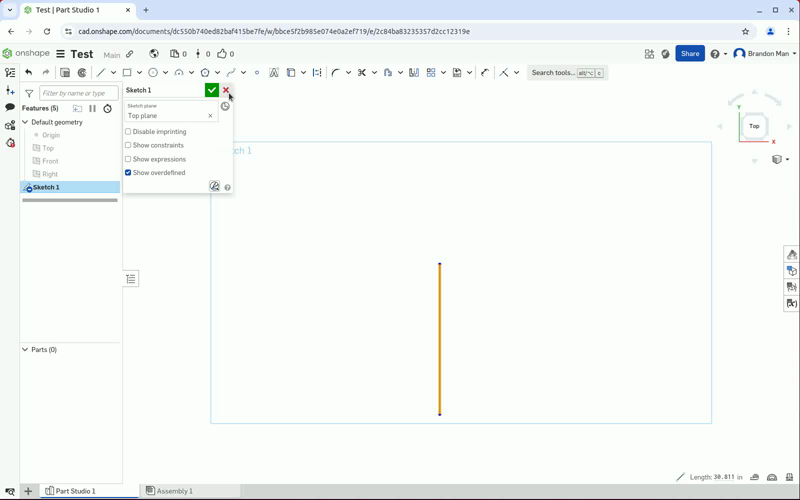
key(shift+h)
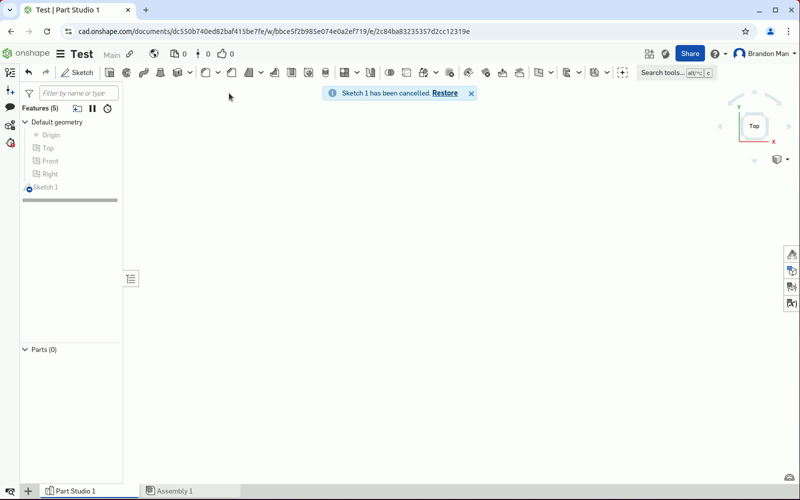
mouse_move(73, 352)
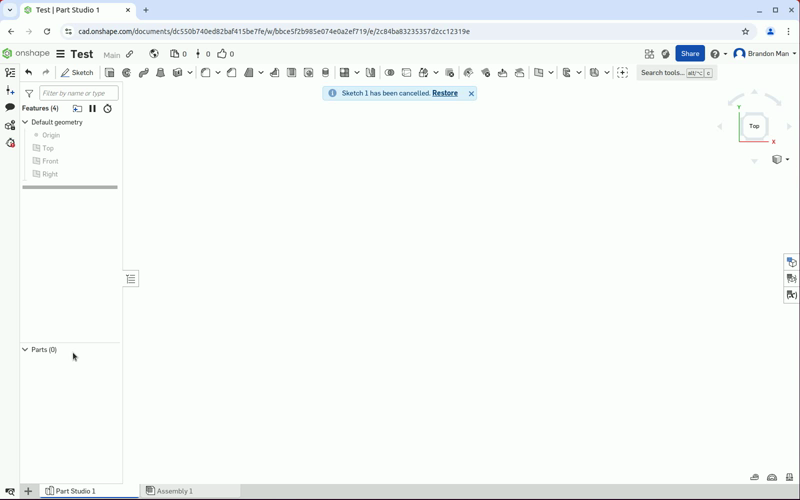
key(y)
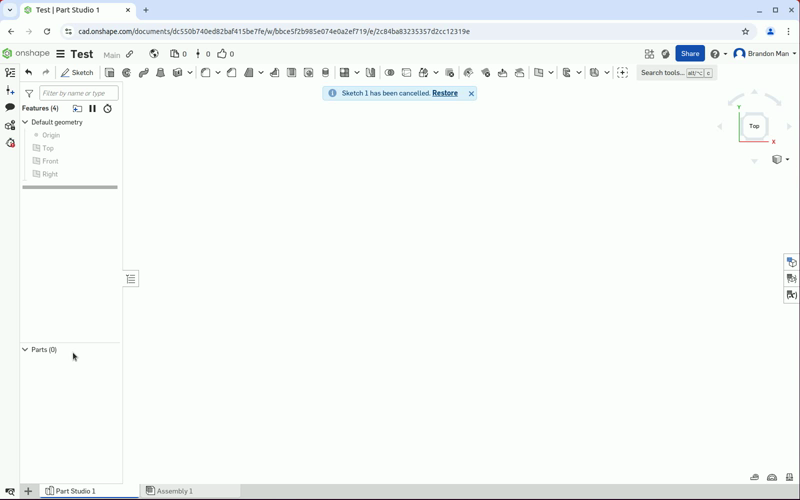
key(shift+p)
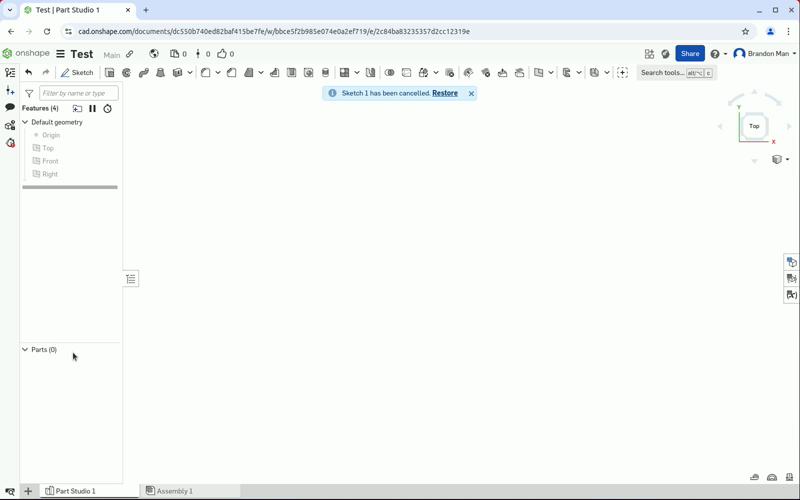
key(space)
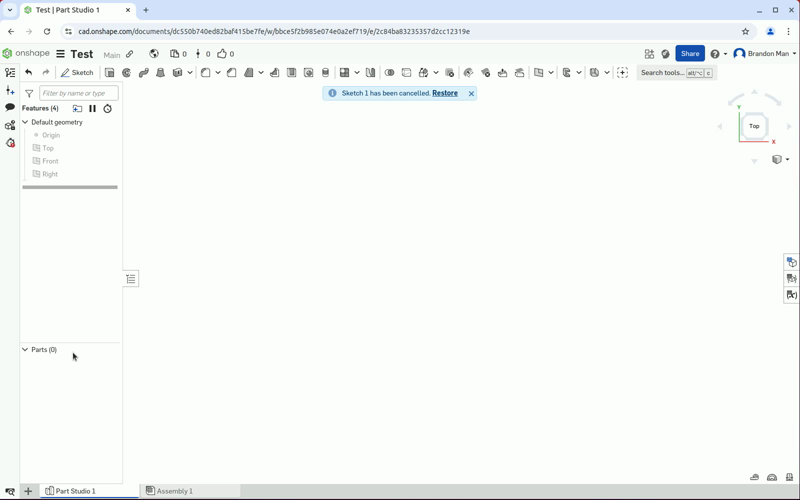
key_down(shift)
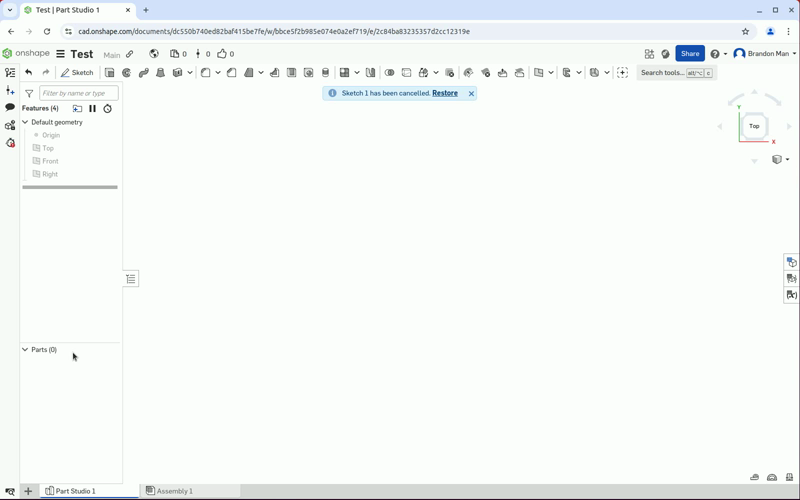
key(up)
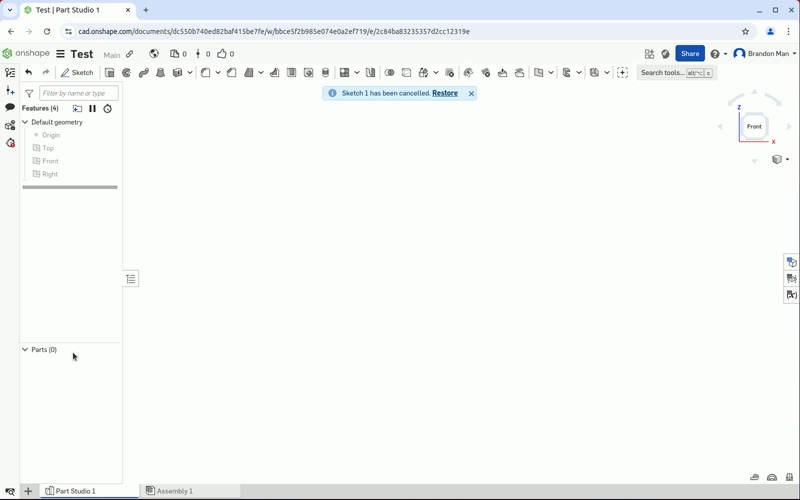
key_up(shift)
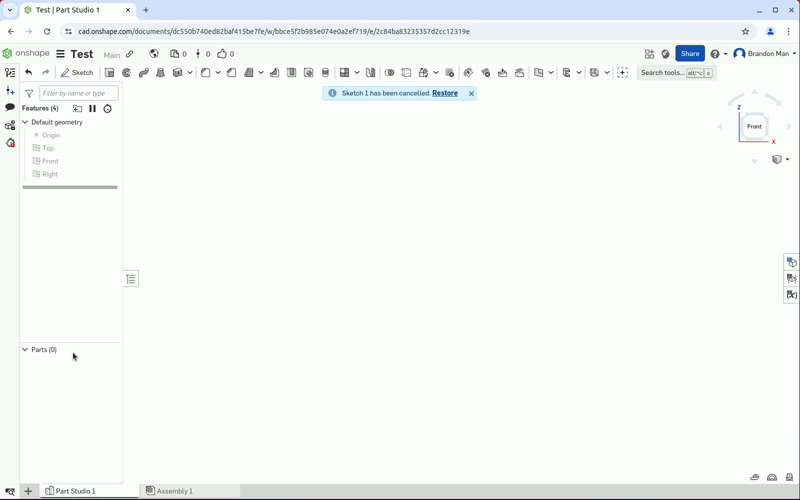
mouse_move(73, 352)
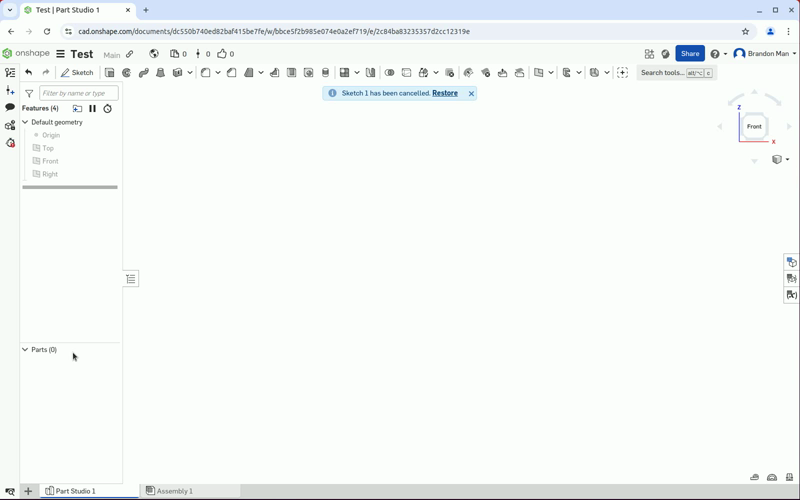
key(shift+y)
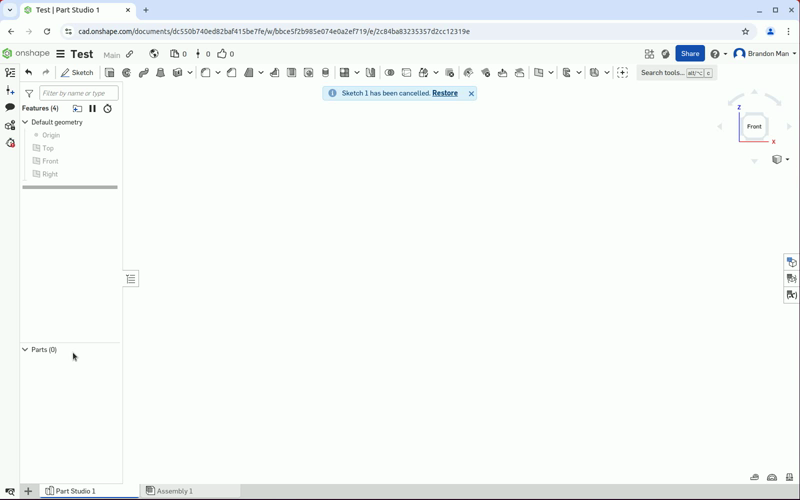
key(shift+s)
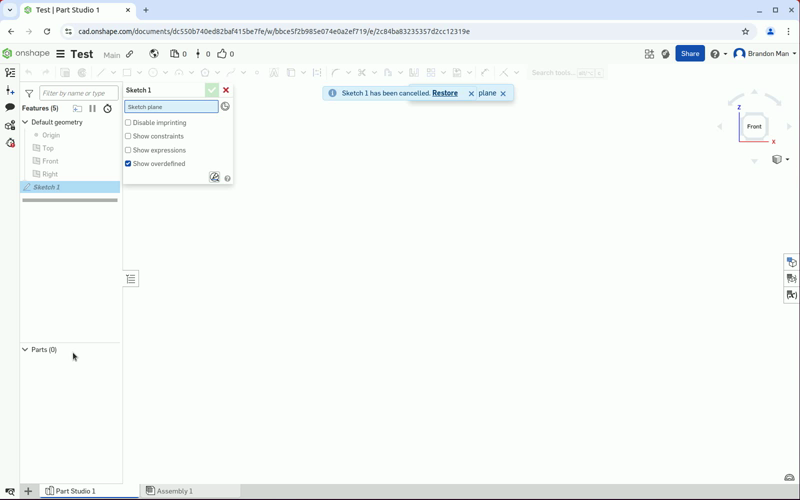
mouse_move(73, 163)
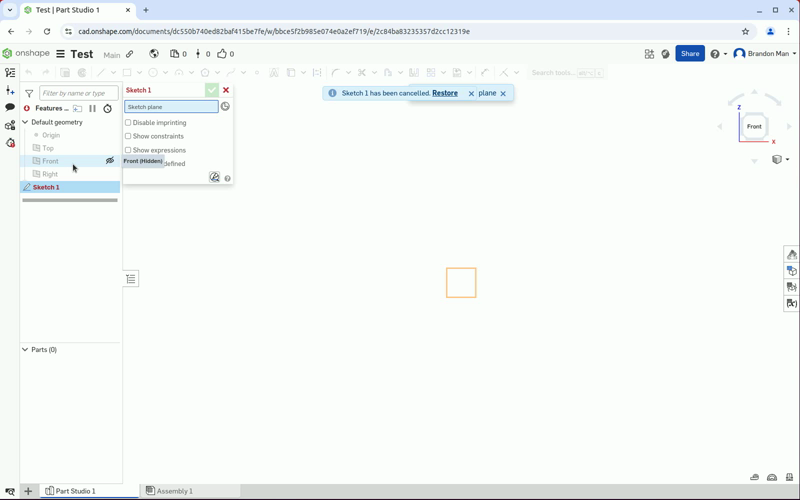
click(73, 163)
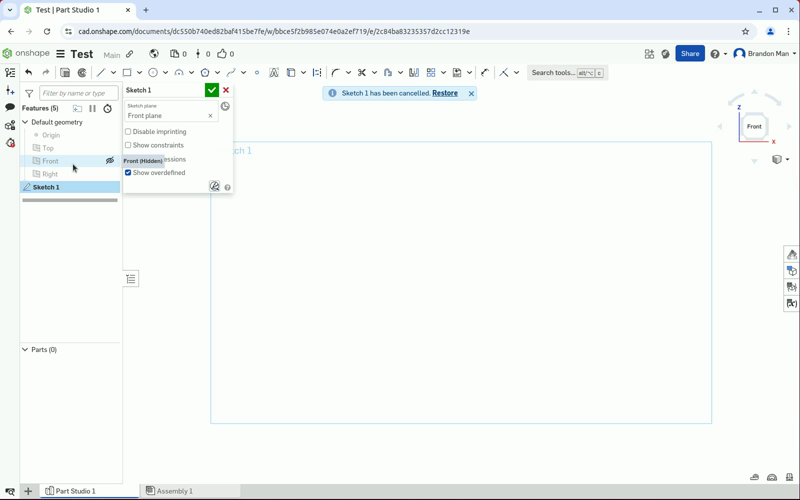
mouse_move(73, 352)
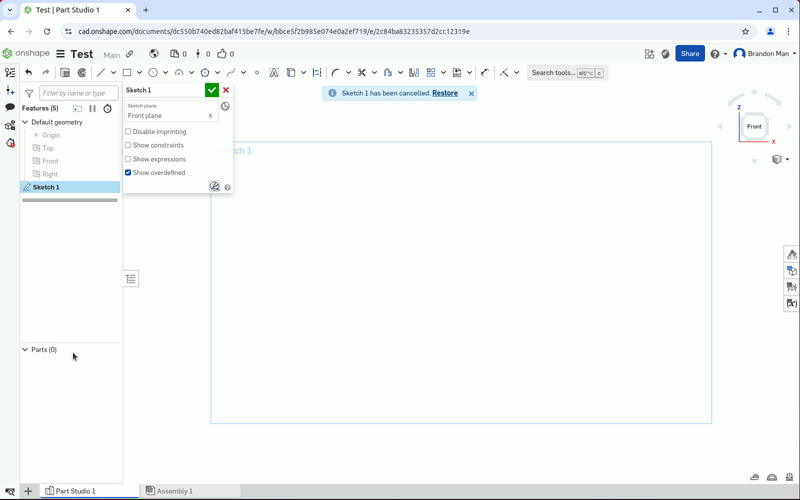
key(y)
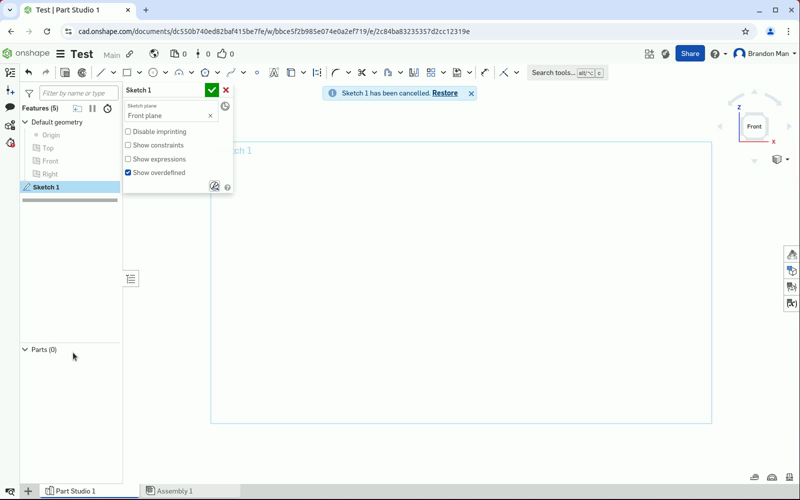
key(c)
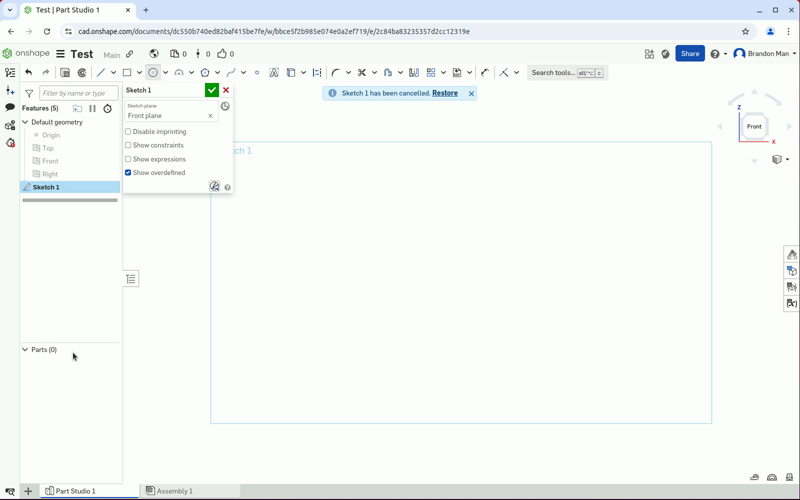
key_down(shift)
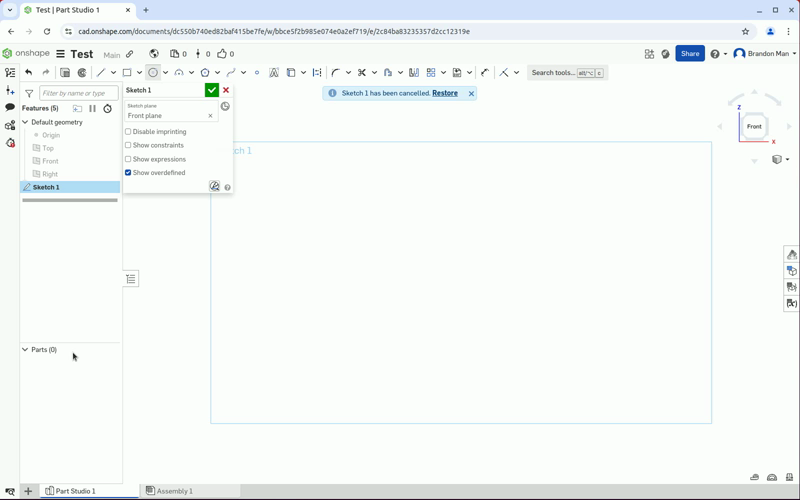
mouse_move(371, 272)
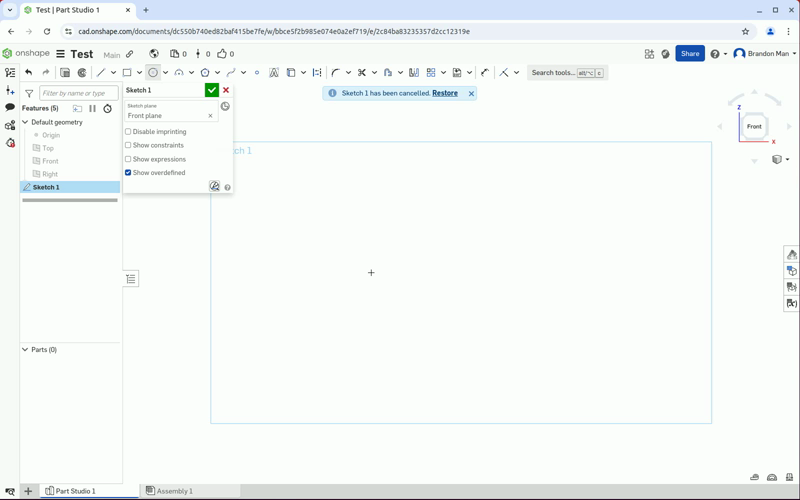
click(371, 272)
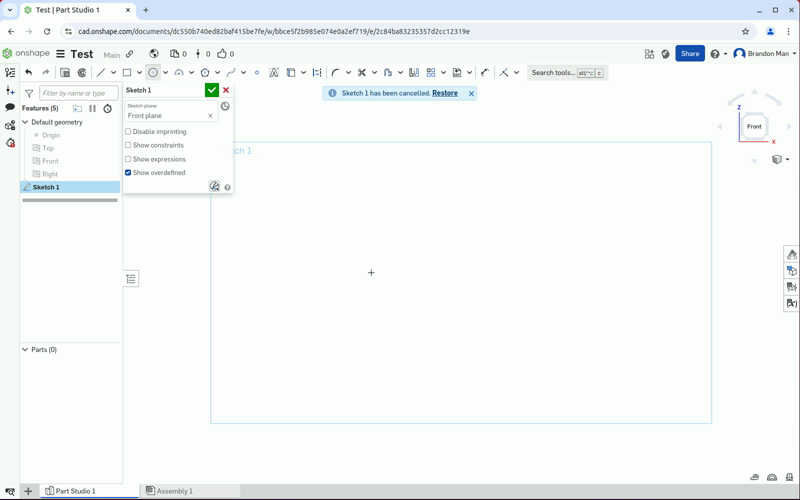
key_up(shift)
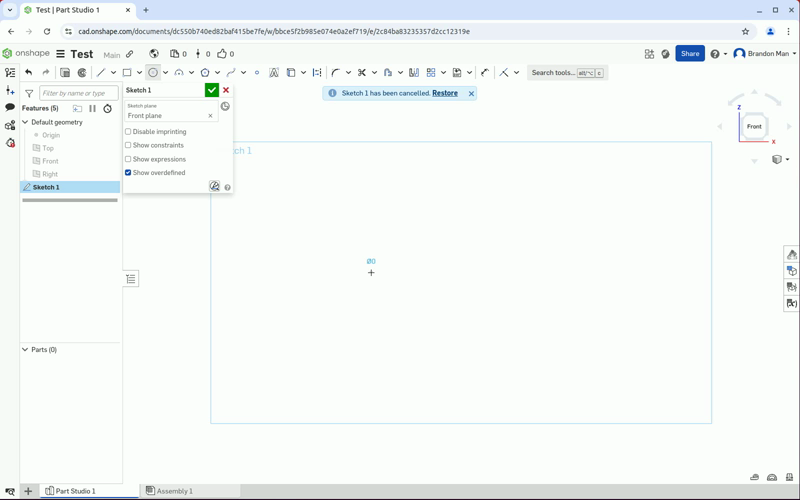
mouse_move(374, 272)
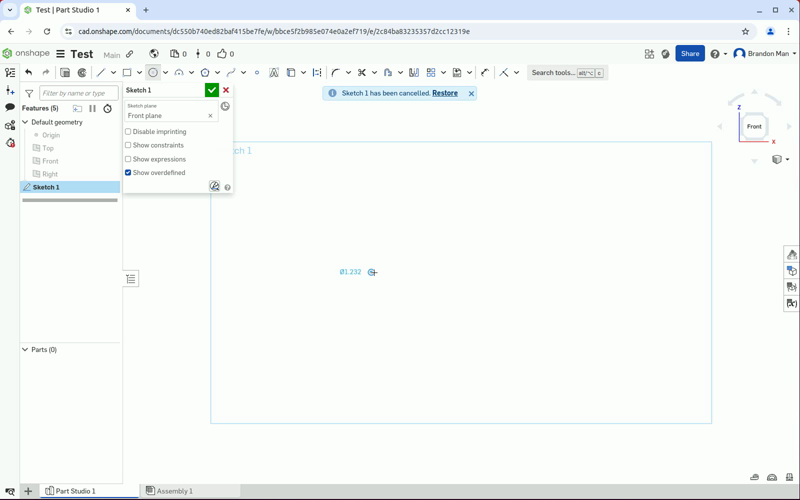
click(374, 272)
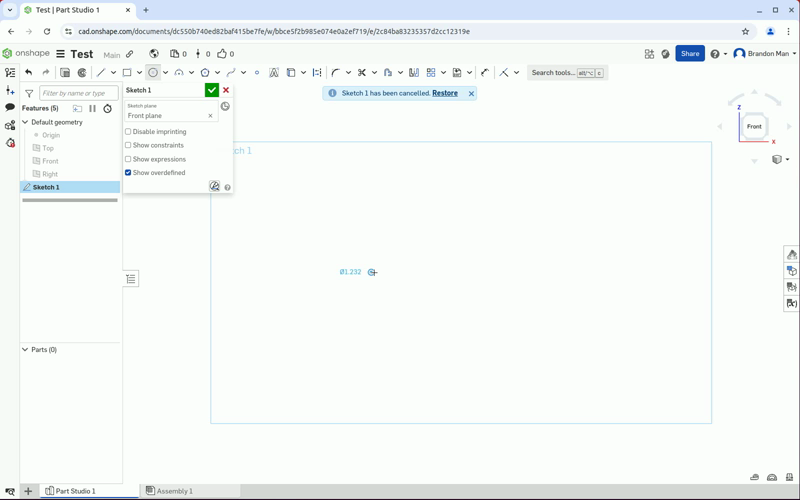
key(esc)
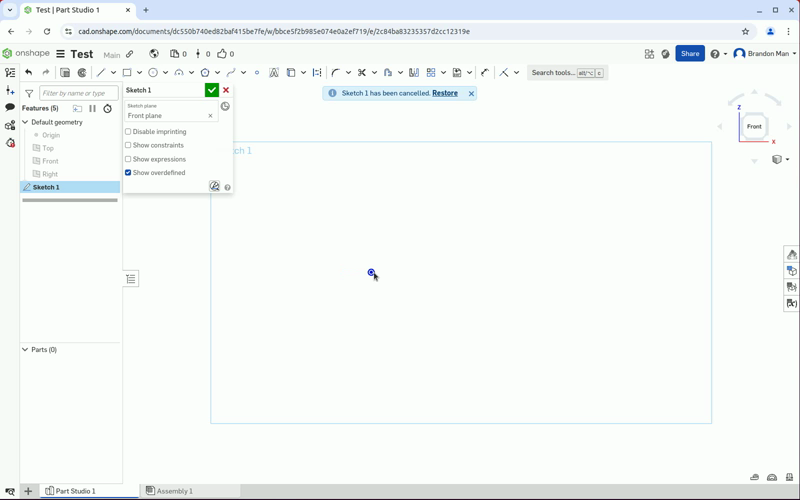
mouse_move(372, 272)
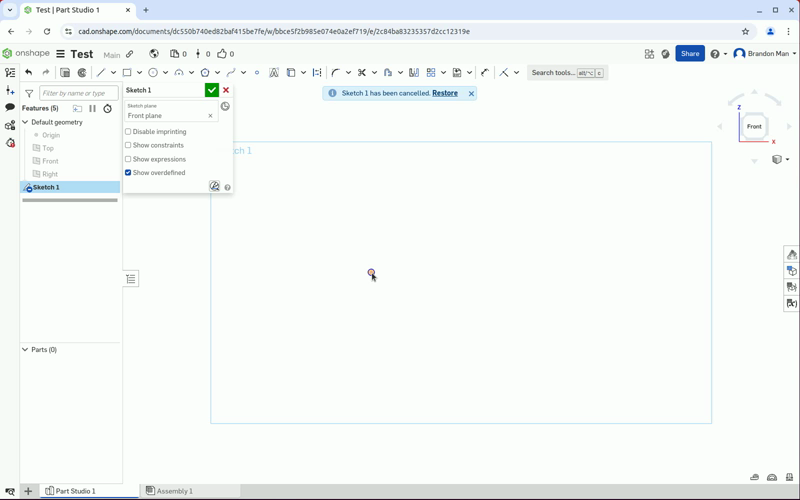
scroll(6)
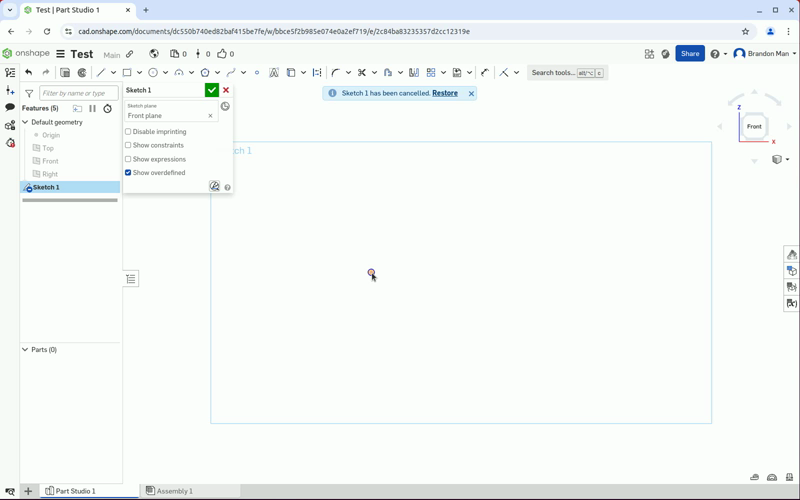
scroll(6)
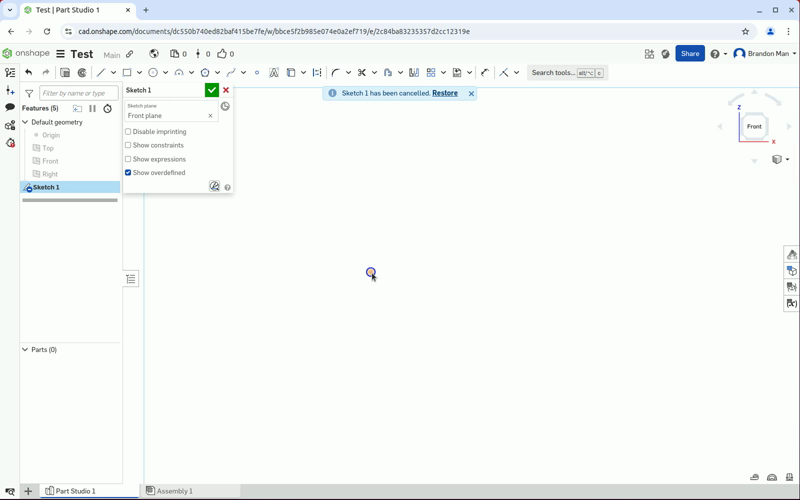
scroll(6)
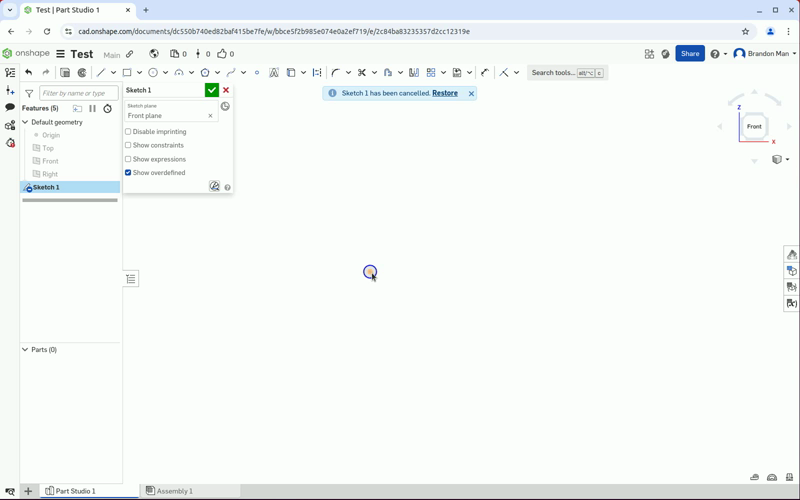
scroll(6)
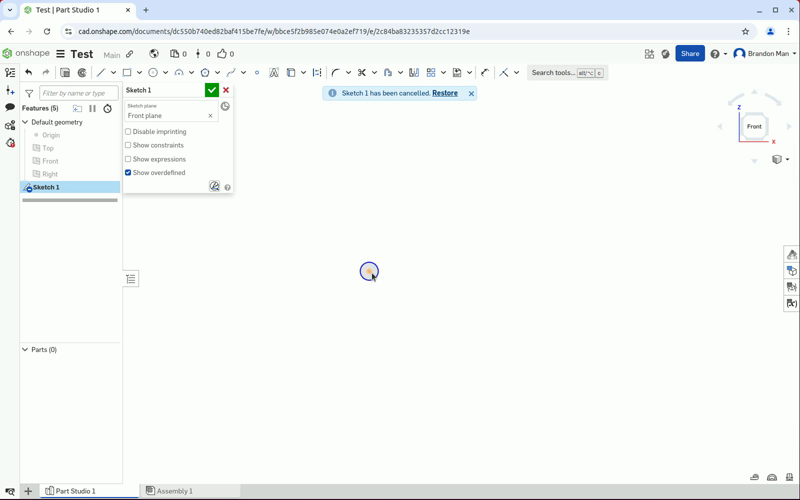
scroll(6)
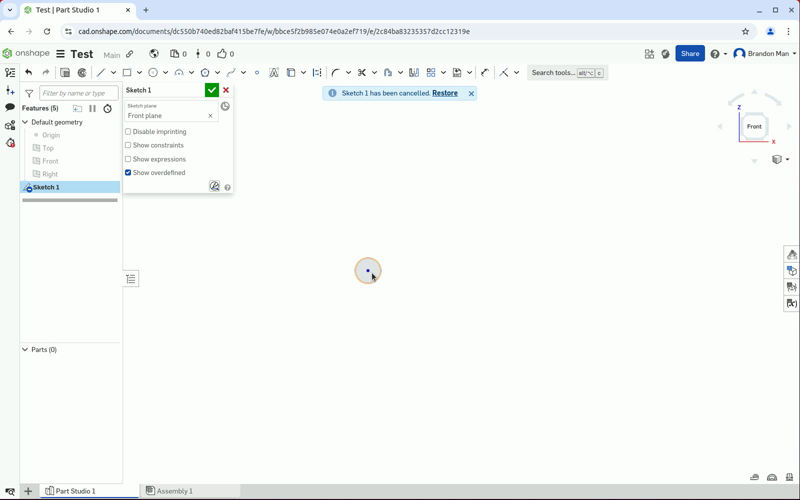
scroll(6)
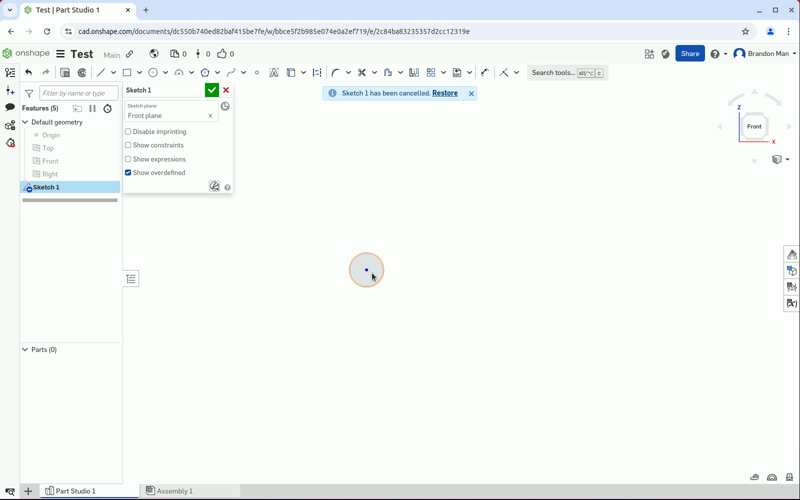
scroll(6)
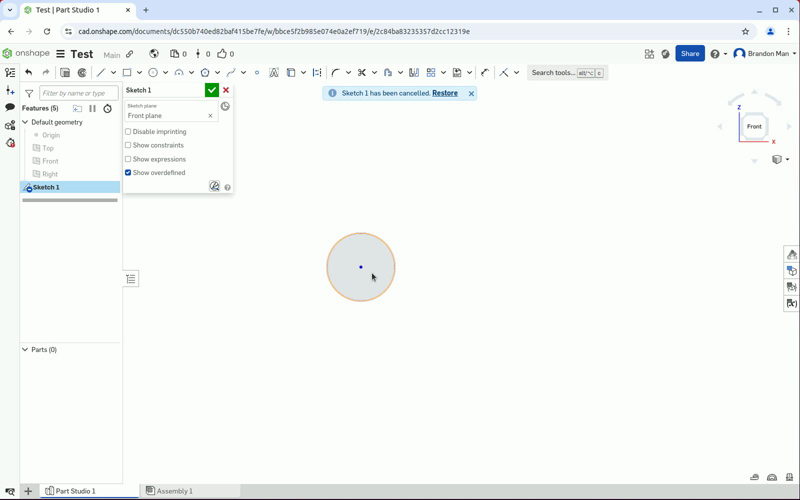
click(372, 272)
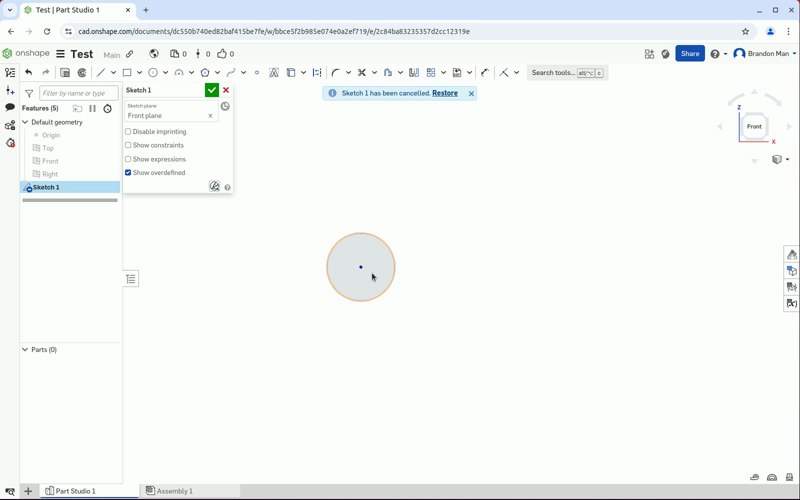
scroll(-6)
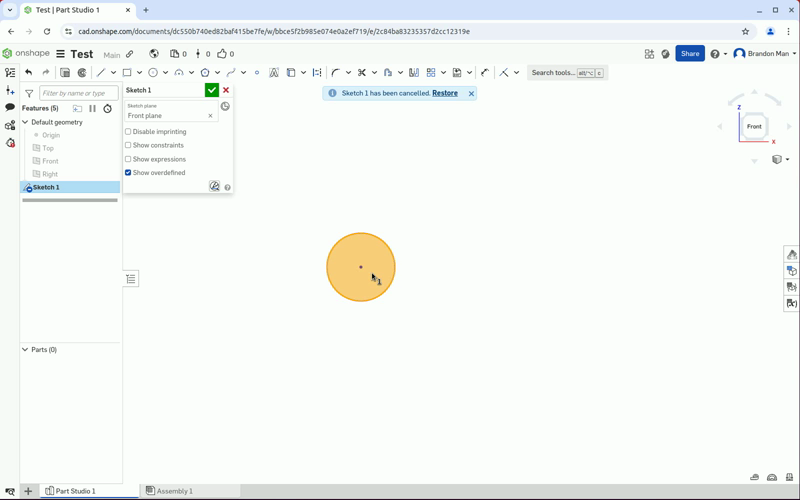
scroll(-6)
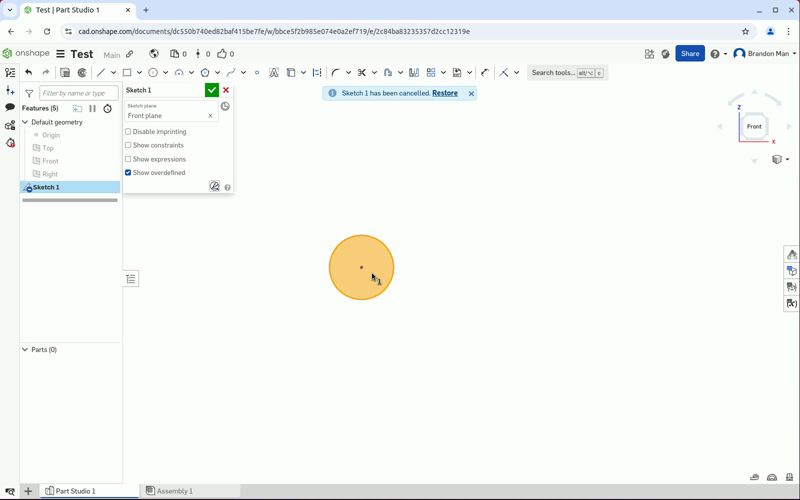
scroll(-6)
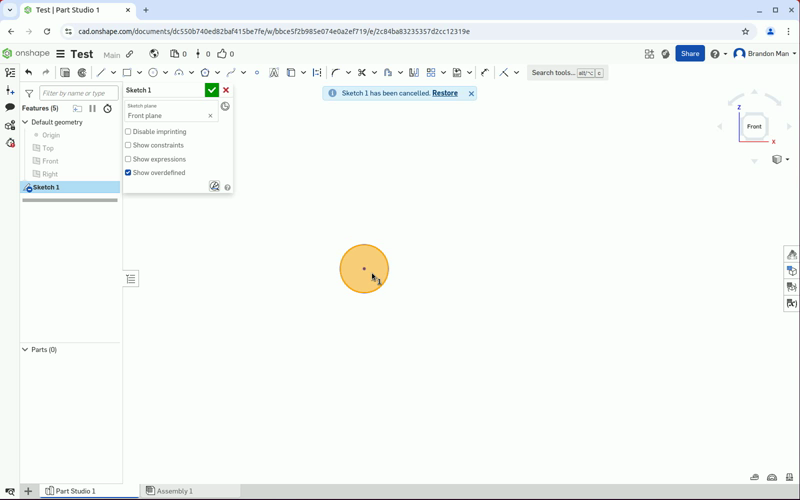
scroll(-6)
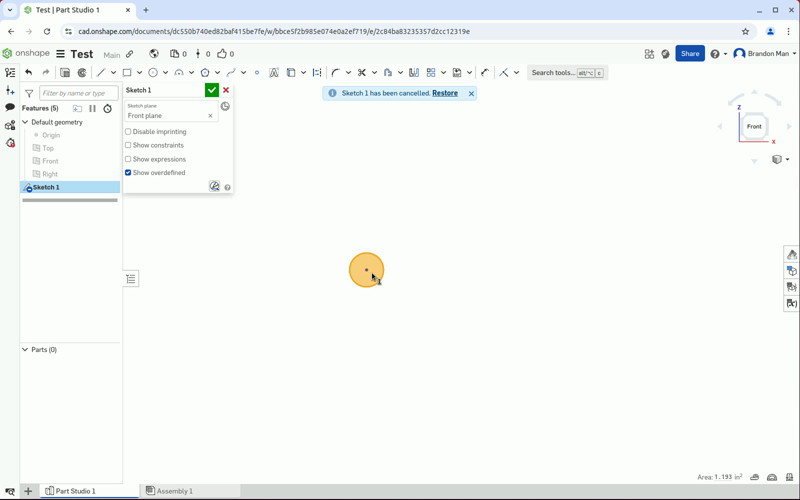
scroll(-6)
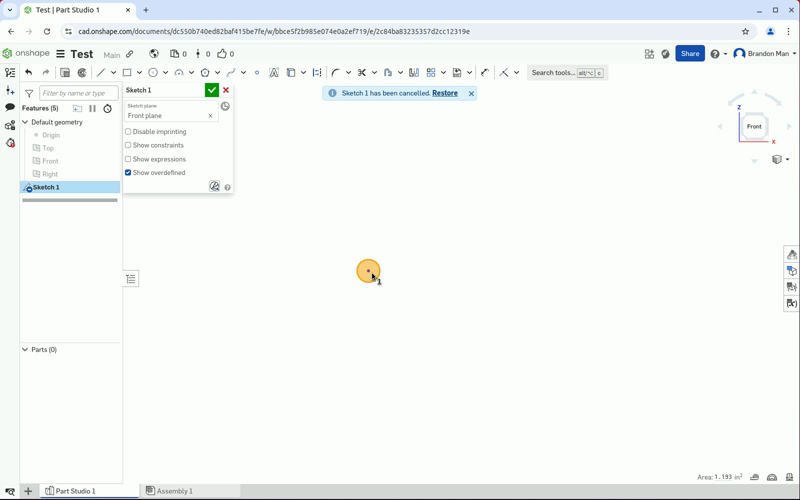
scroll(-6)
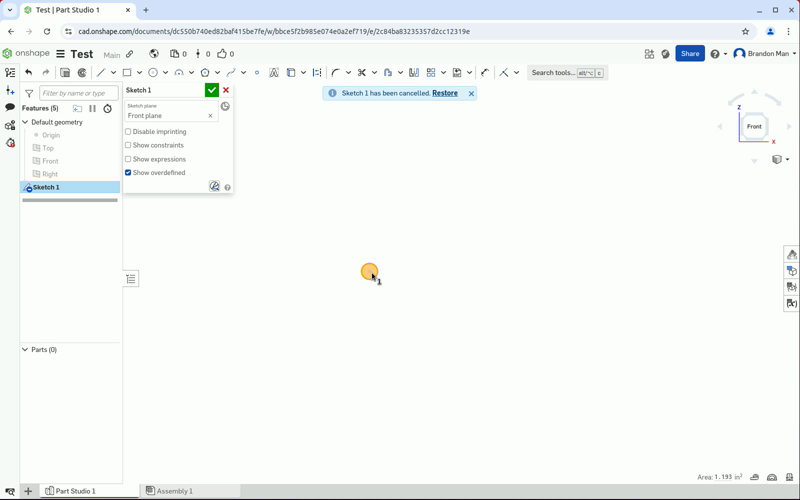
scroll(-6)
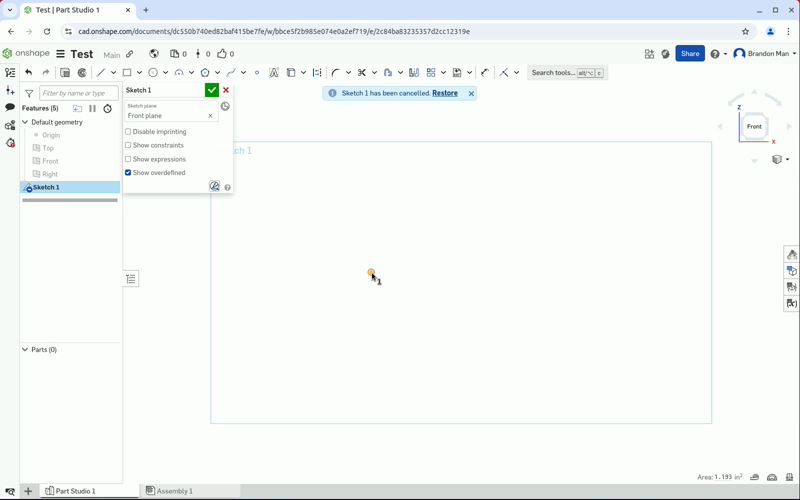
mouse_move(73, 352)
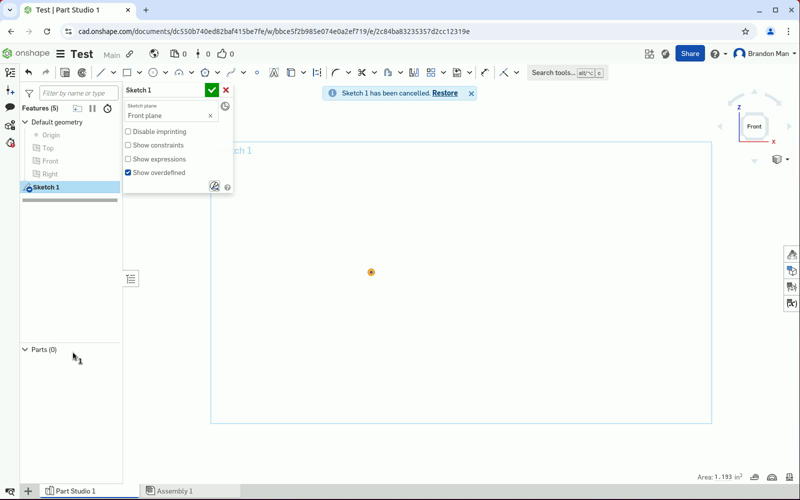
key(shift+y)
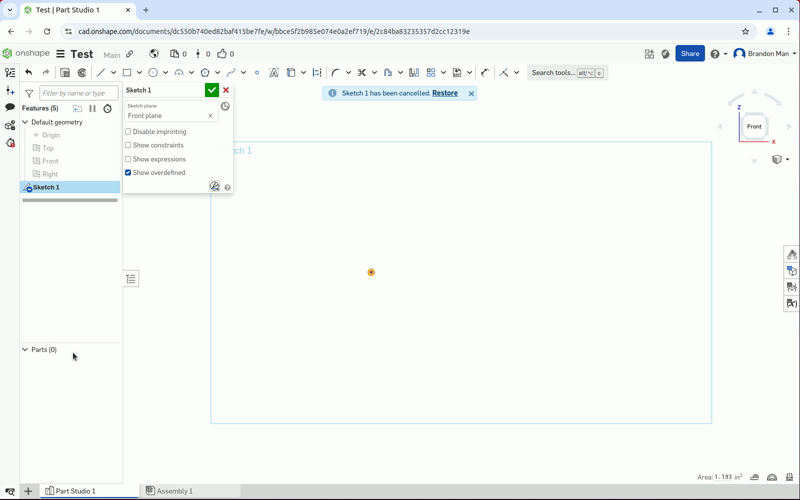
key(shift+e)
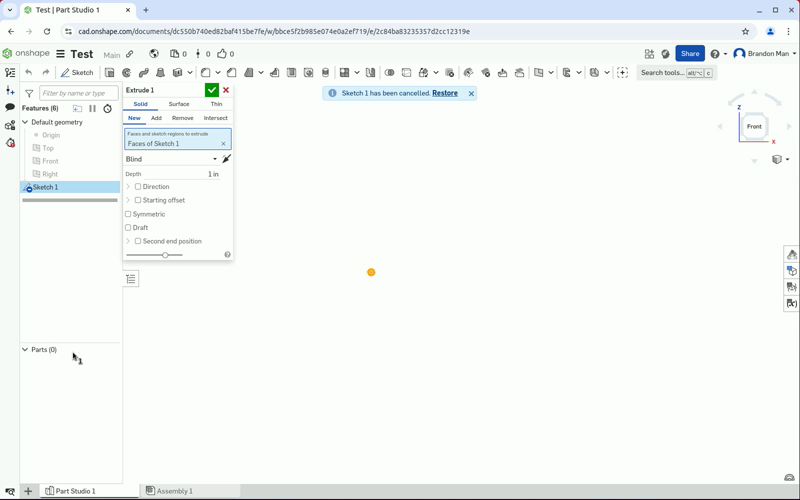
mouse_move(143, 106)
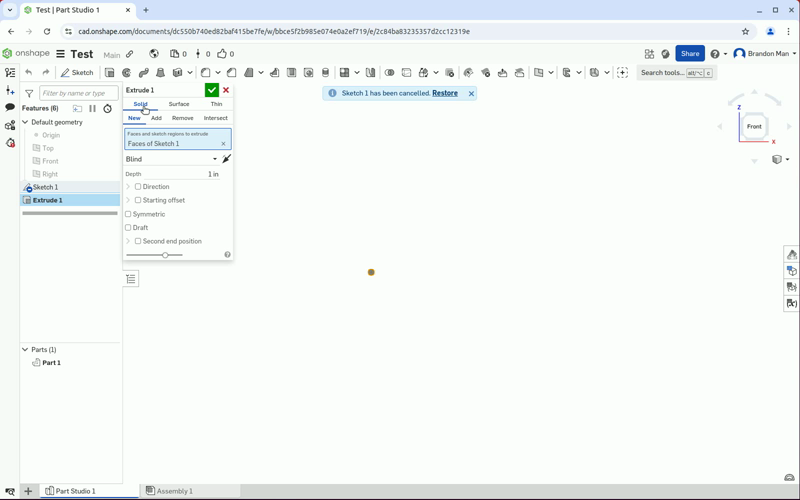
click(143, 106)
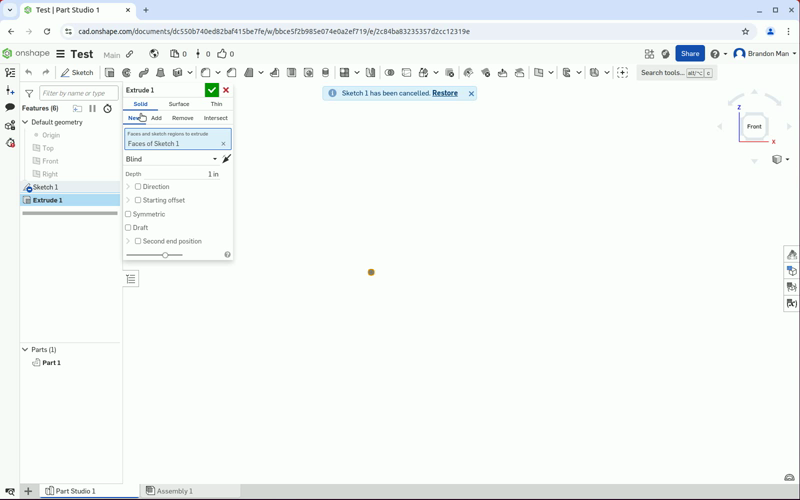
mouse_move(137, 120)
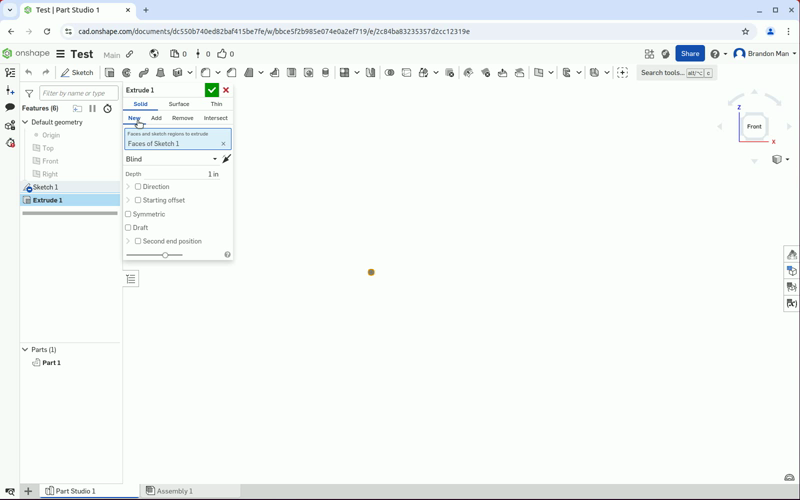
click(137, 120)
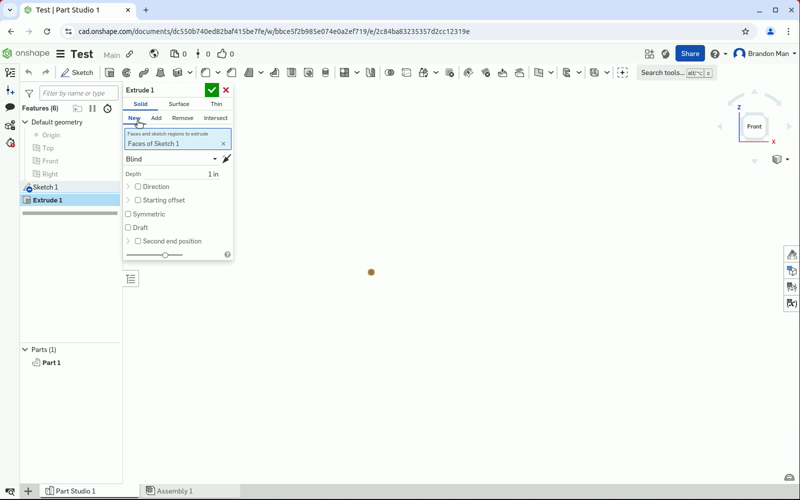
key(tab, 4)
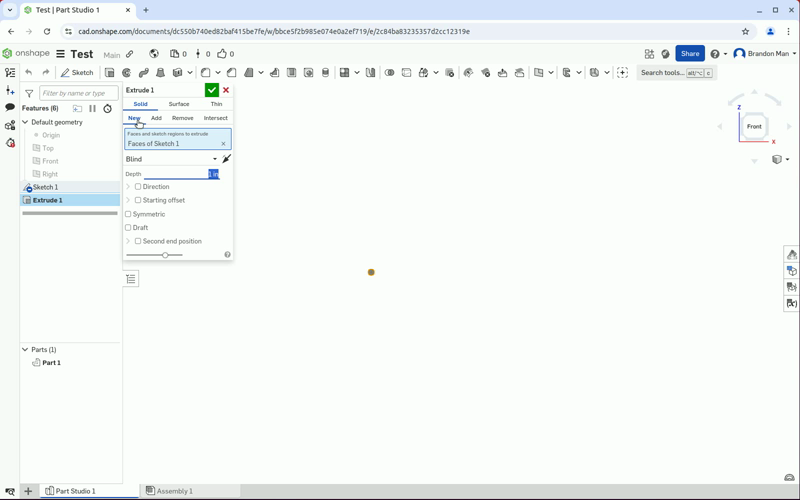
text(17.09)
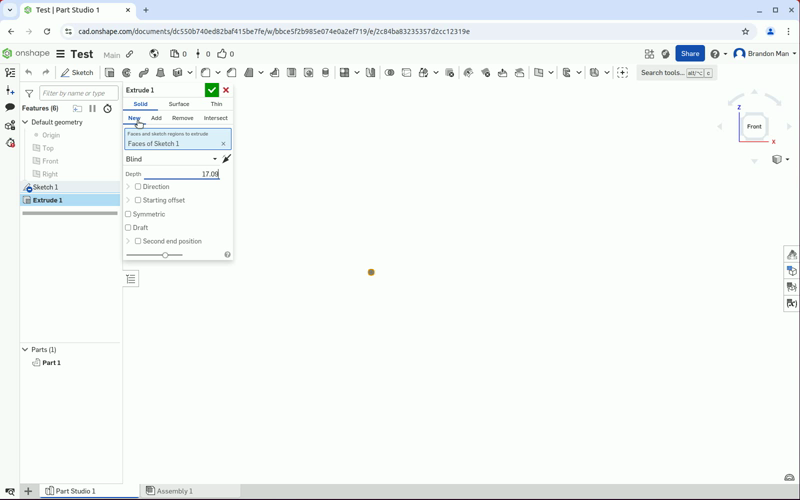
key(enter)
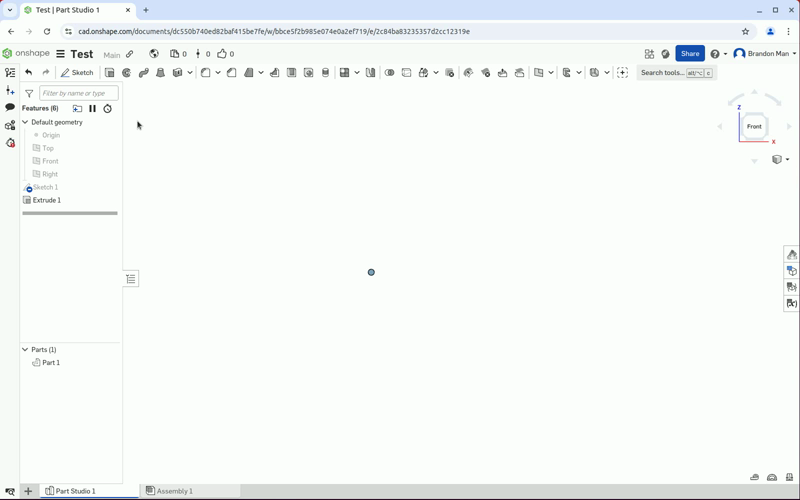
key(shift+h)
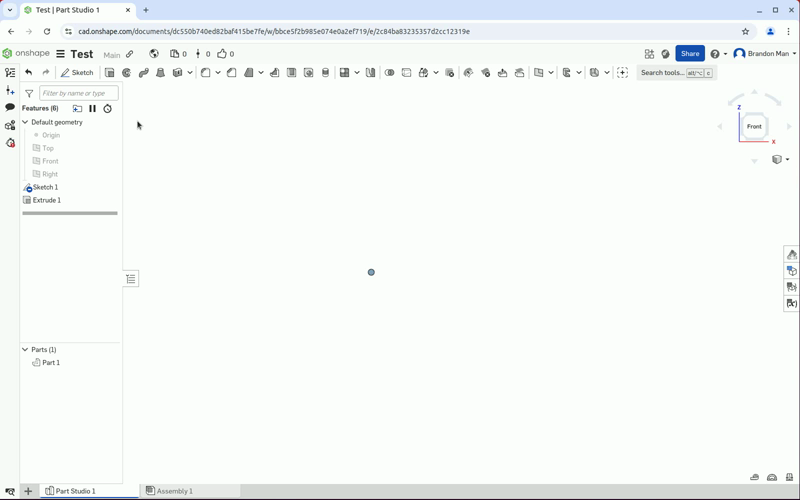
key(shift+h)
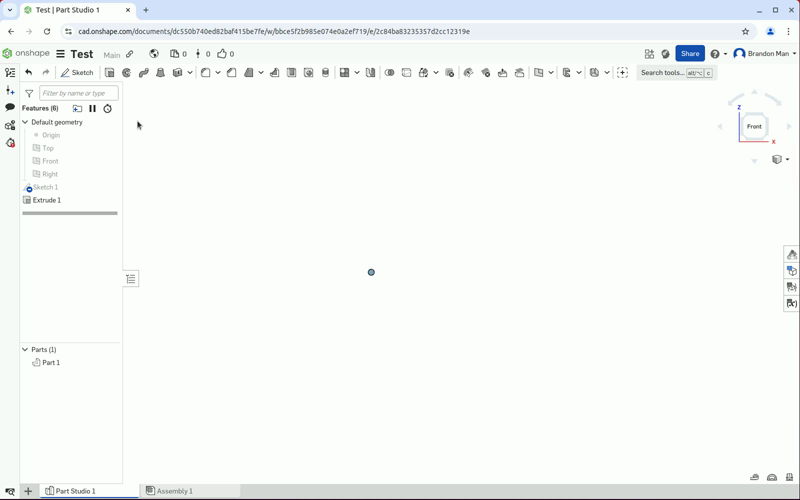
mouse_move(73, 189)
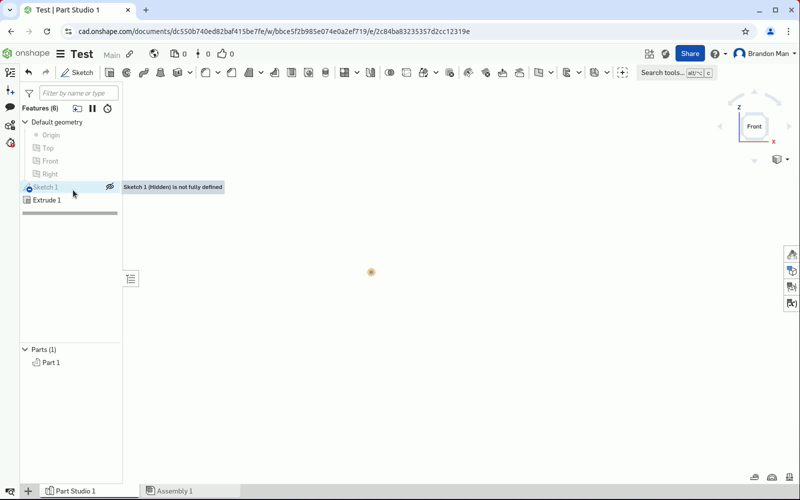
click(73, 189)
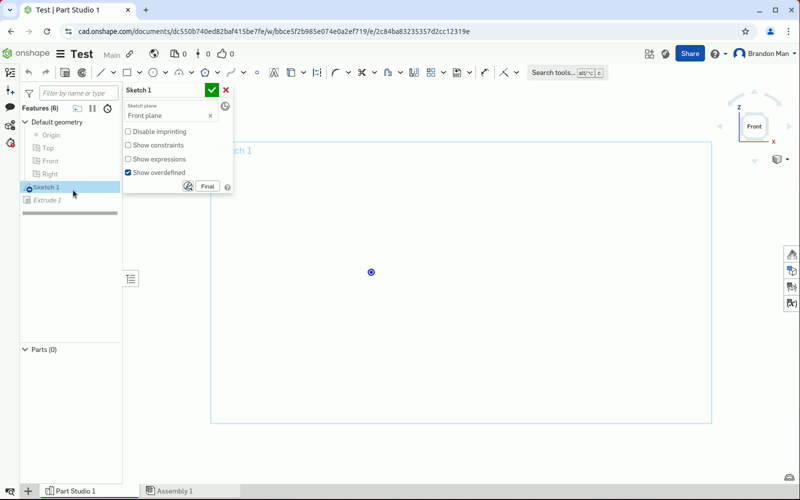
mouse_move(229, 92)
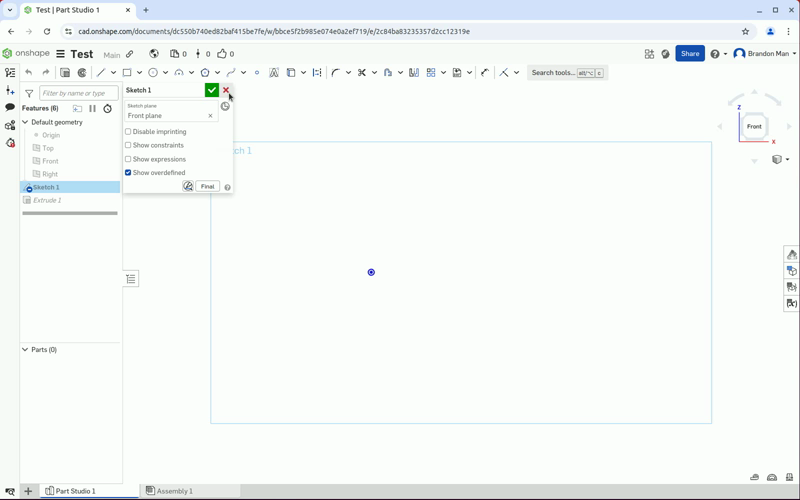
click(229, 92)
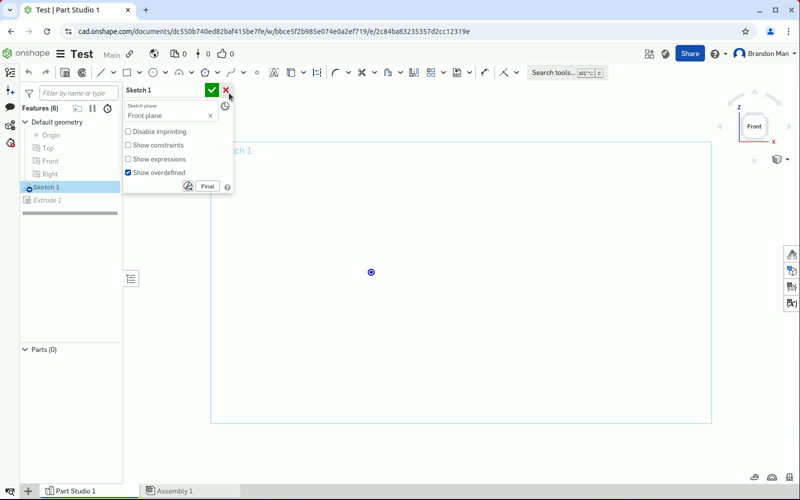
key(shift+s)
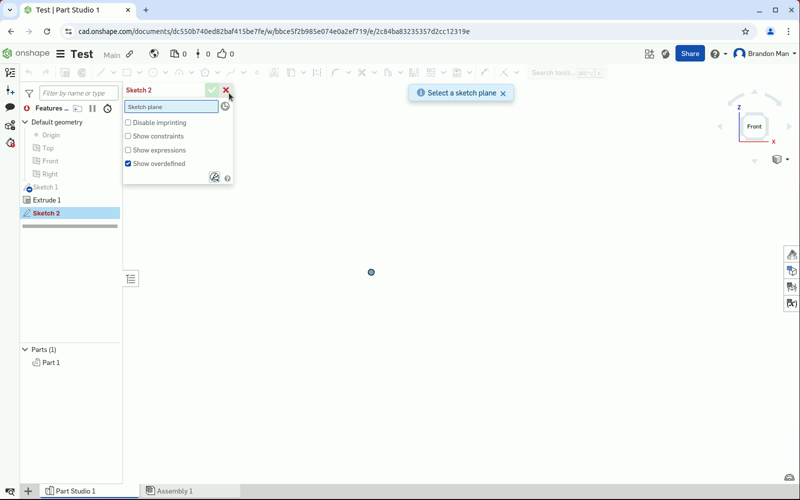
mouse_move(73, 163)
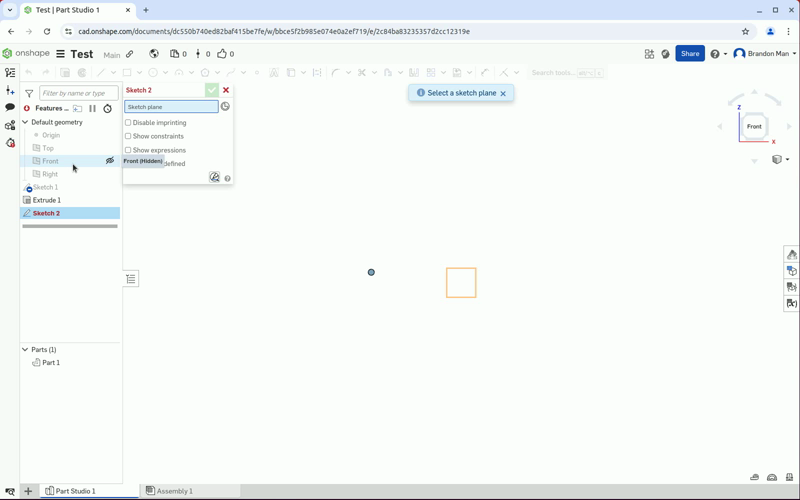
click(73, 163)
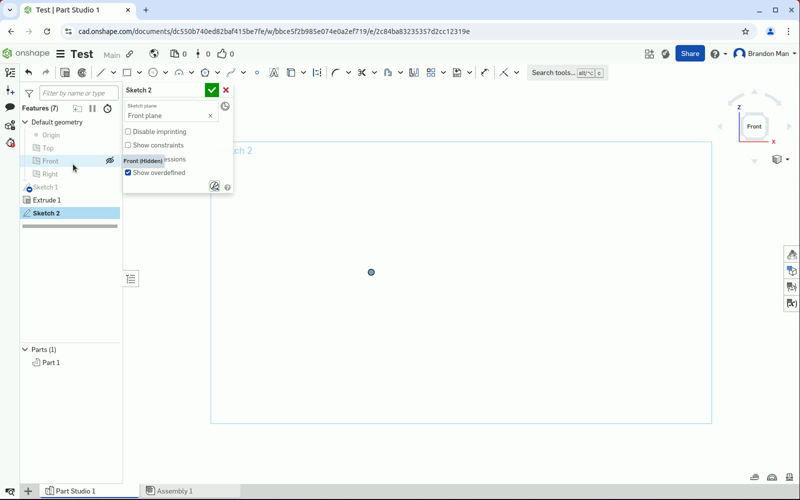
mouse_move(73, 352)
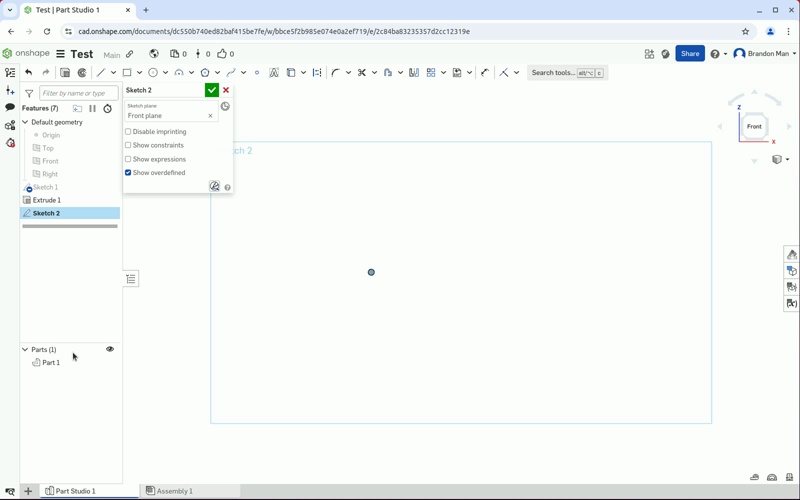
key(y)
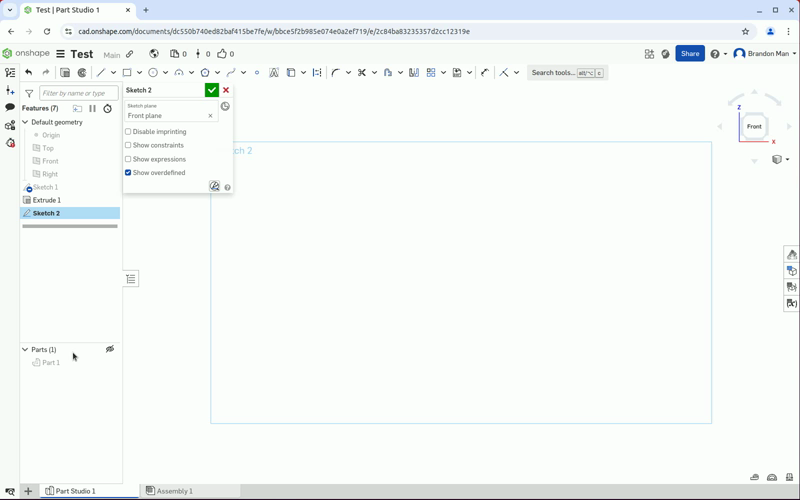
key(c)
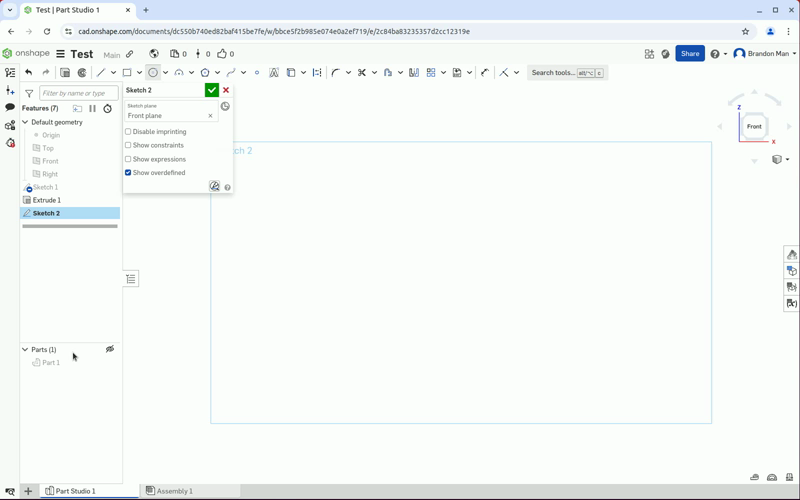
key_down(shift)
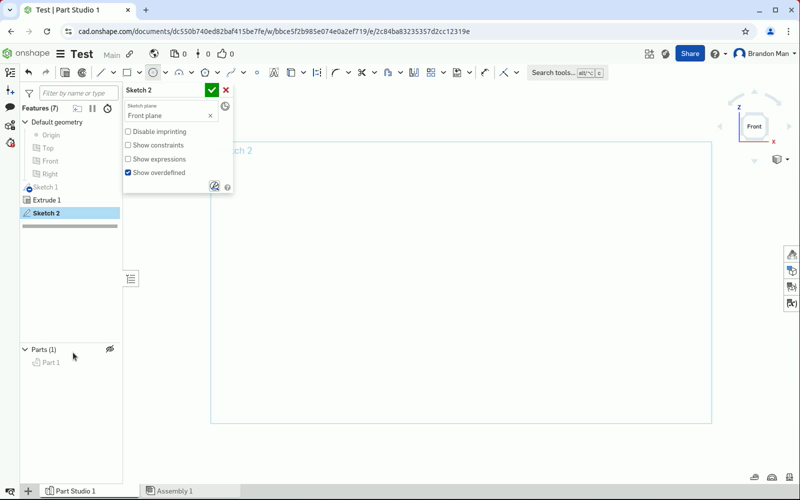
mouse_move(472, 273)
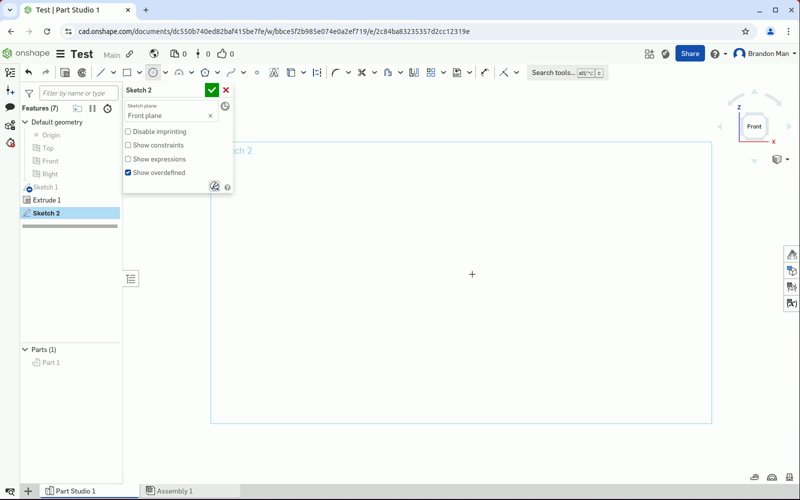
click(472, 273)
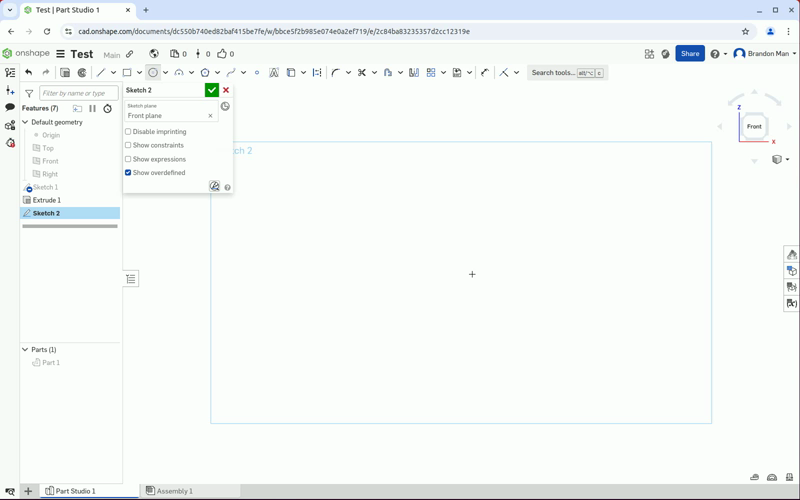
key_up(shift)
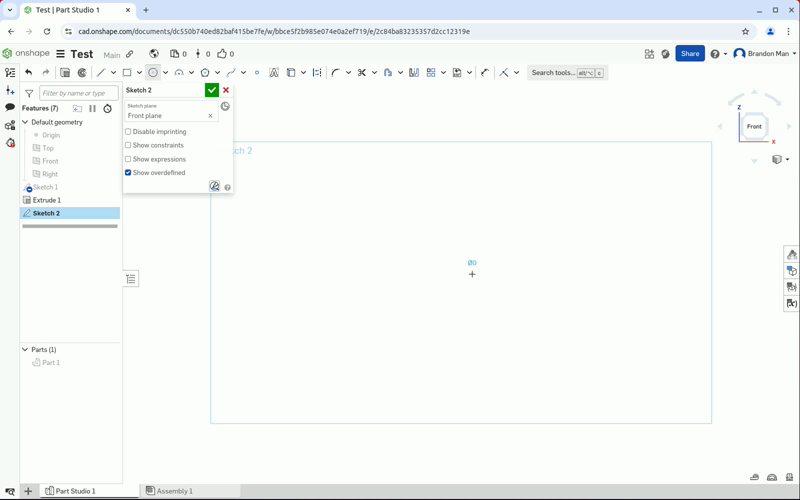
mouse_move(476, 273)
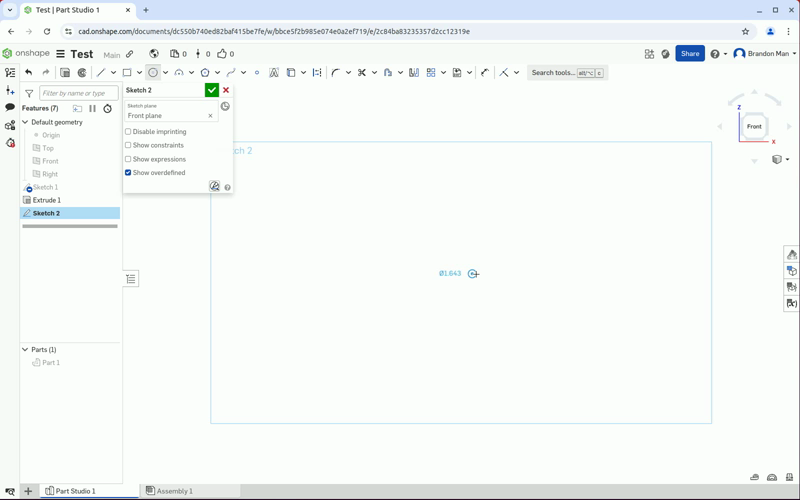
click(476, 273)
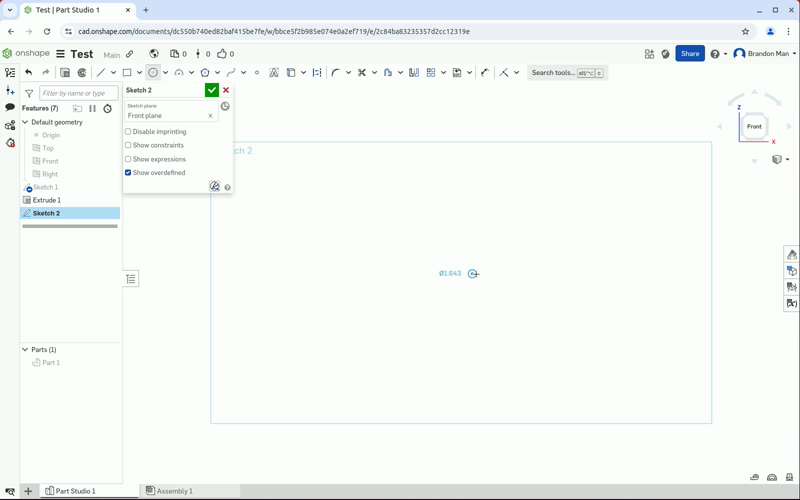
key(esc)
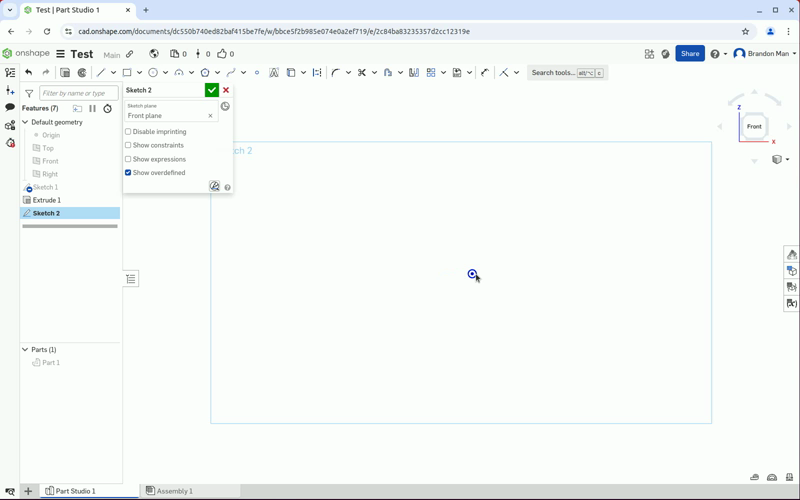
mouse_move(471, 275)
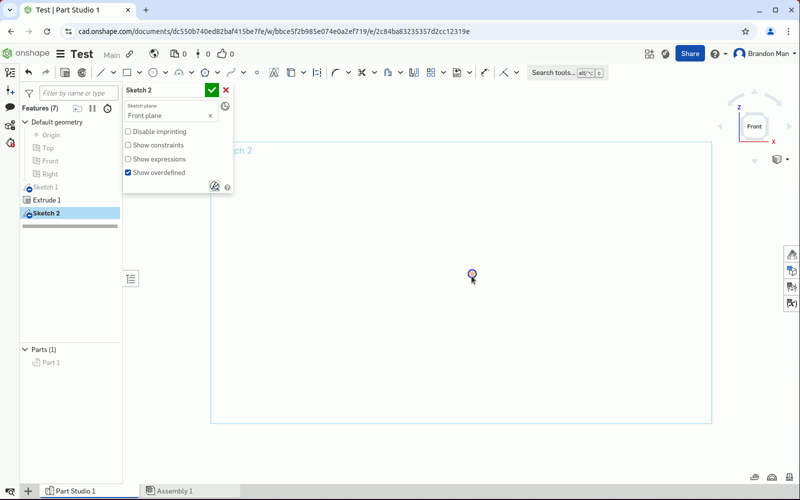
scroll(6)
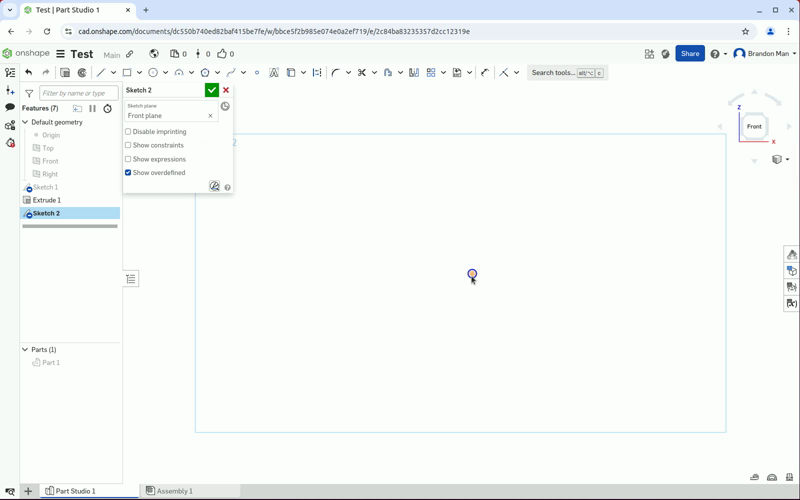
scroll(6)
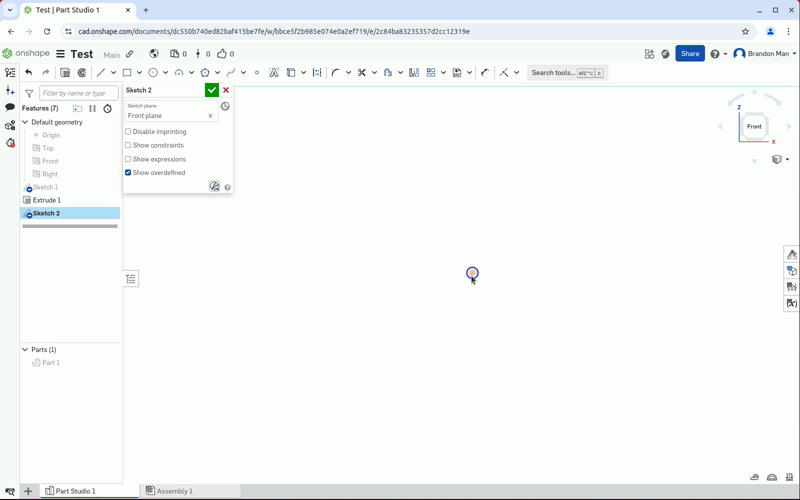
scroll(6)
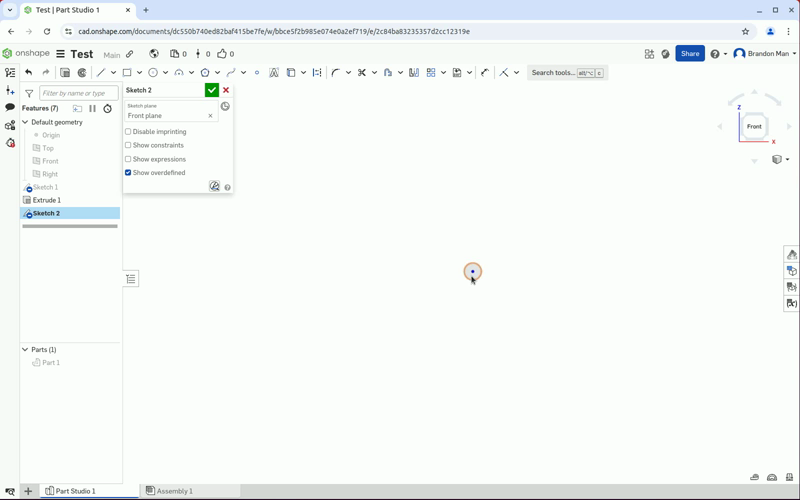
scroll(6)
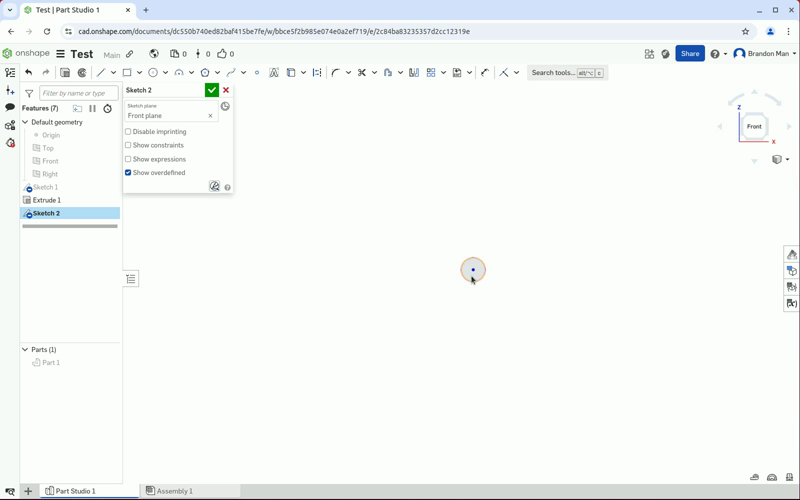
scroll(6)
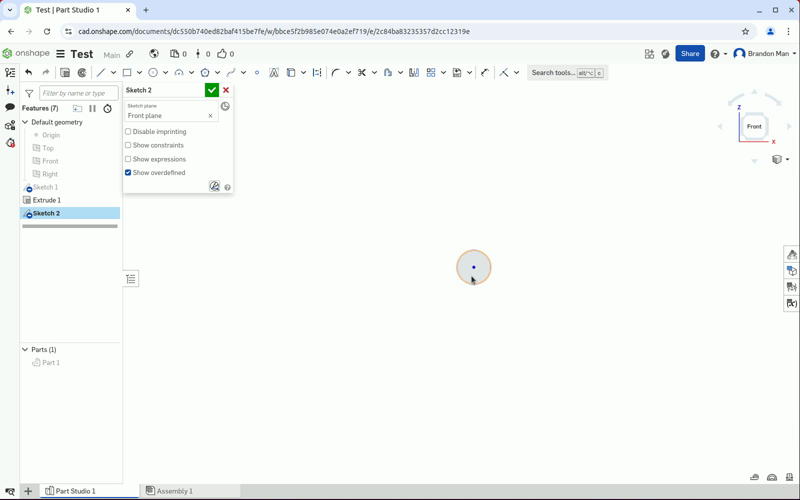
scroll(6)
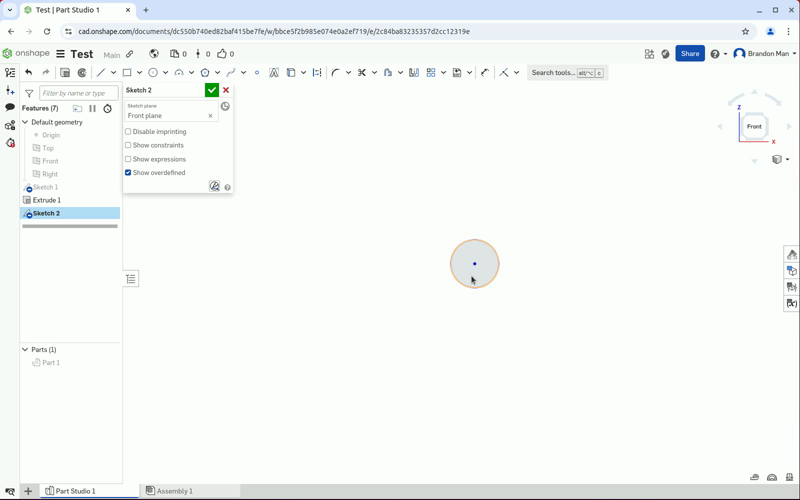
scroll(6)
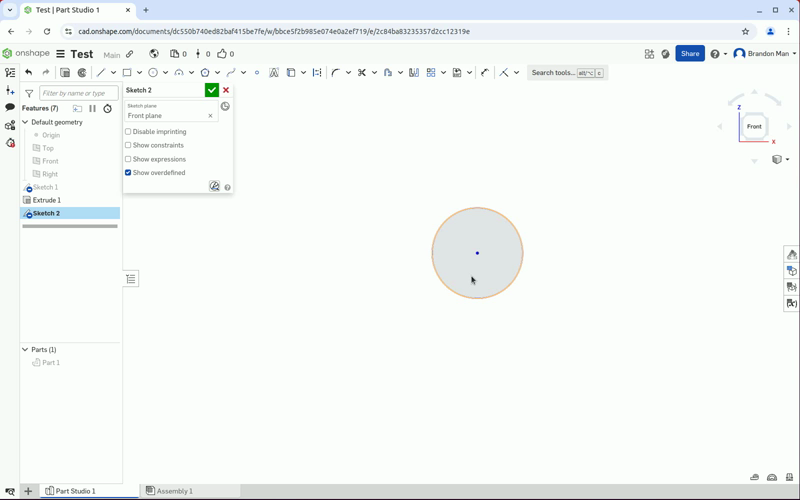
click(471, 275)
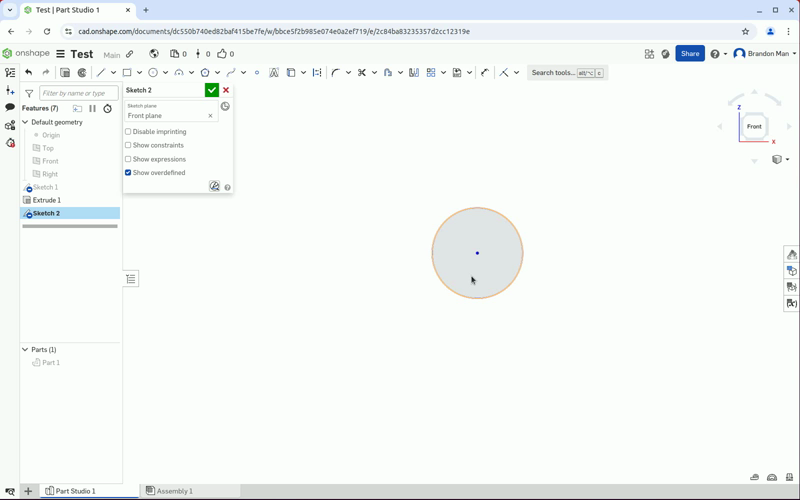
scroll(-6)
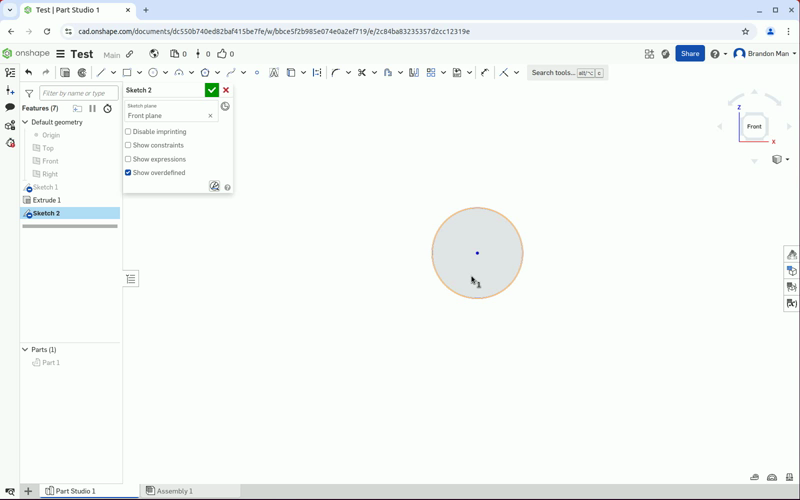
scroll(-6)
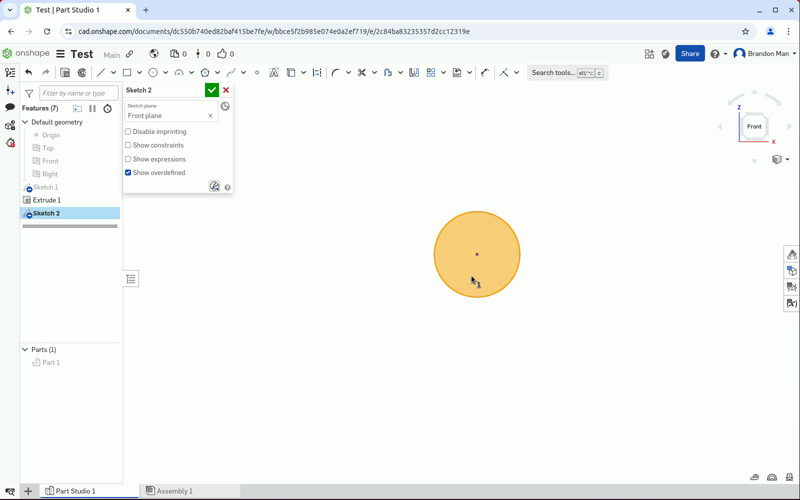
scroll(-6)
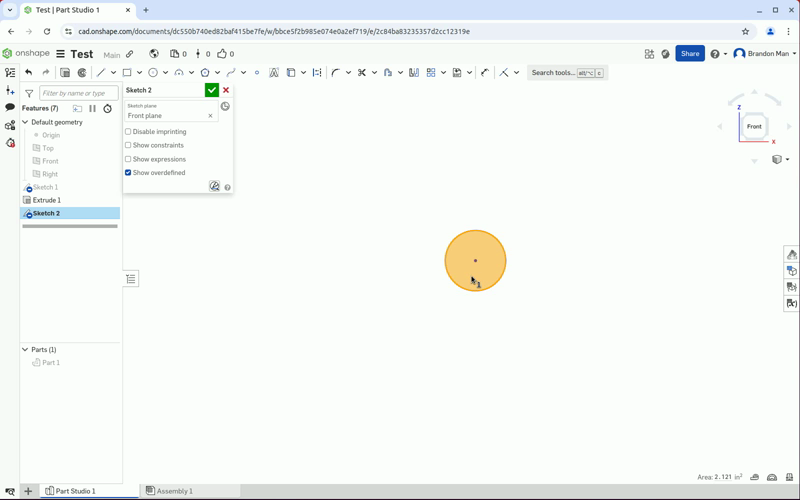
scroll(-6)
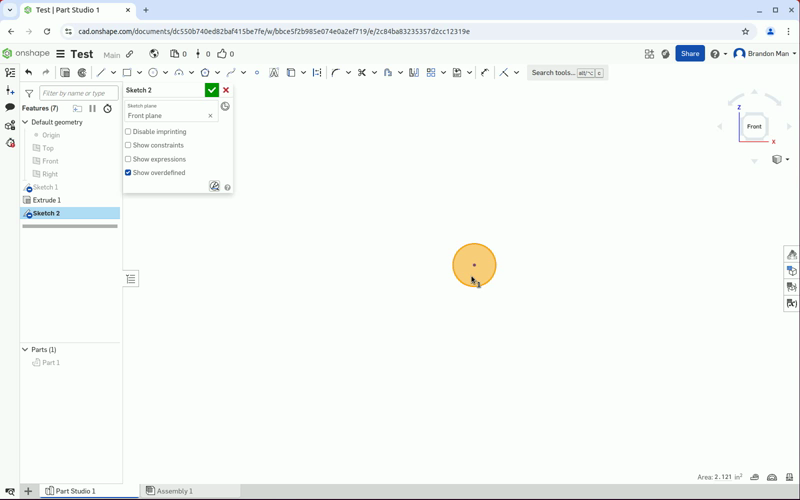
scroll(-6)
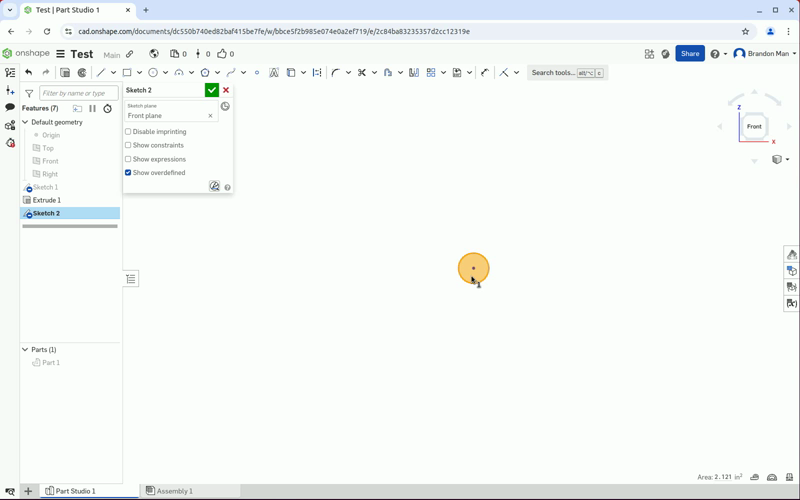
scroll(-6)
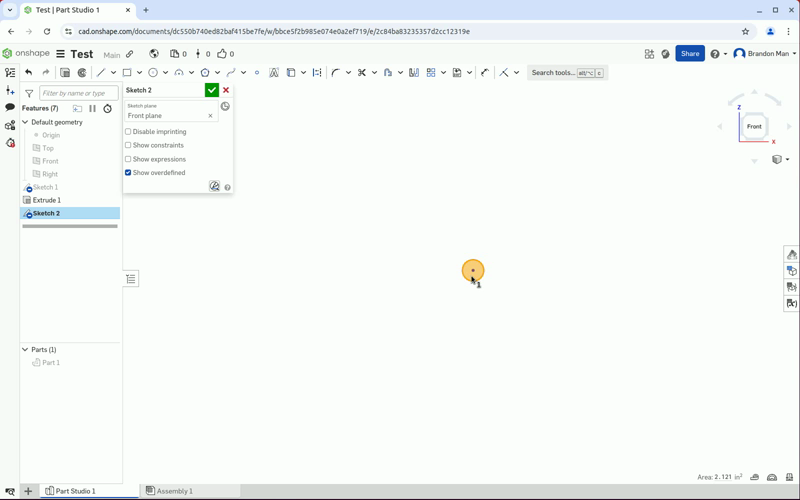
scroll(-6)
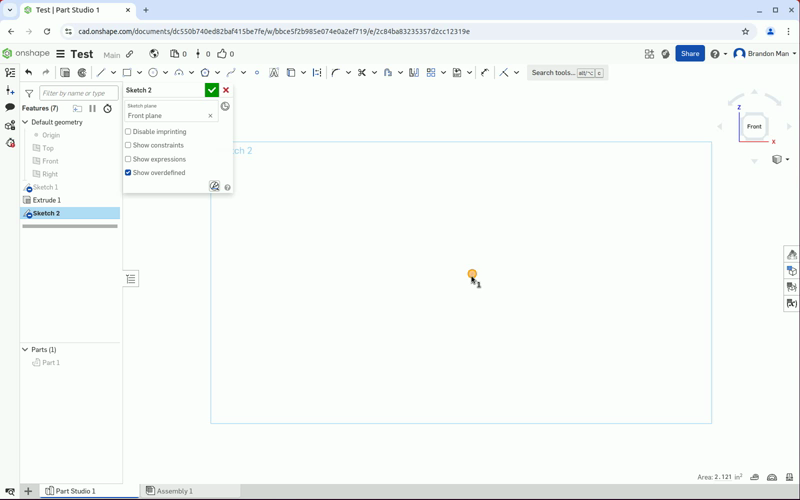
mouse_move(73, 352)
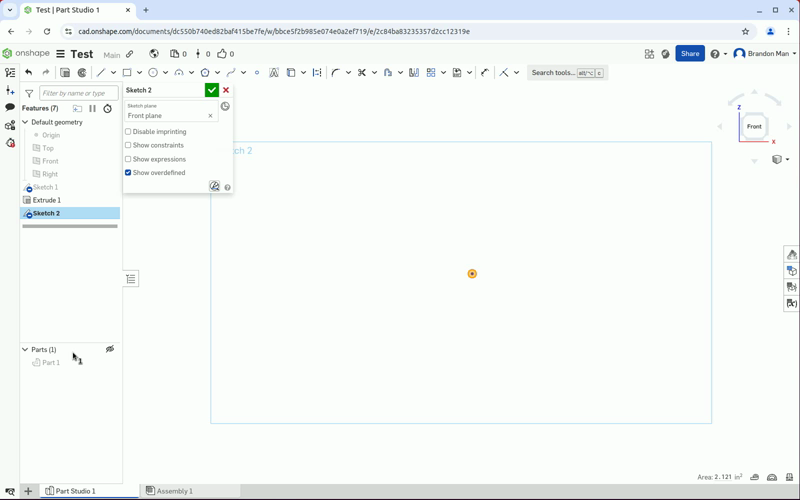
key(shift+y)
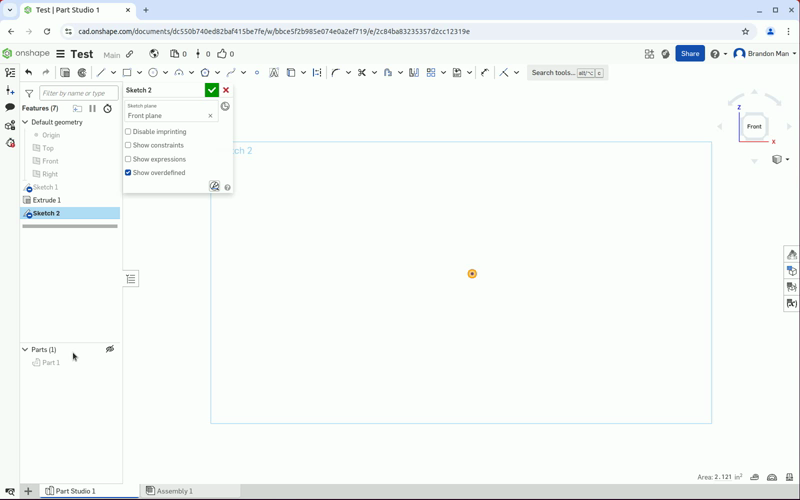
key(shift+e)
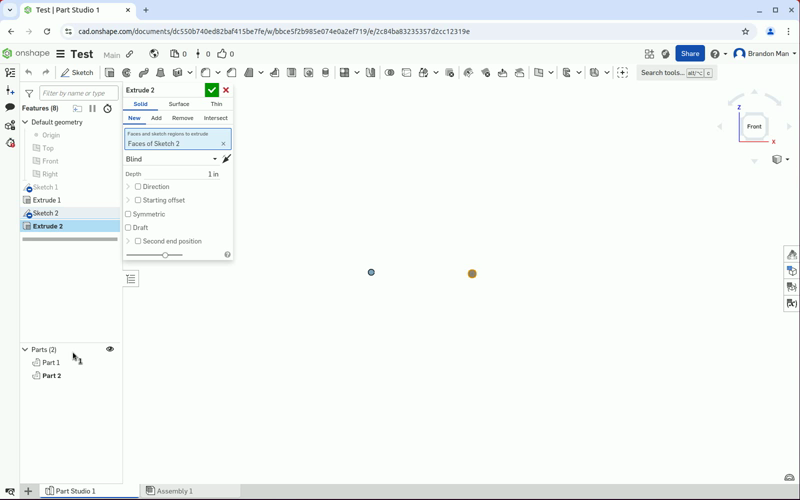
mouse_move(143, 106)
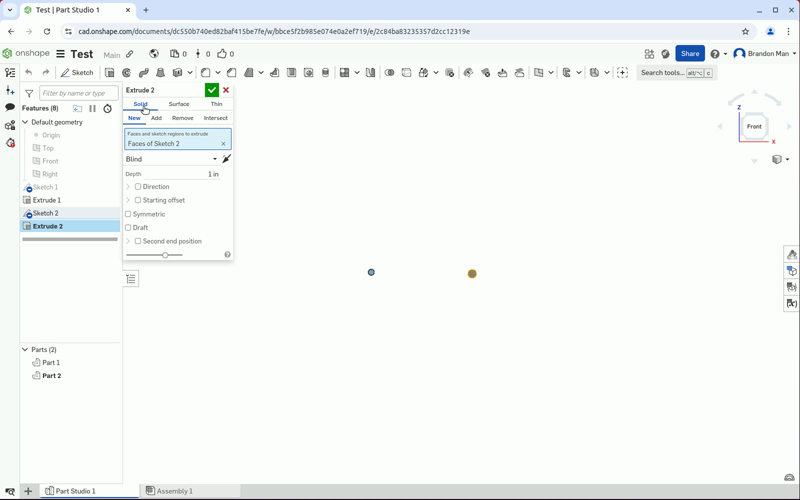
click(143, 106)
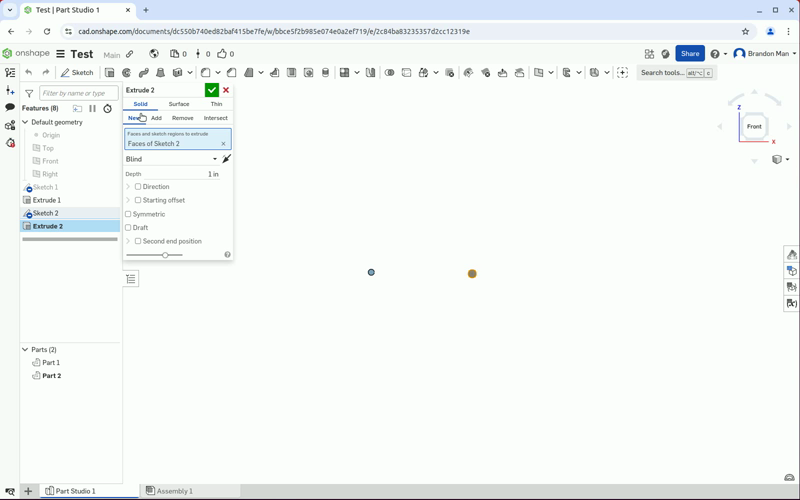
mouse_move(137, 120)
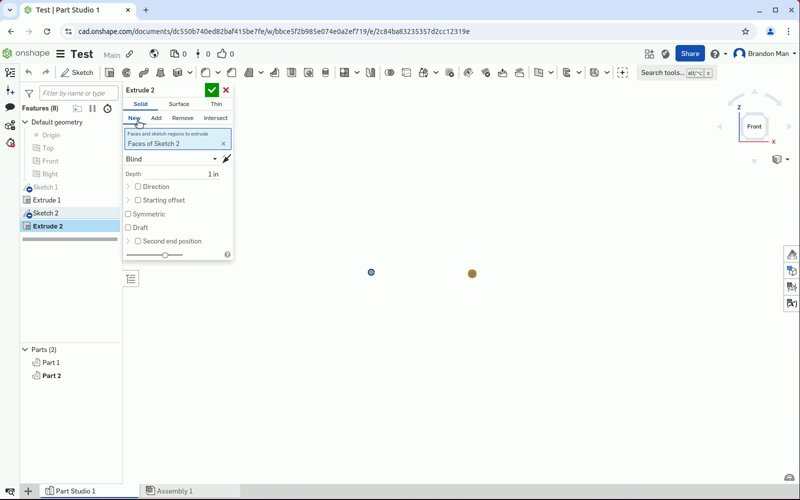
click(137, 120)
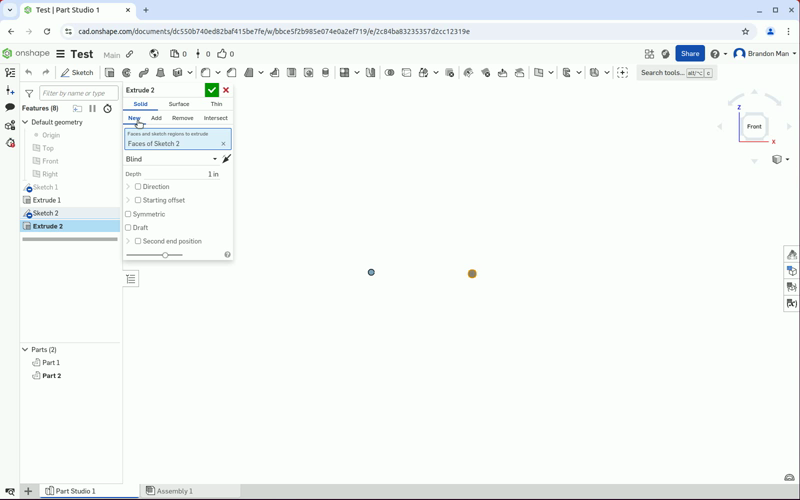
key(tab, 4)
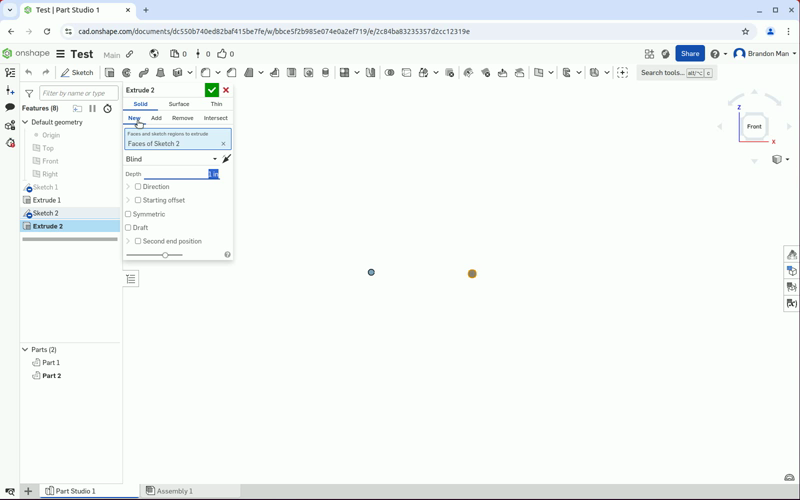
text(17.09)
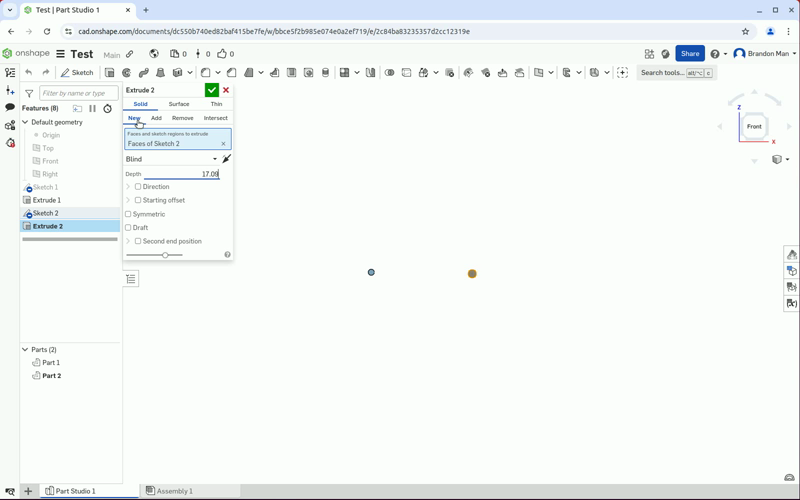
key(enter)
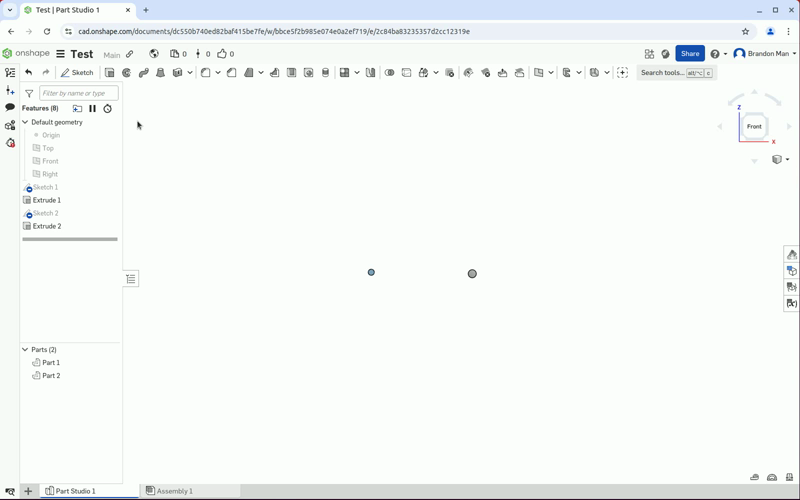
key(shift+h)
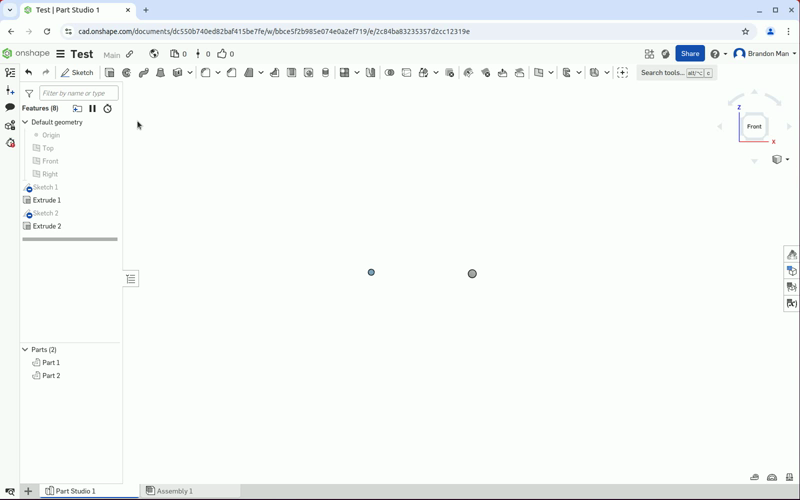
key(shift+h)
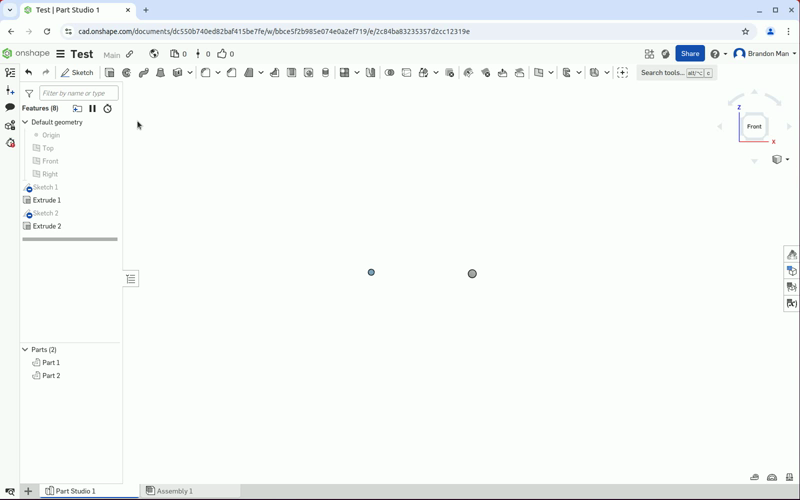
mouse_move(73, 189)
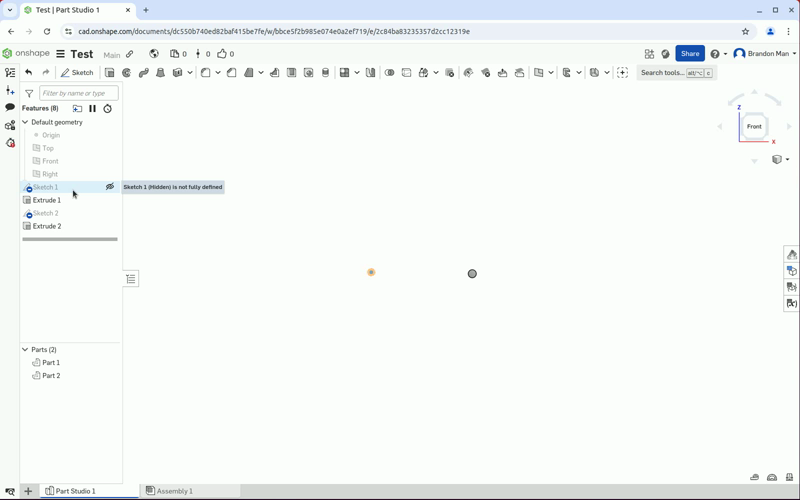
click(73, 189)
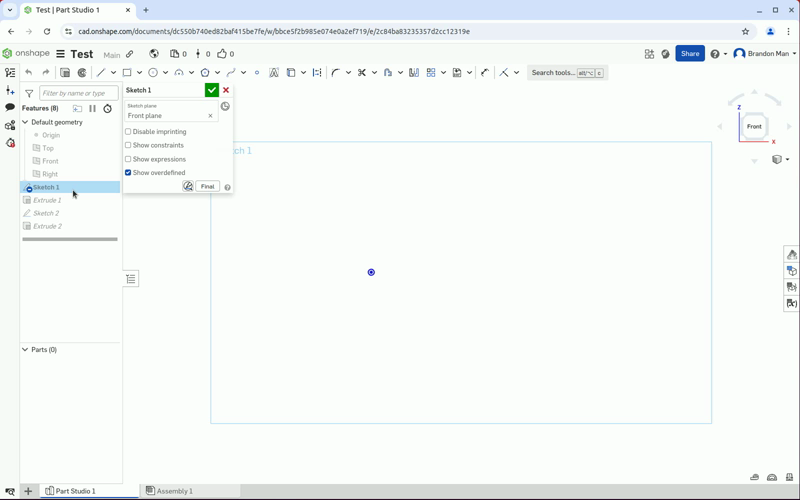
mouse_move(229, 92)
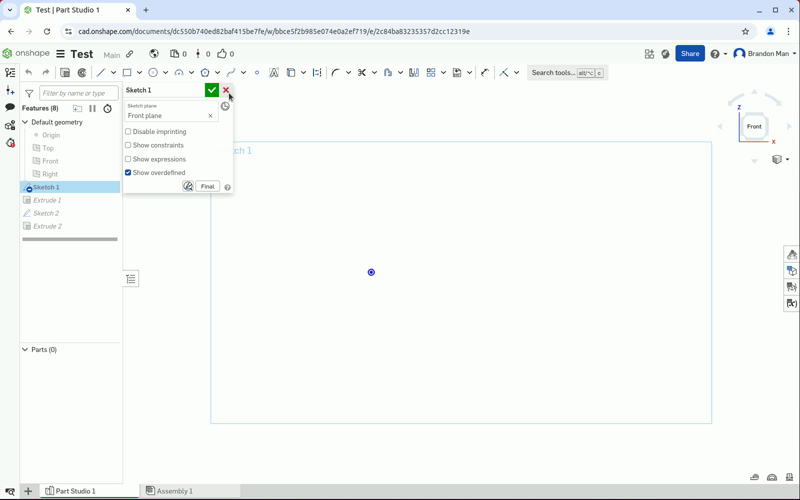
click(229, 92)
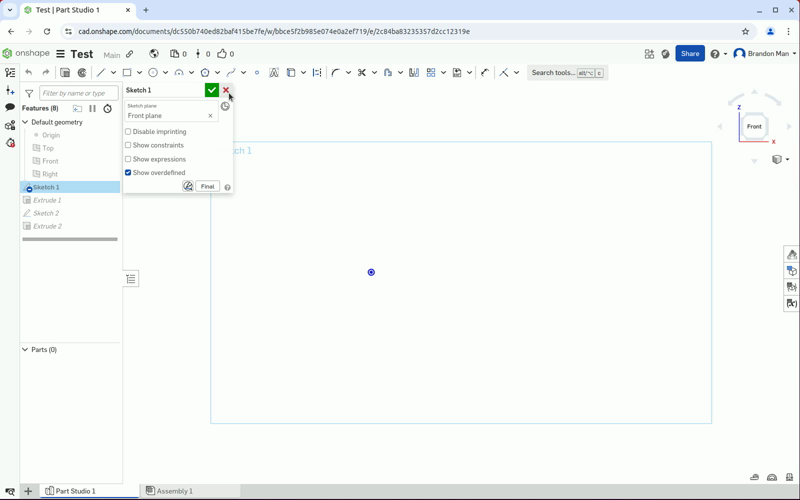
key(shift+s)
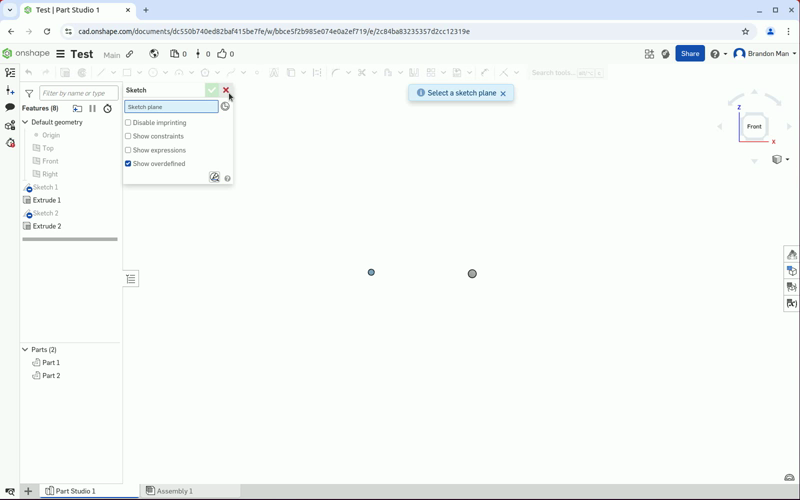
mouse_move(73, 163)
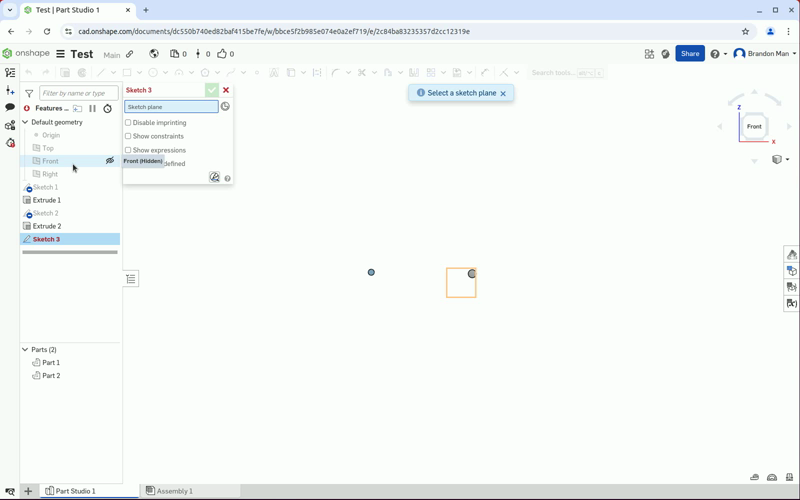
click(73, 163)
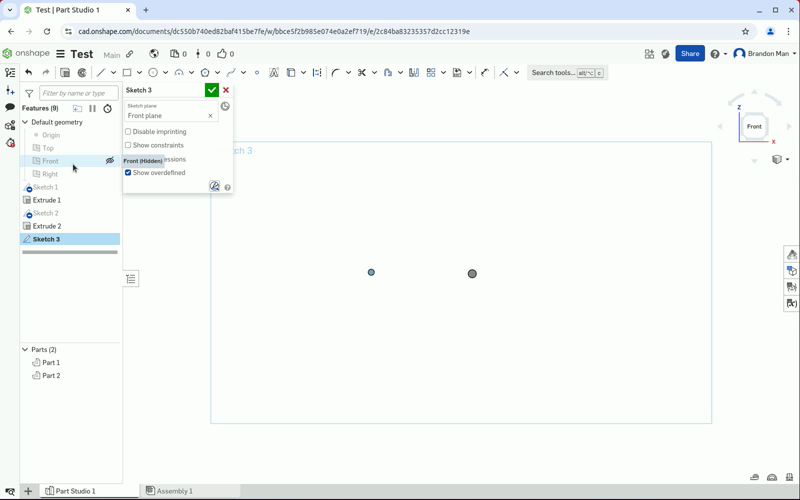
mouse_move(73, 352)
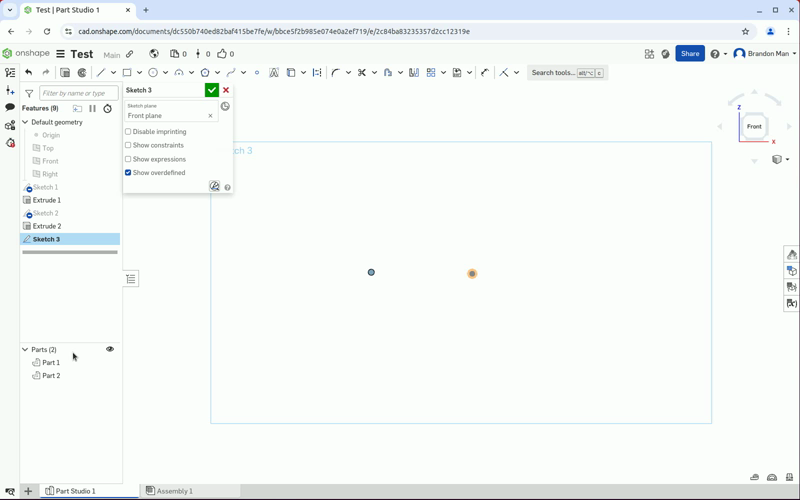
key(y)
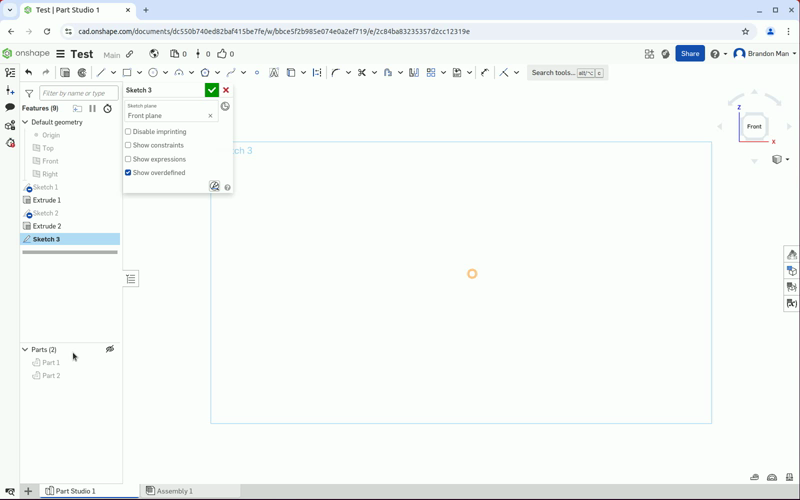
key(c)
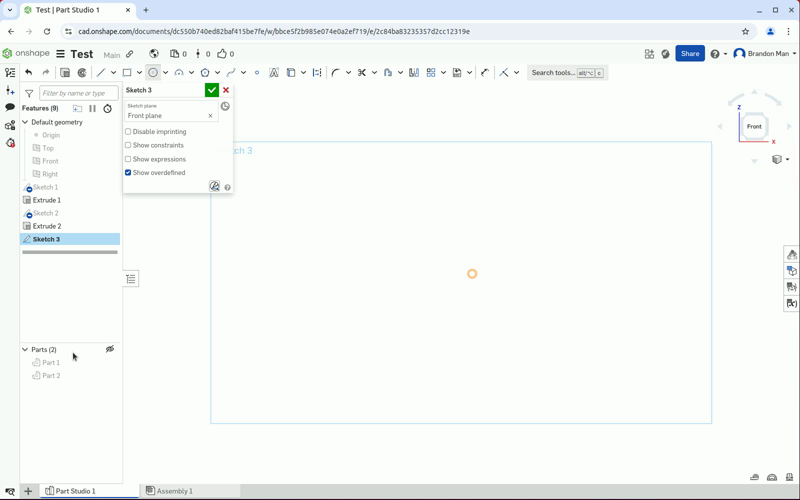
key_down(shift)
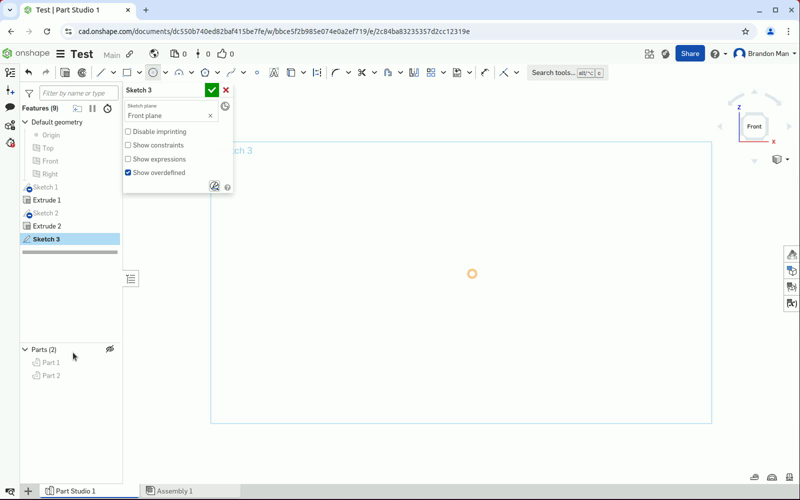
mouse_move(473, 273)
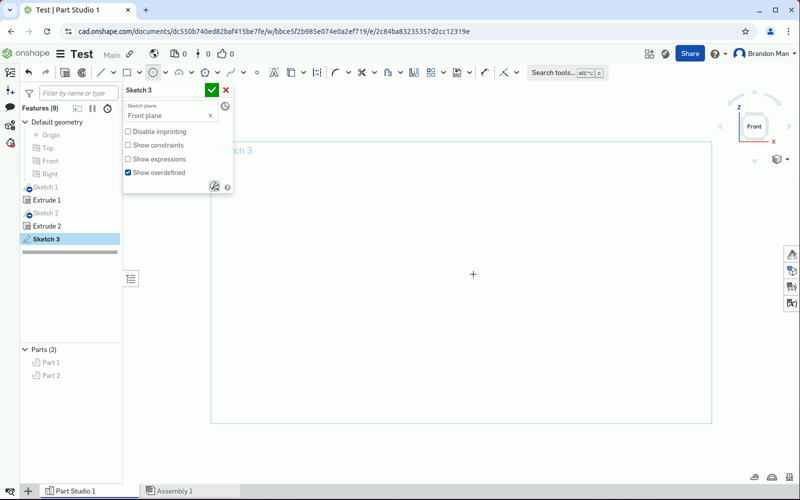
click(473, 273)
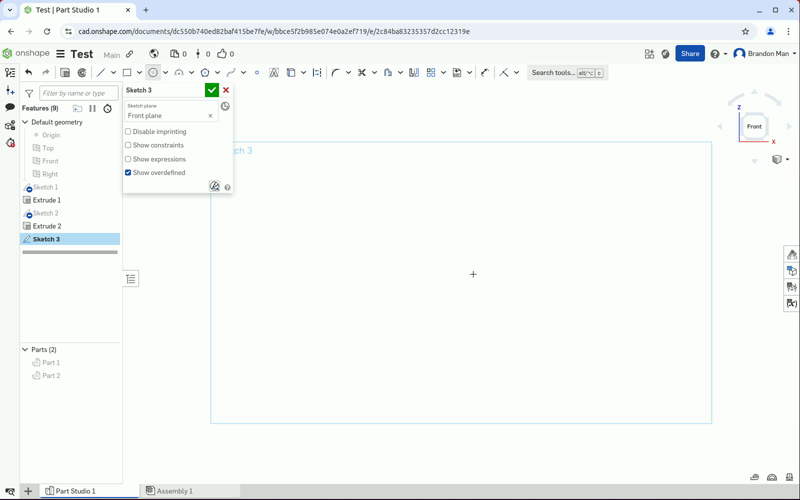
key_up(shift)
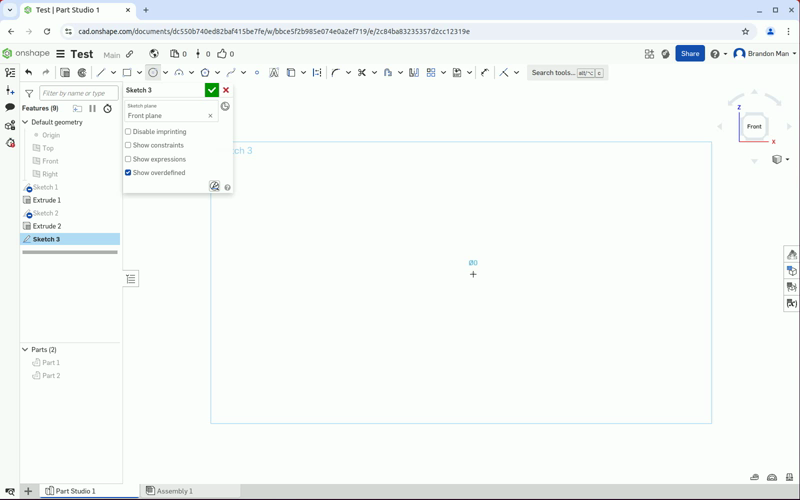
mouse_move(495, 273)
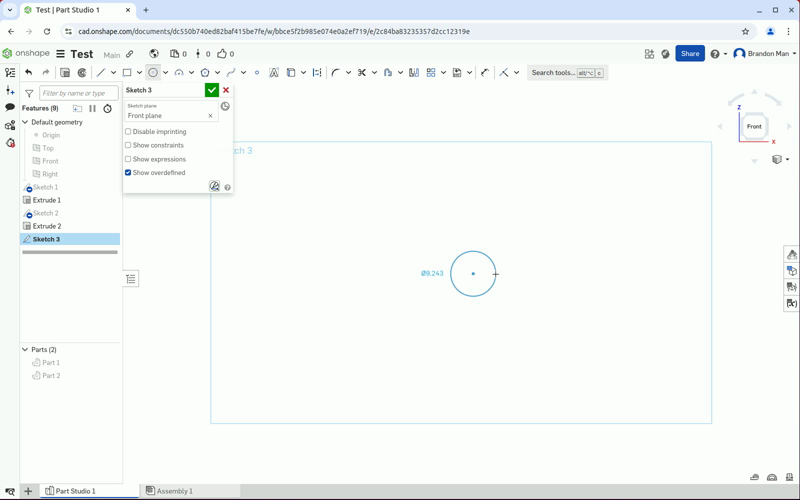
click(495, 273)
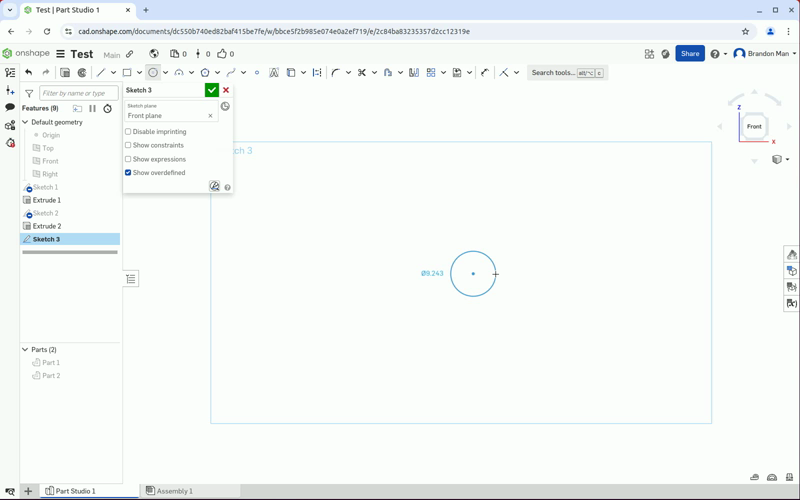
key(esc)
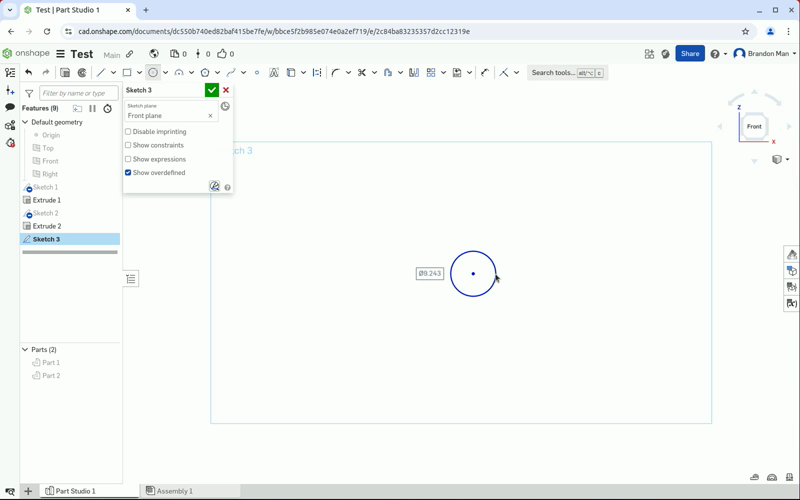
mouse_move(479, 284)
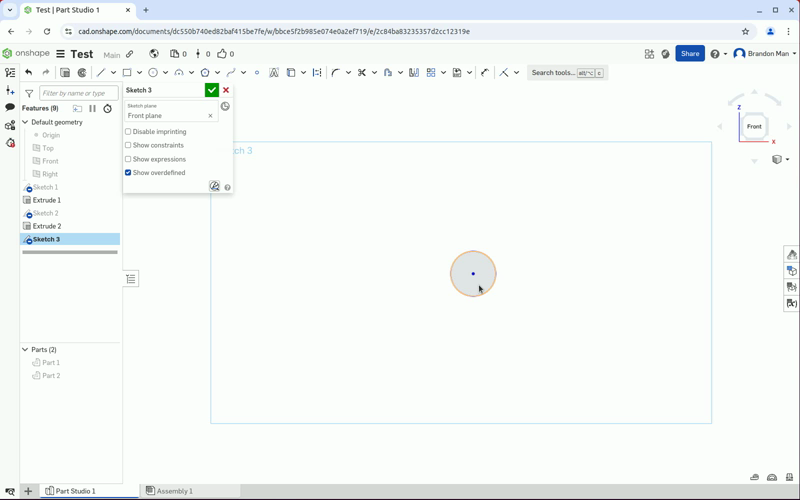
scroll(6)
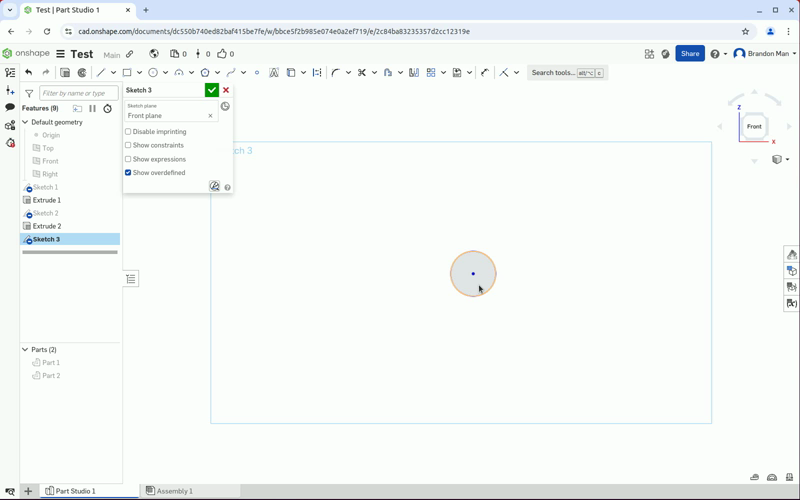
scroll(6)
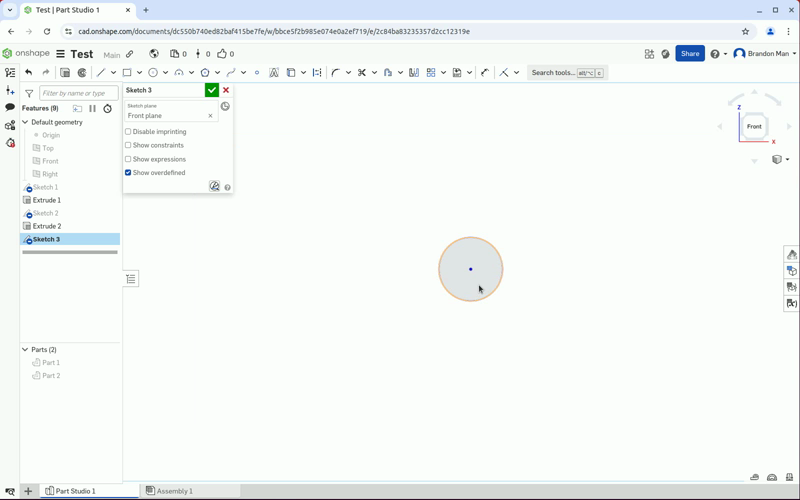
scroll(6)
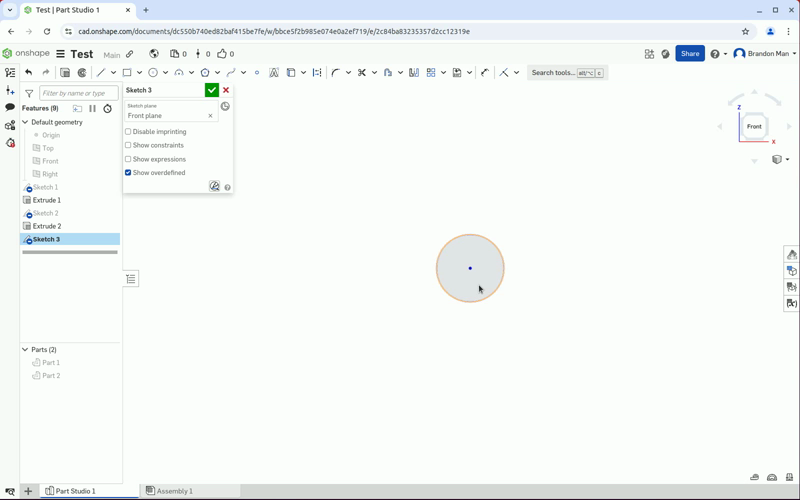
scroll(6)
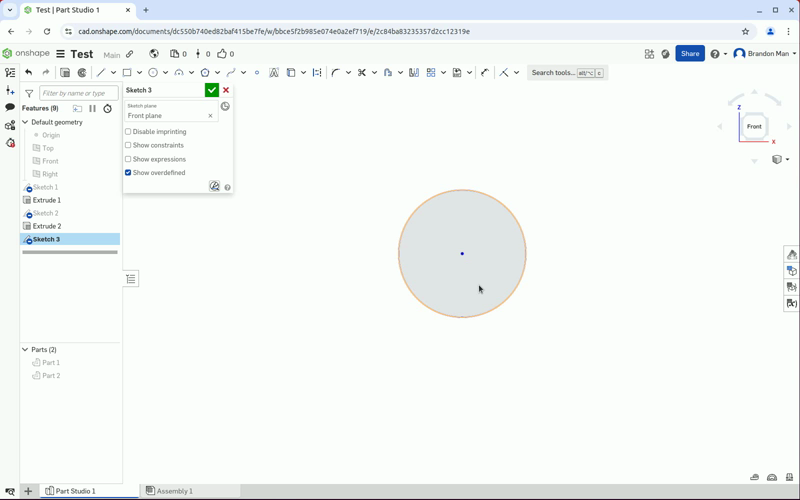
scroll(6)
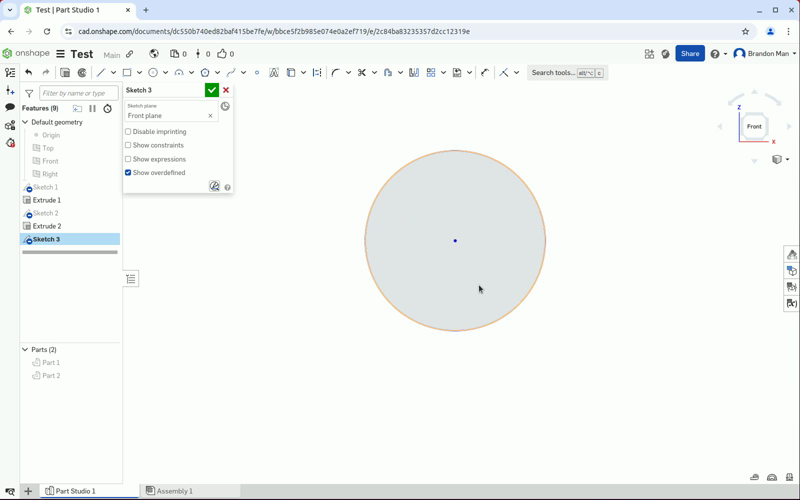
scroll(6)
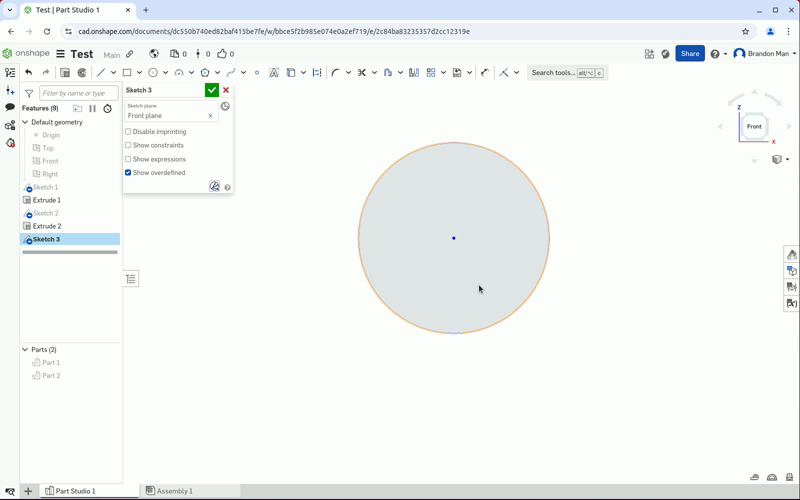
scroll(6)
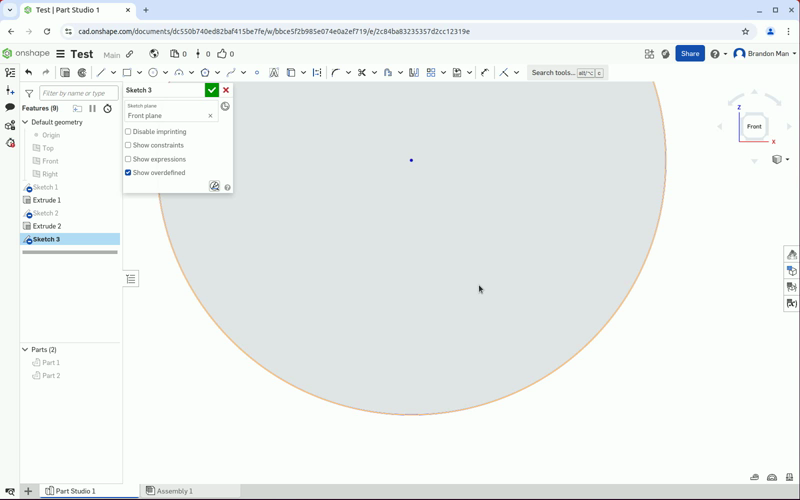
click(479, 284)
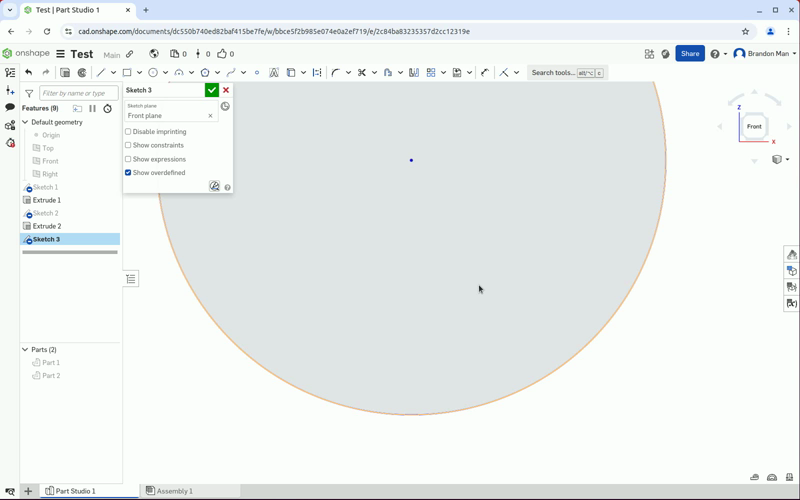
scroll(-6)
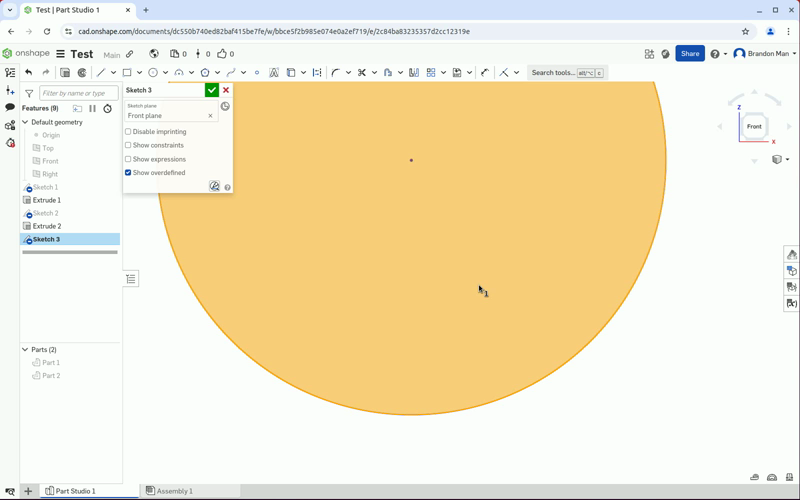
scroll(-6)
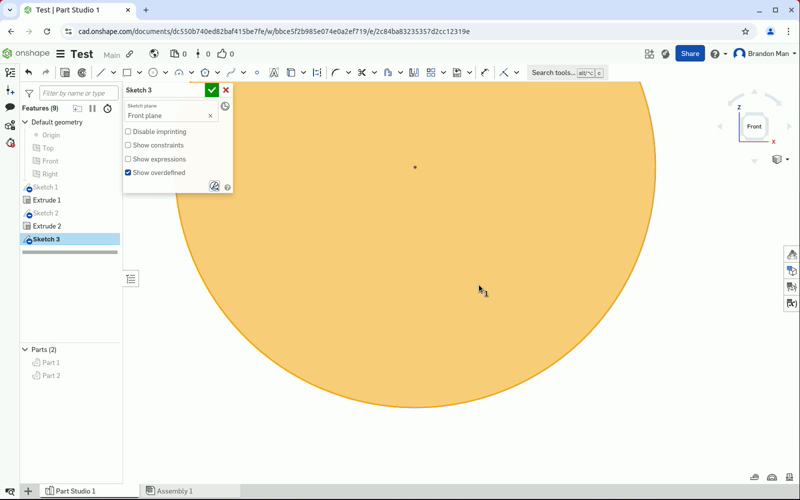
scroll(-6)
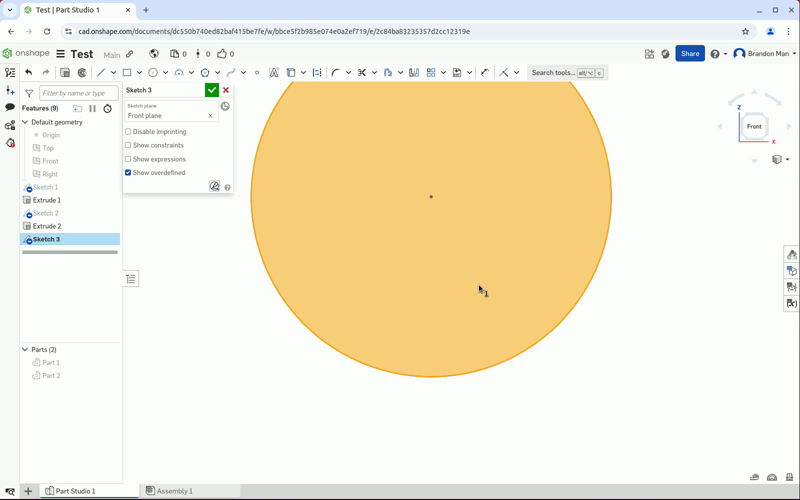
scroll(-6)
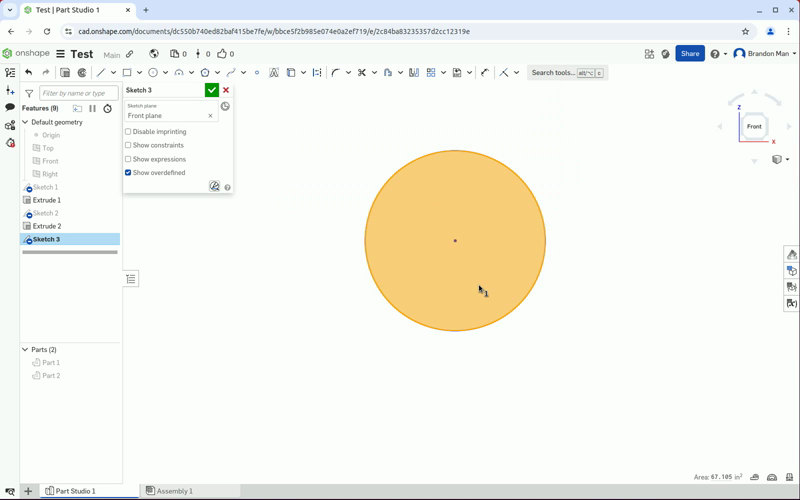
scroll(-6)
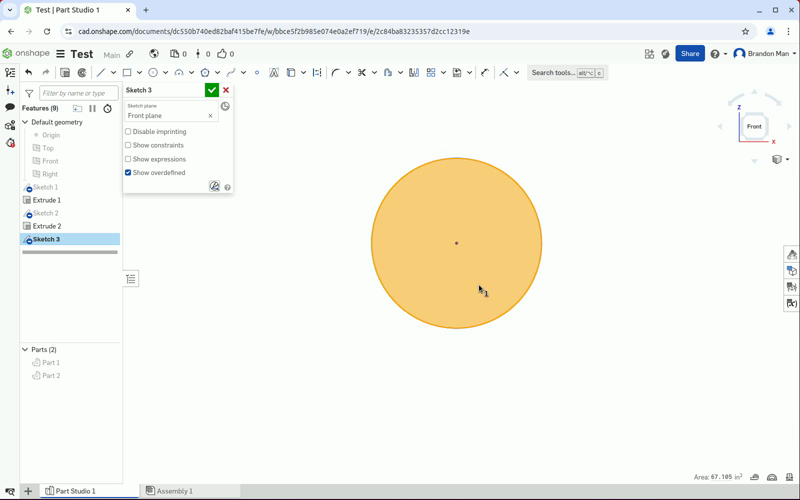
scroll(-6)
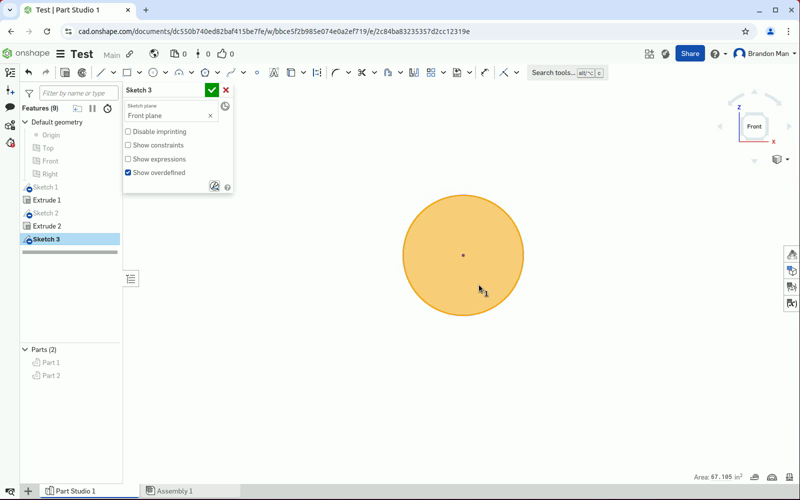
scroll(-6)
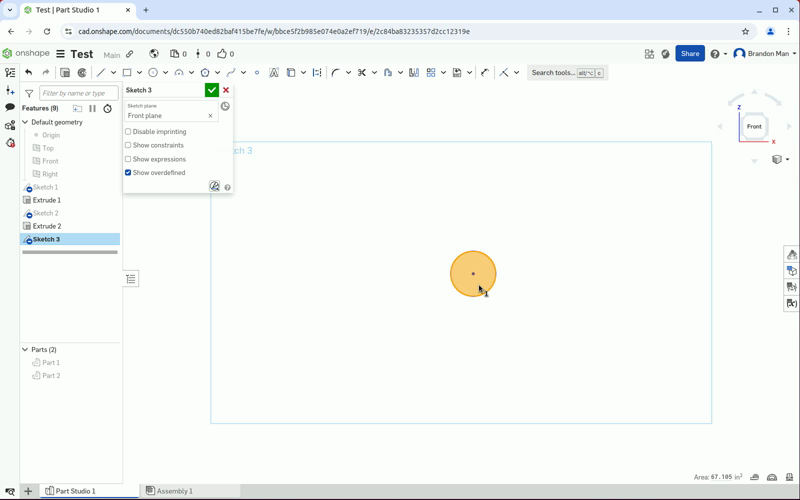
mouse_move(73, 352)
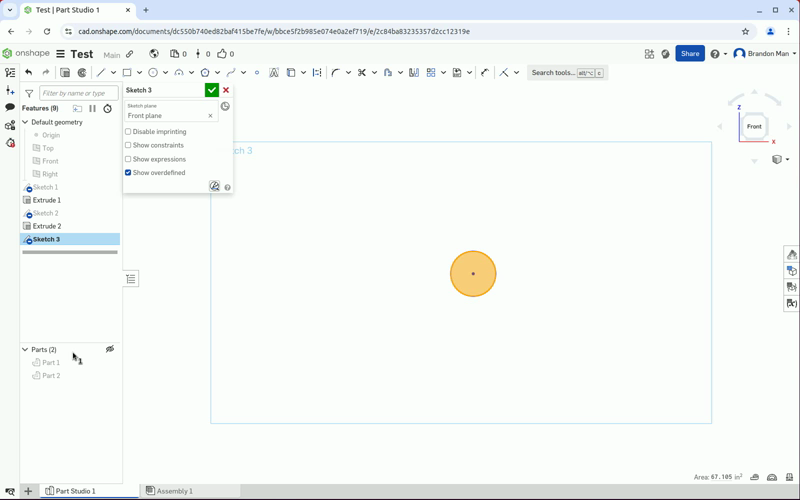
key(shift+y)
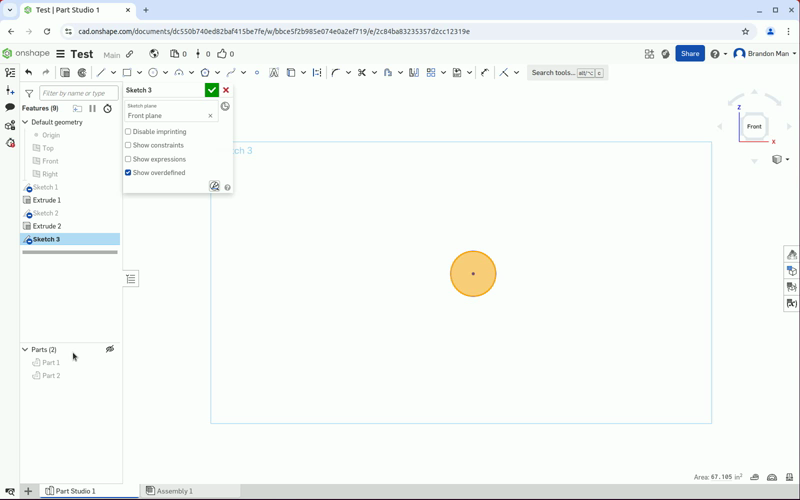
key(shift+e)
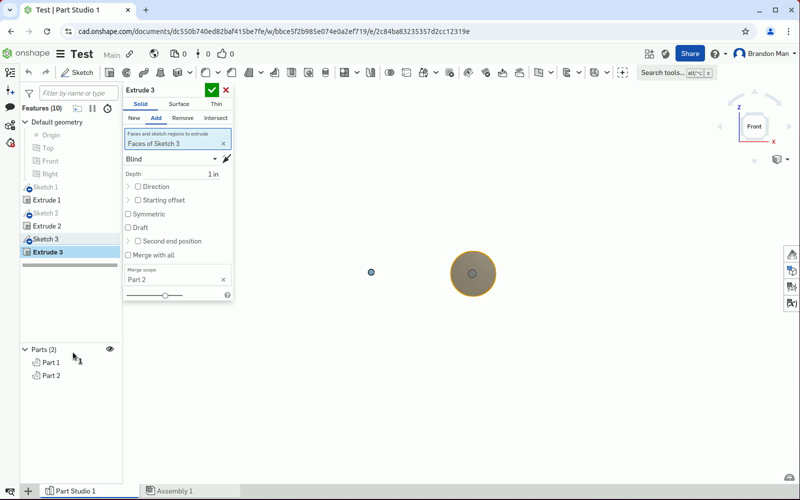
mouse_move(143, 106)
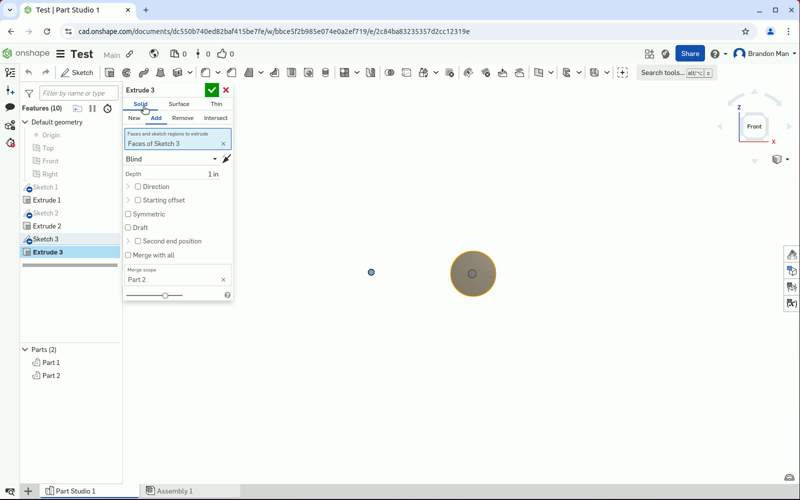
click(143, 106)
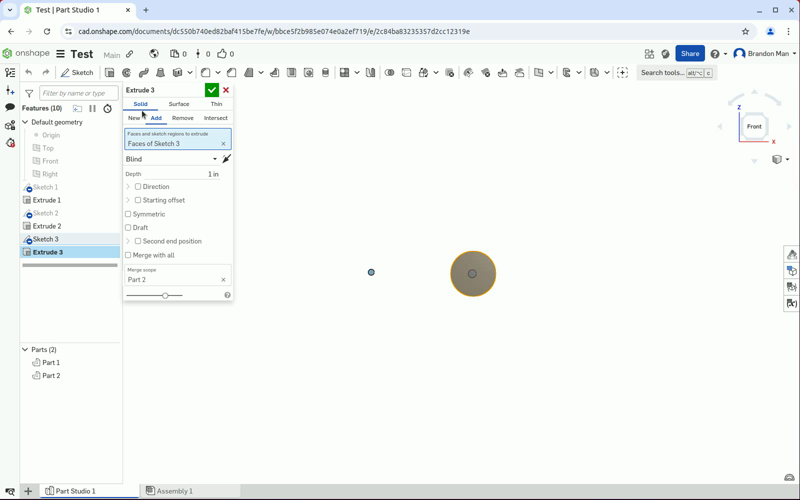
mouse_move(137, 120)
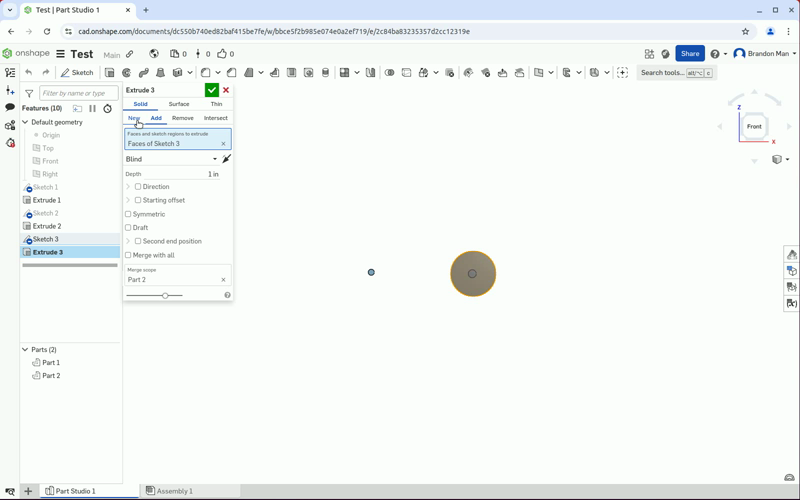
click(137, 120)
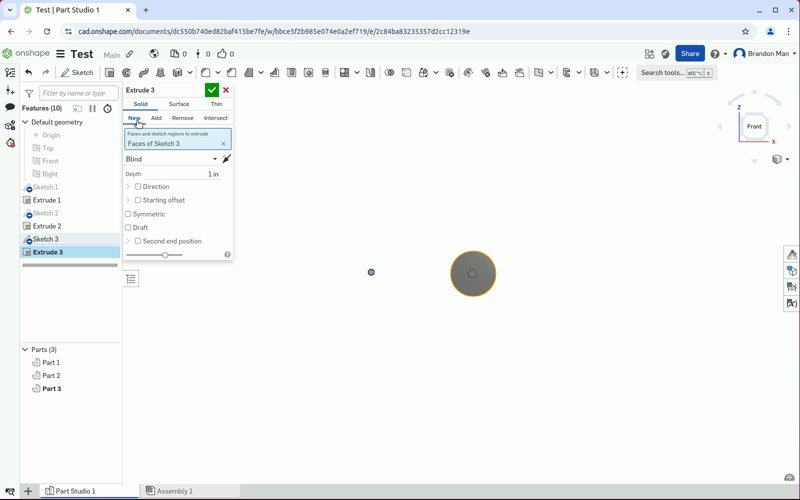
key(tab, 4)
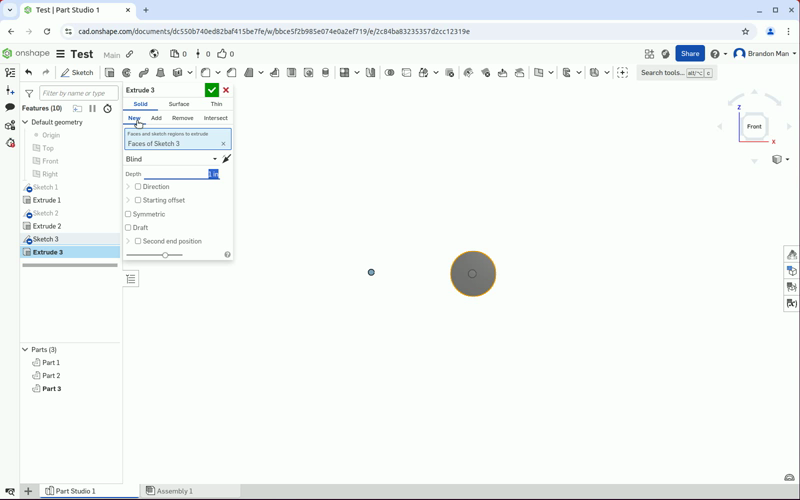
text(-0.963)
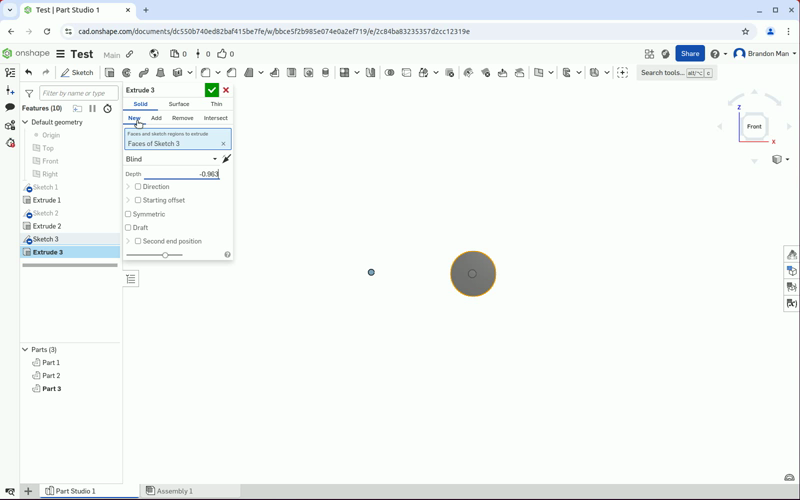
key(enter)
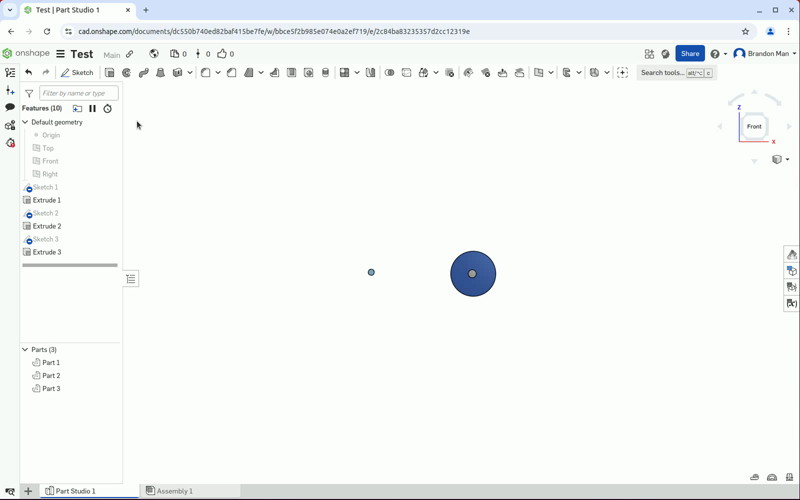
key(shift+h)
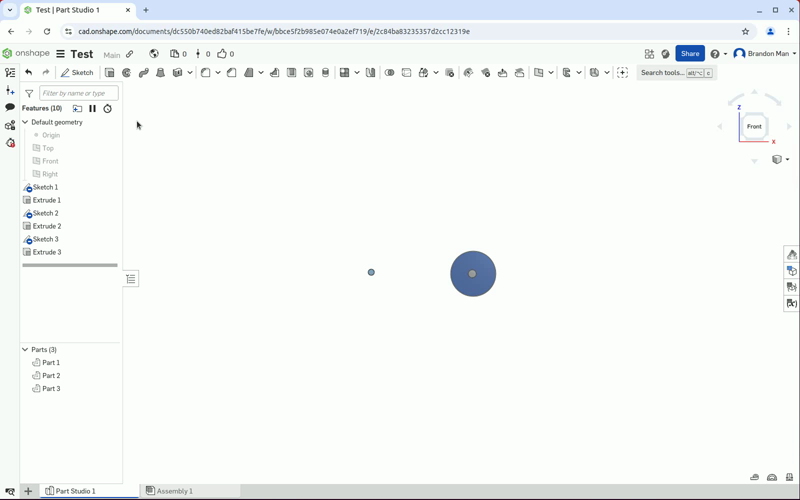
key(shift+h)
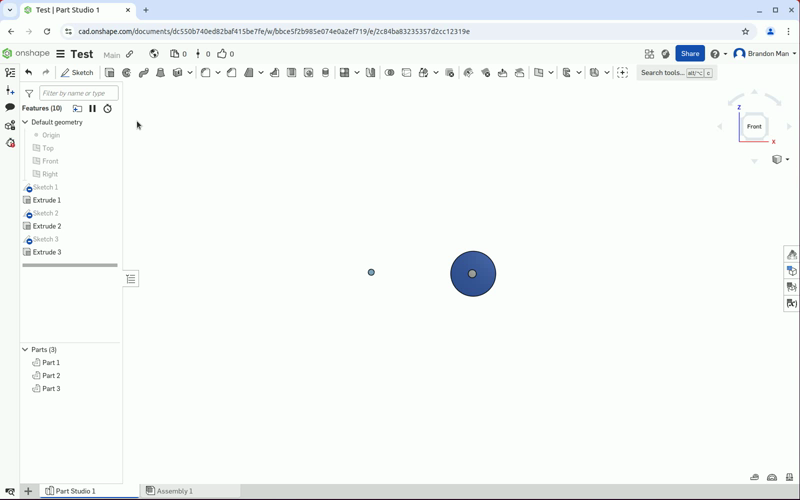
mouse_move(73, 189)
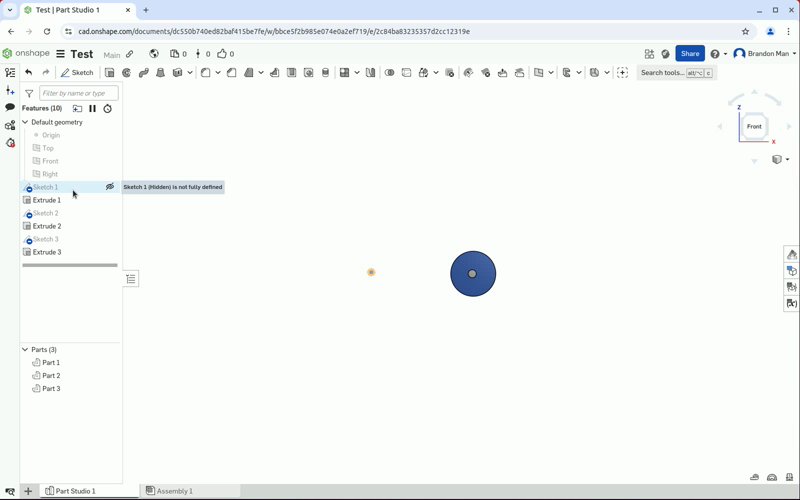
click(73, 189)
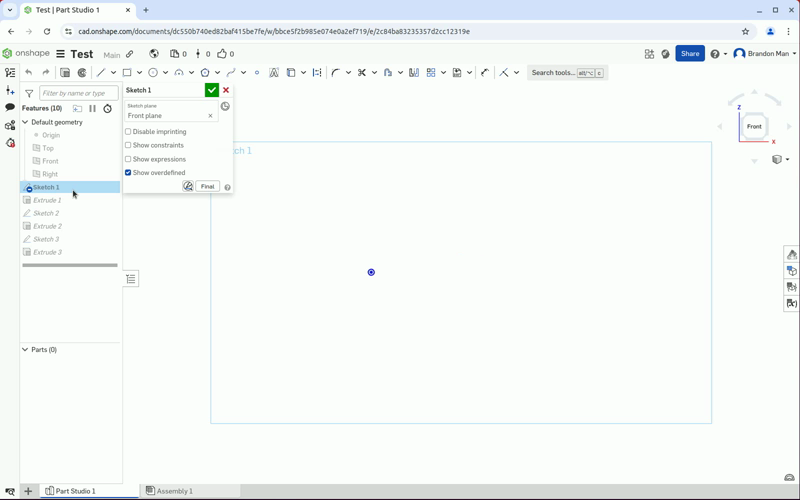
mouse_move(229, 92)
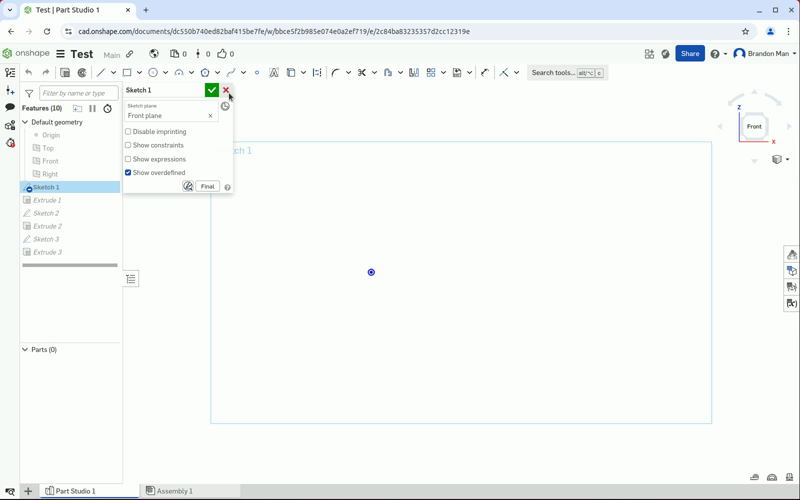
click(229, 92)
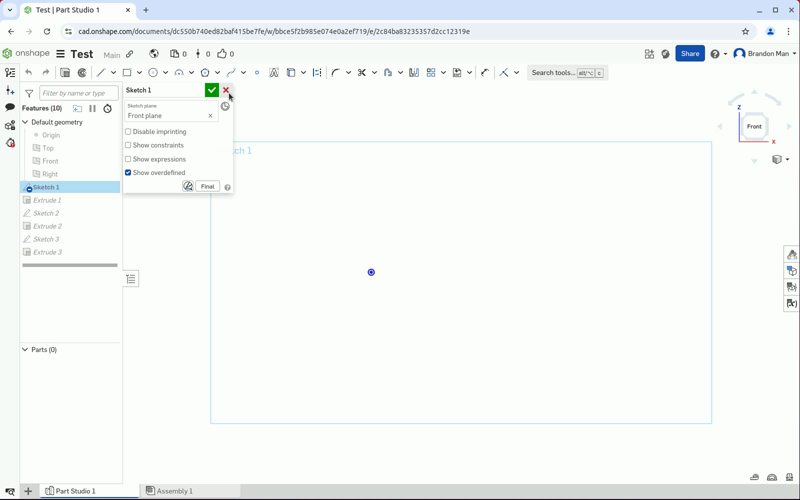
key(shift+s)
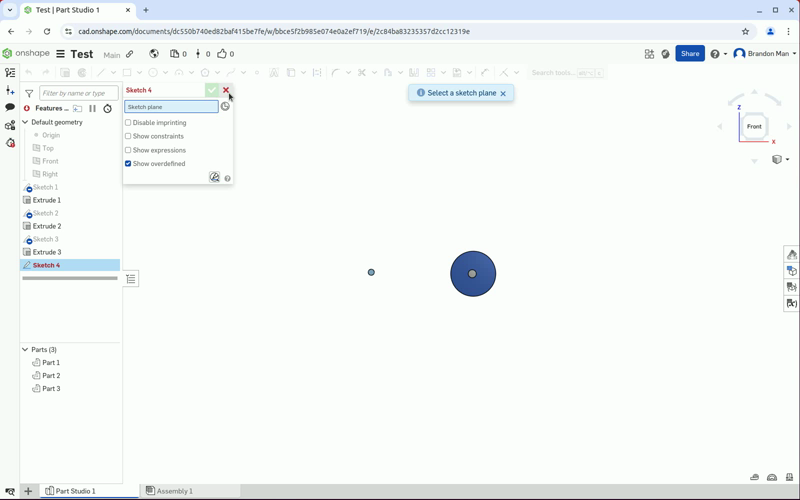
mouse_move(73, 163)
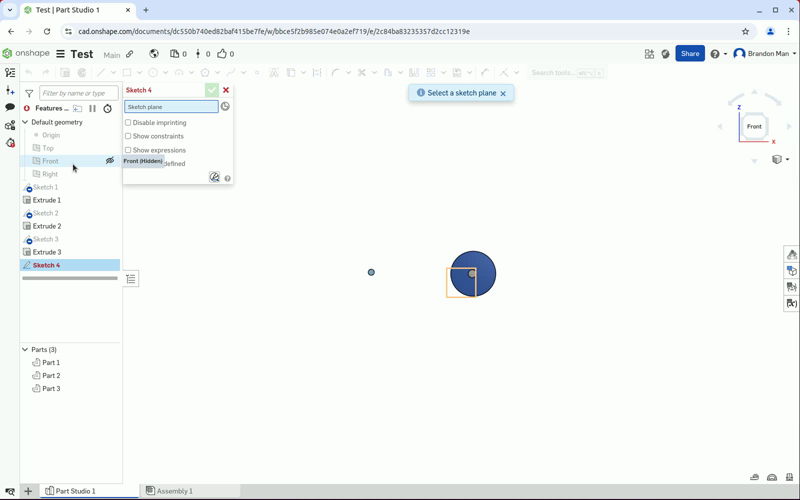
click(73, 163)
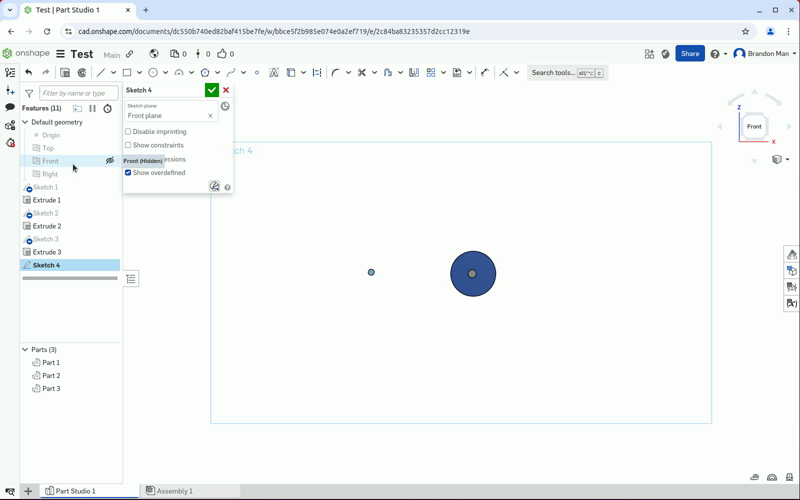
mouse_move(73, 352)
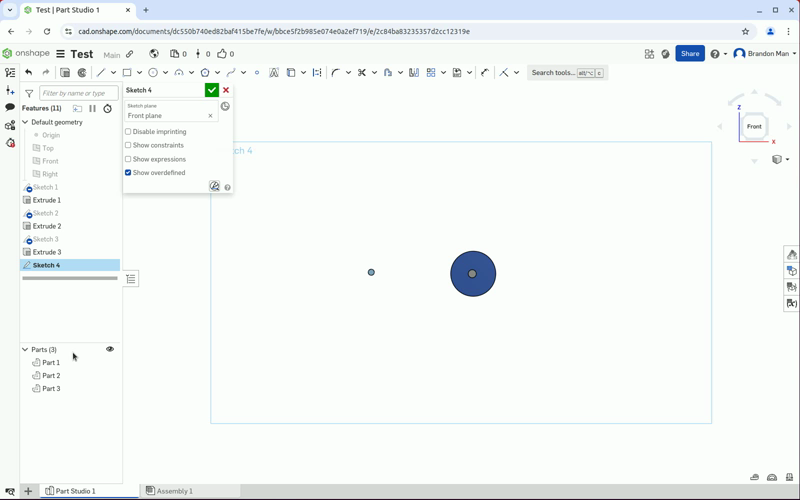
key(y)
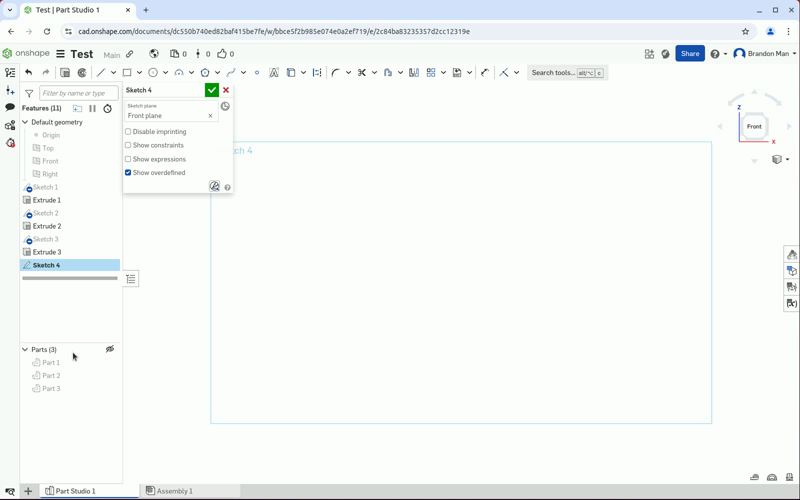
key(c)
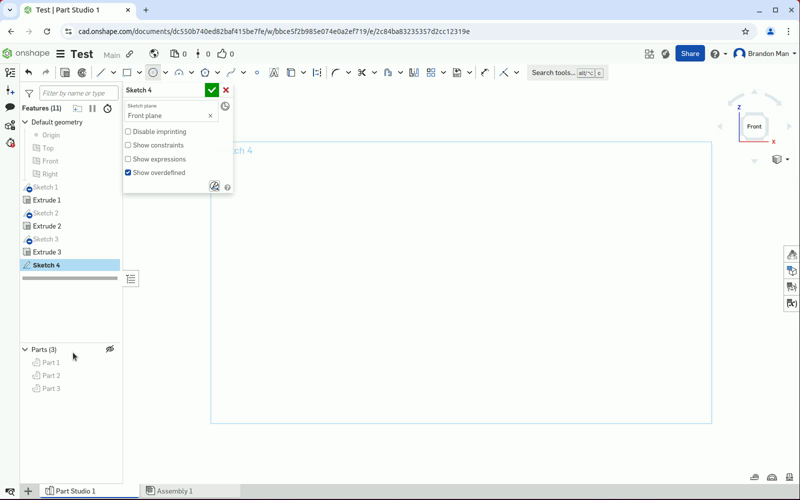
key_down(shift)
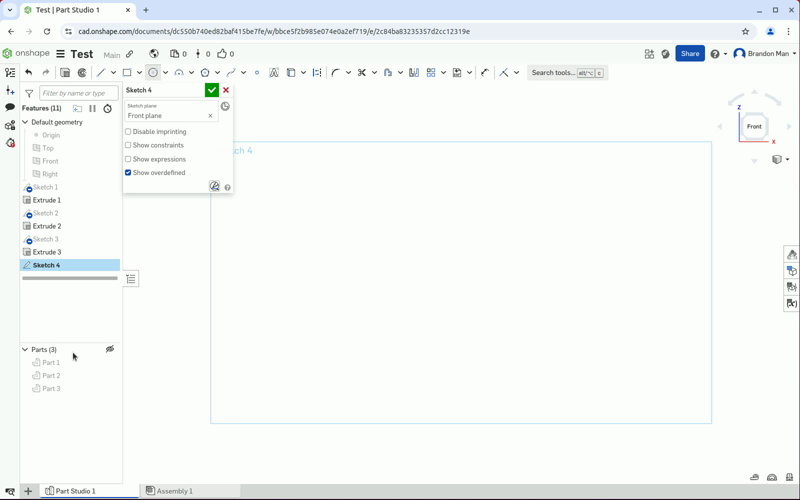
mouse_move(371, 272)
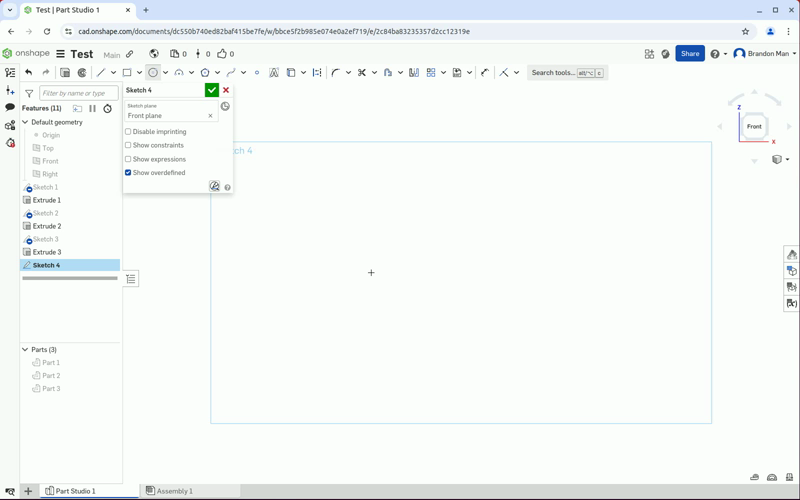
click(371, 272)
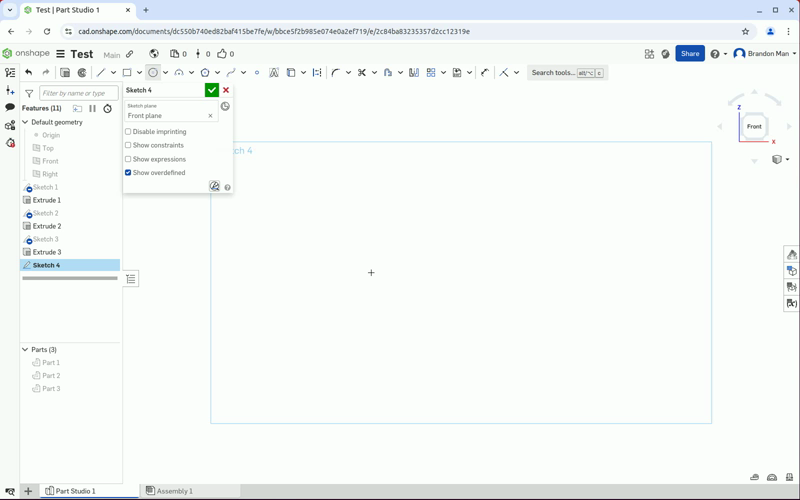
key_up(shift)
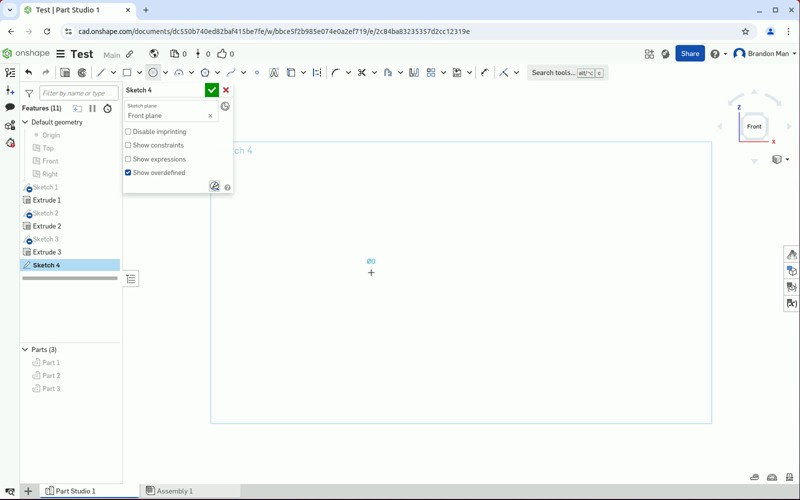
mouse_move(393, 272)
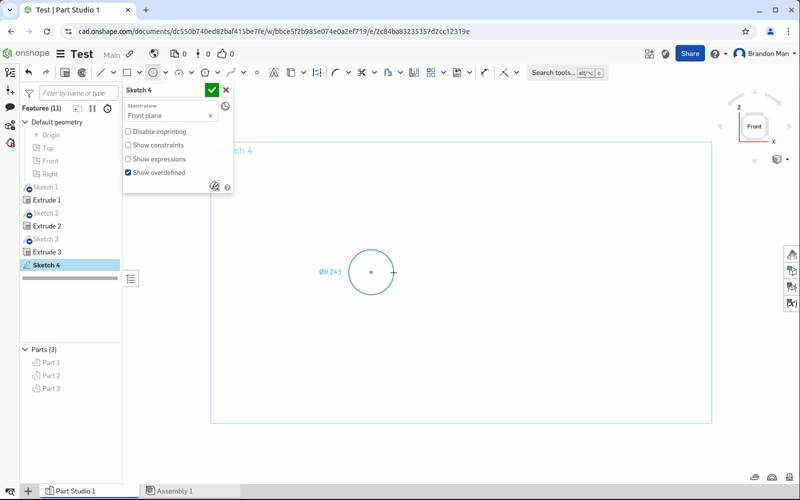
click(393, 272)
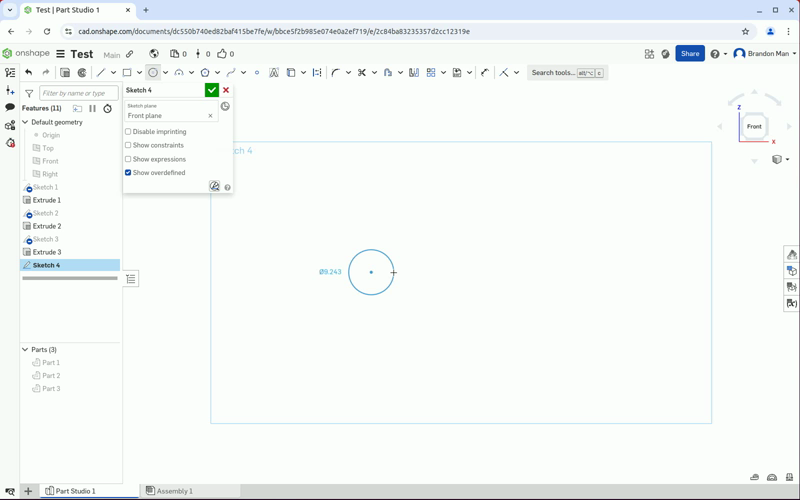
key(esc)
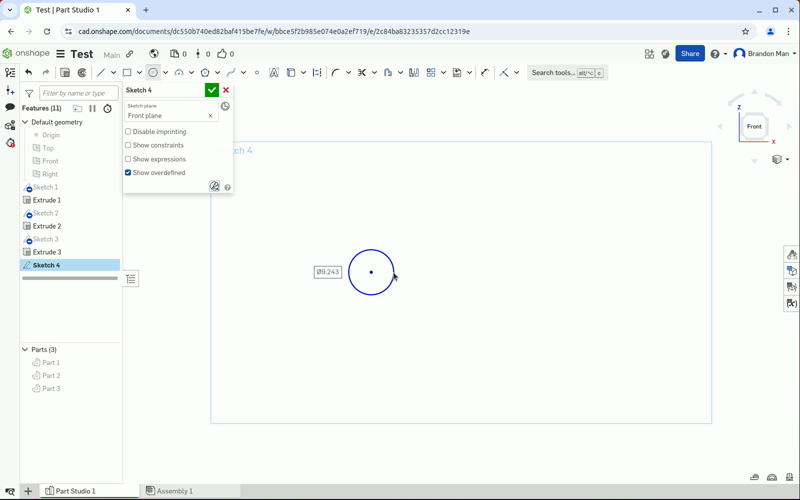
mouse_move(390, 267)
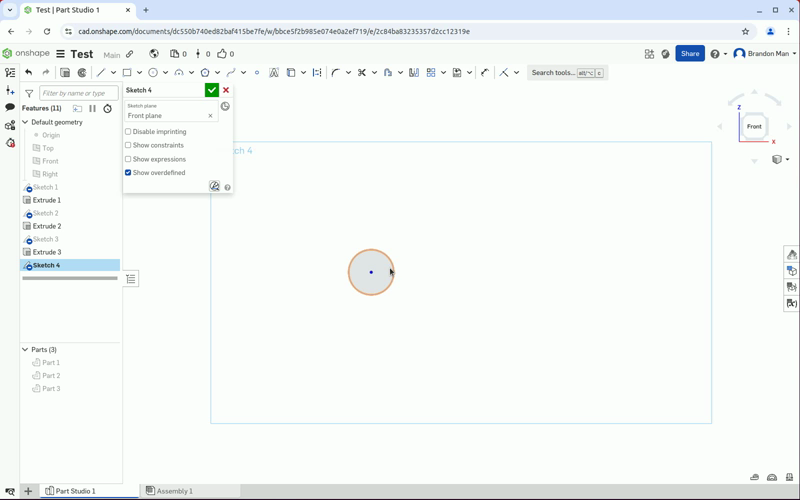
scroll(6)
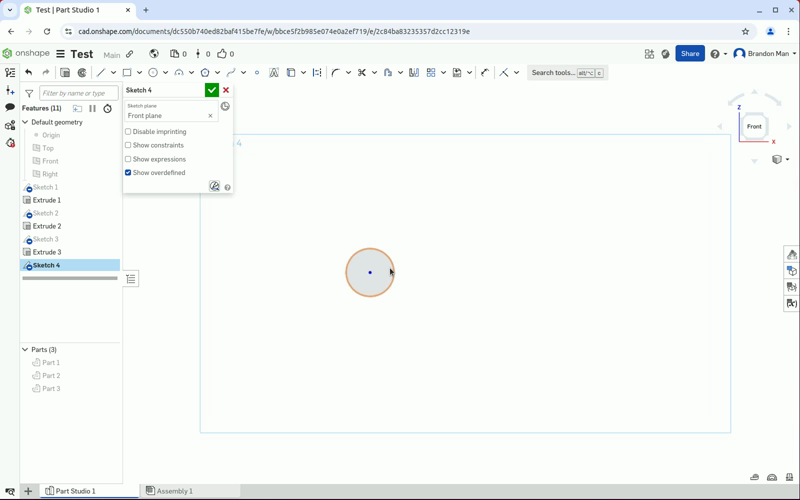
scroll(6)
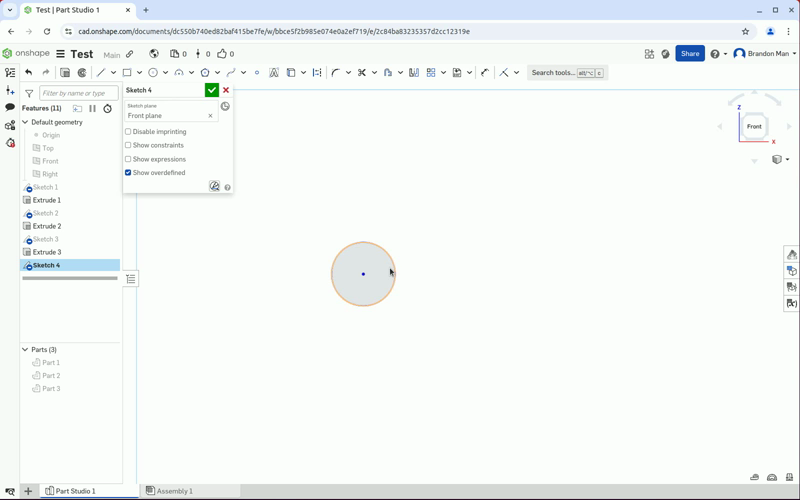
scroll(6)
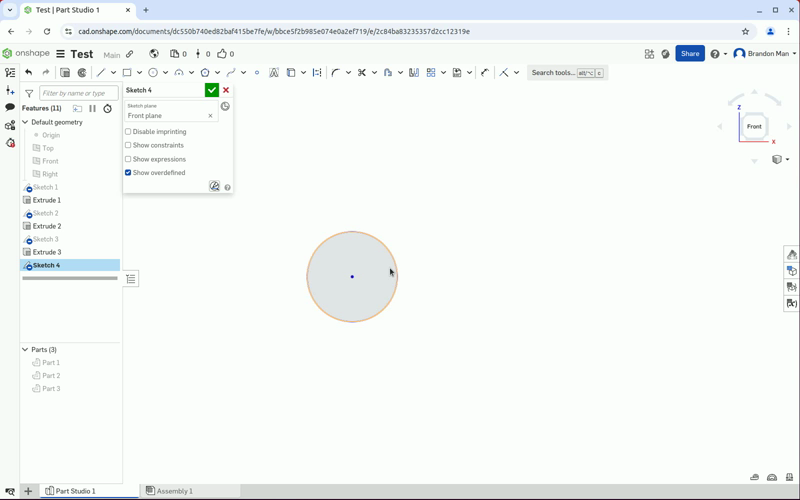
scroll(6)
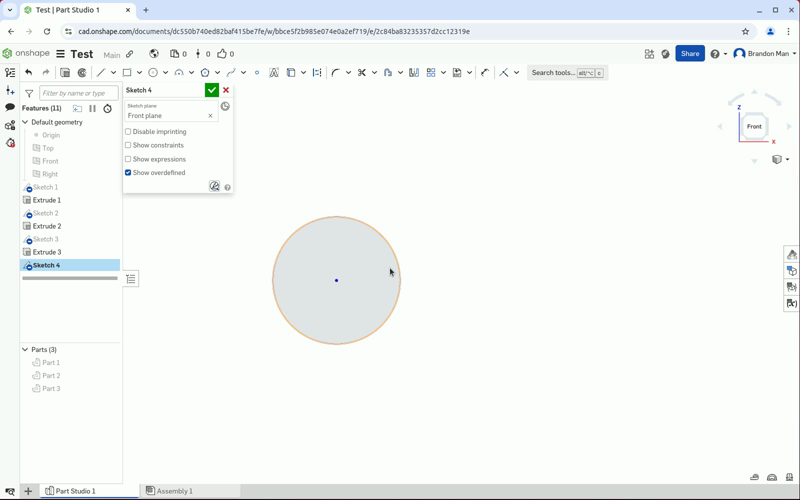
scroll(6)
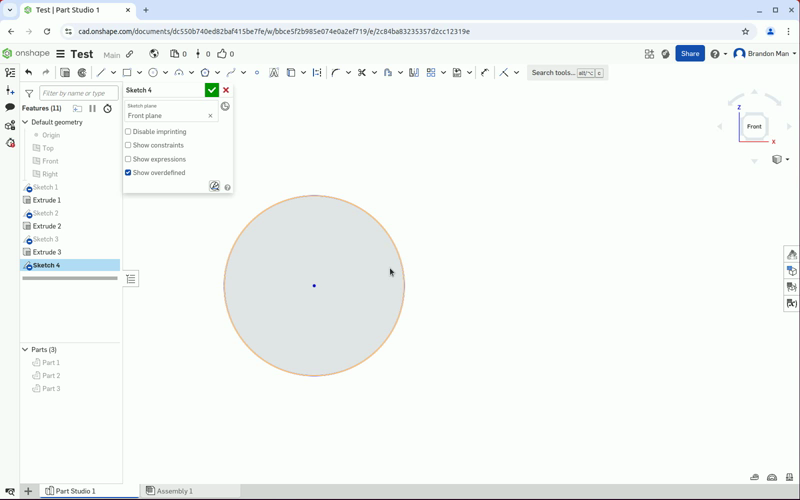
scroll(6)
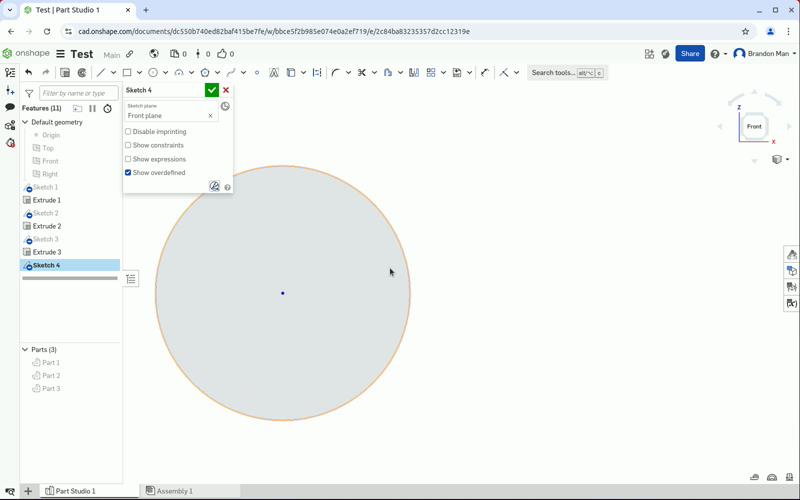
scroll(6)
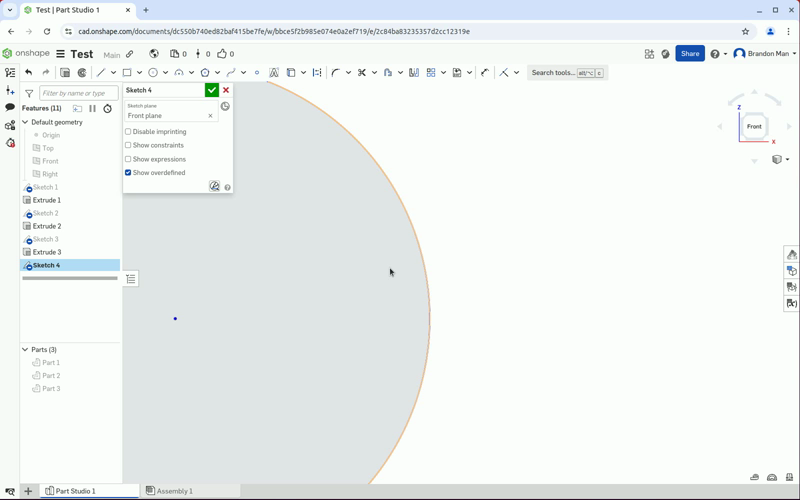
click(390, 267)
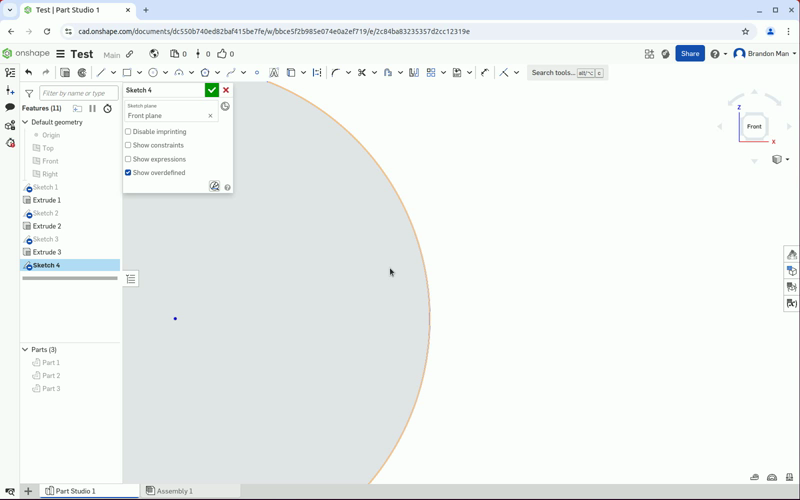
scroll(-6)
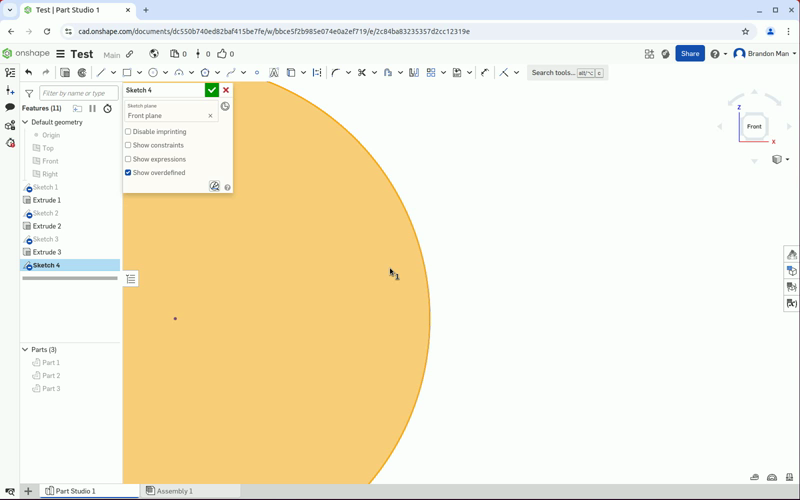
scroll(-6)
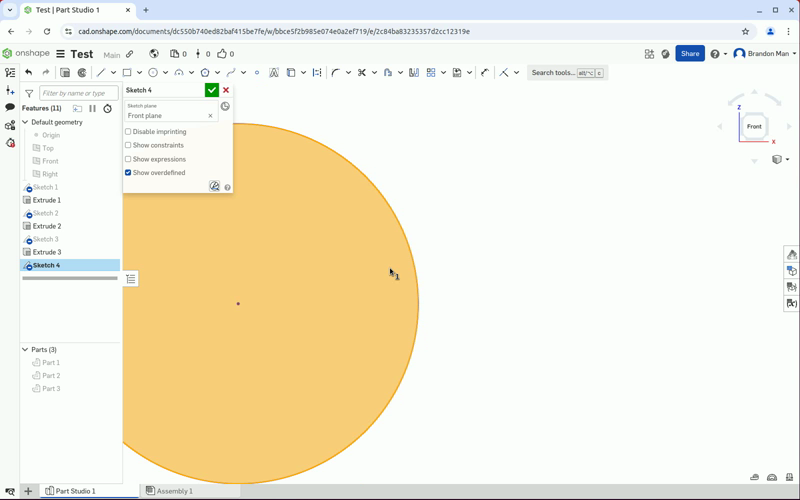
scroll(-6)
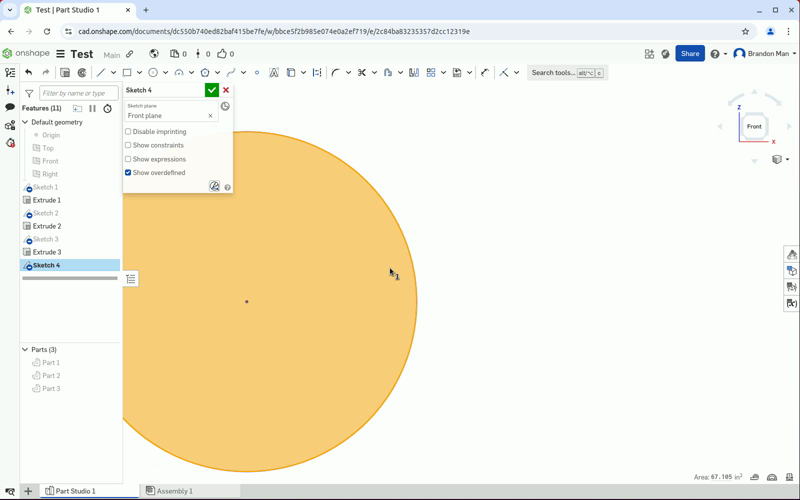
scroll(-6)
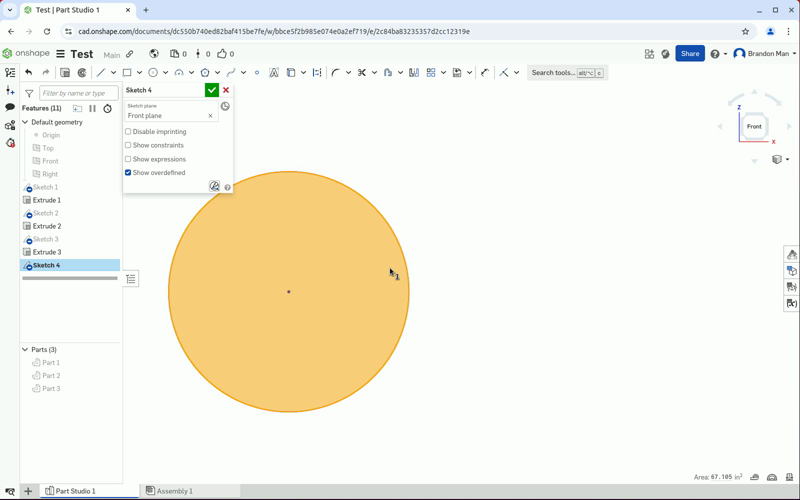
scroll(-6)
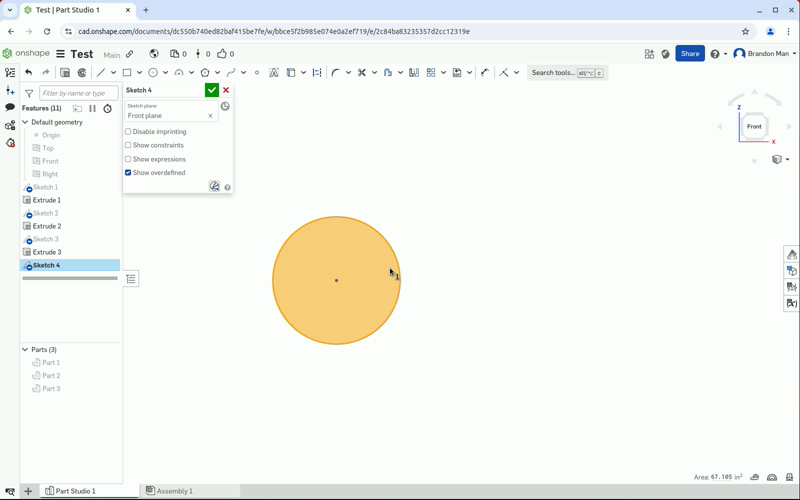
scroll(-6)
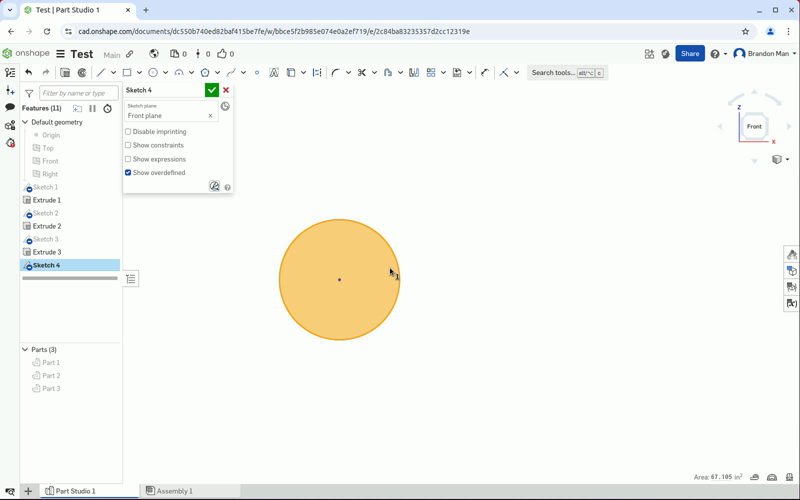
scroll(-6)
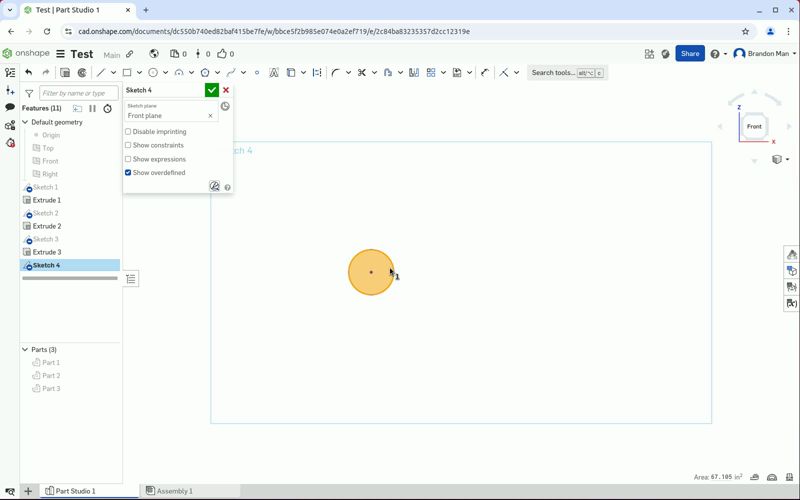
mouse_move(73, 352)
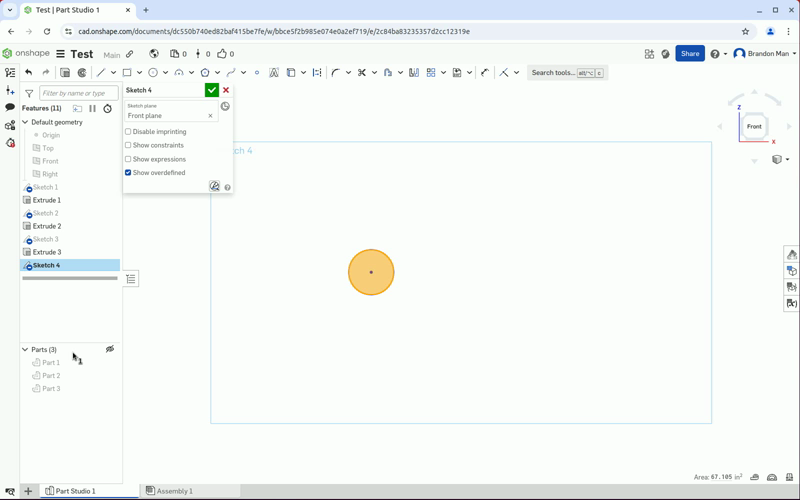
key(shift+y)
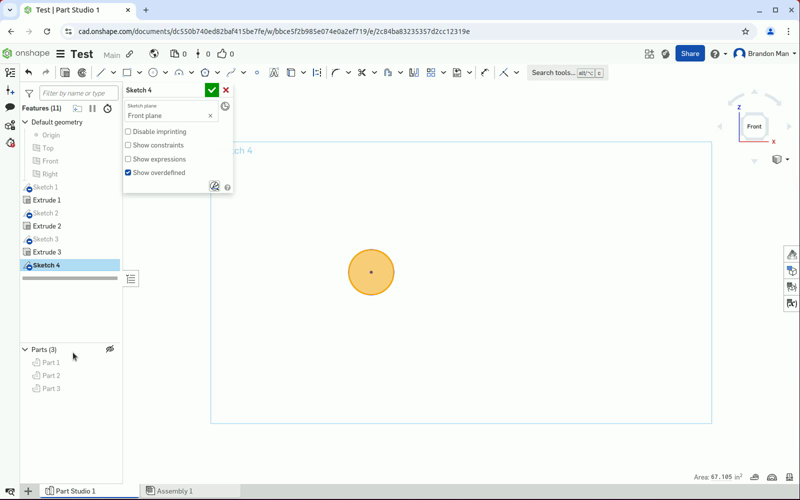
key(shift+e)
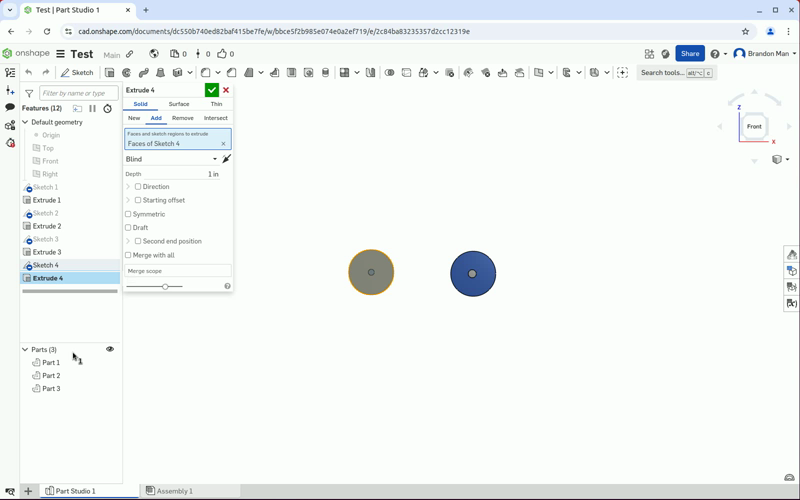
mouse_move(143, 106)
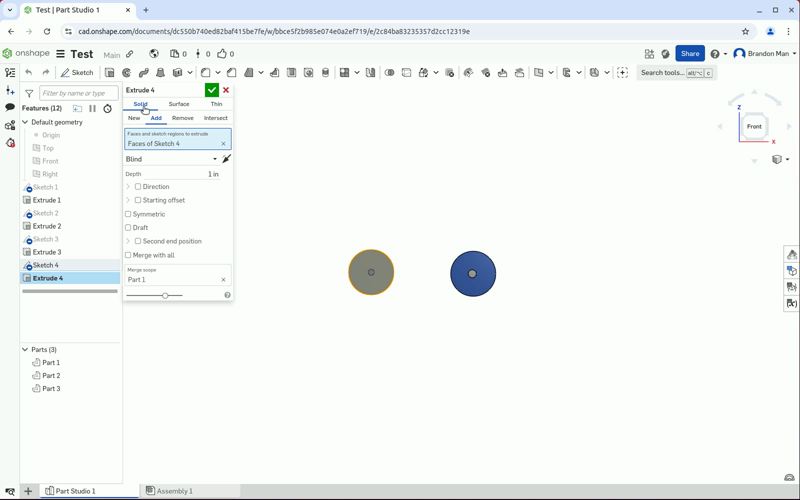
click(143, 106)
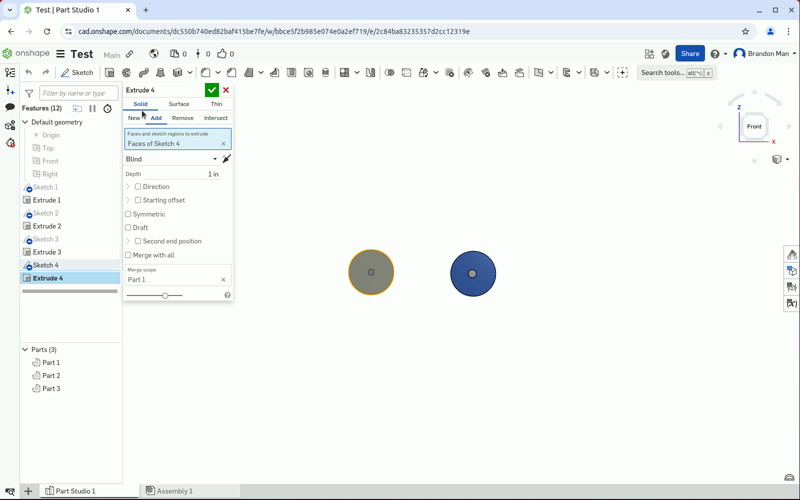
mouse_move(137, 120)
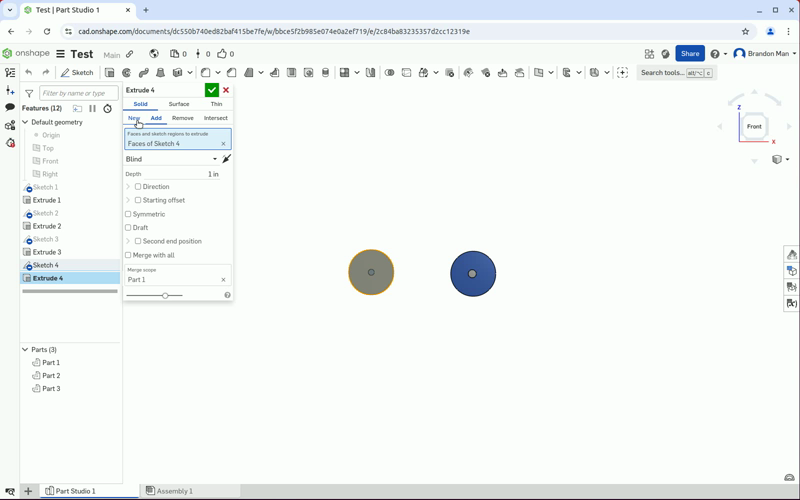
click(137, 120)
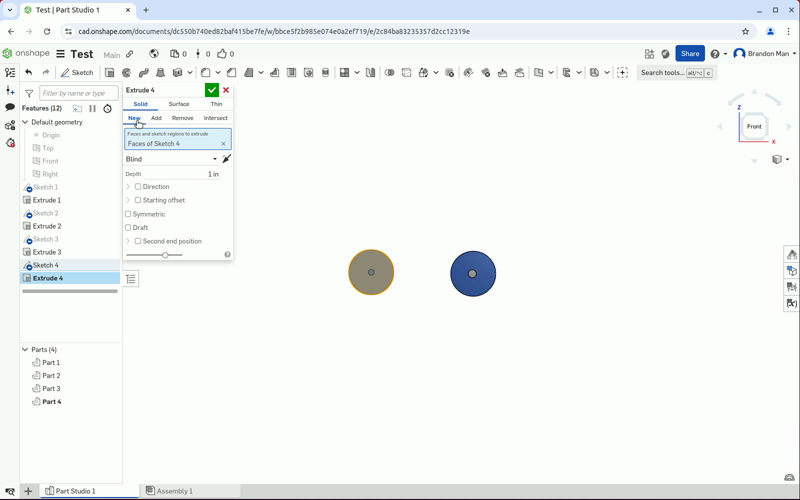
key(tab, 4)
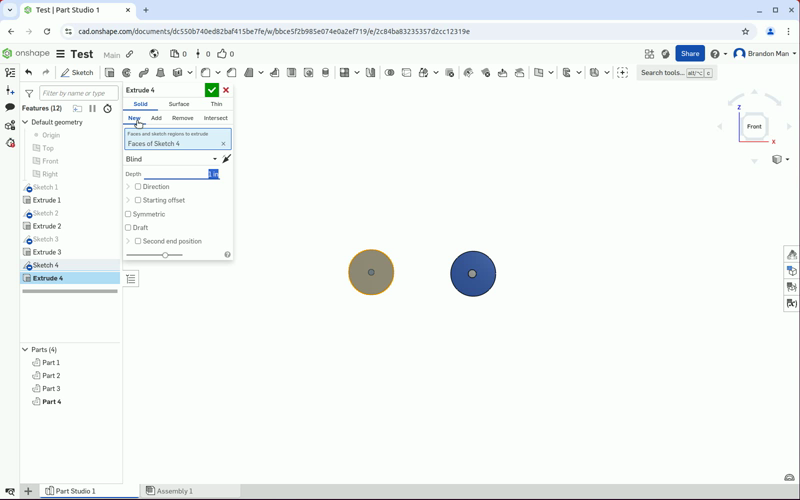
text(-0.963)
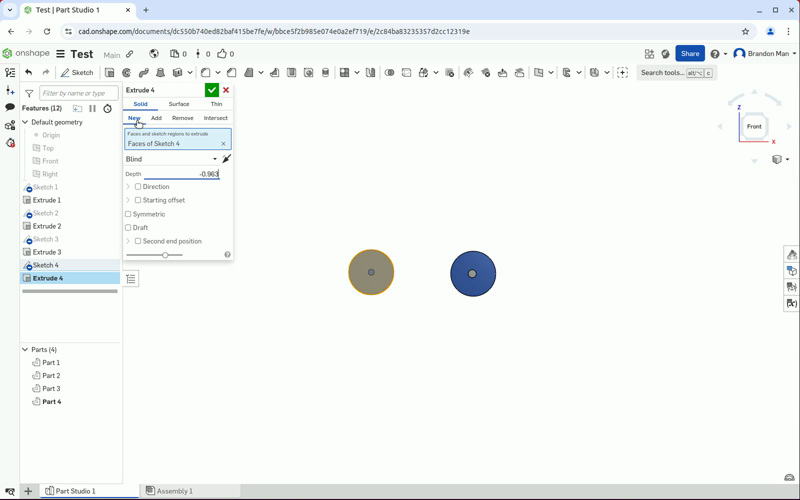
key(enter)
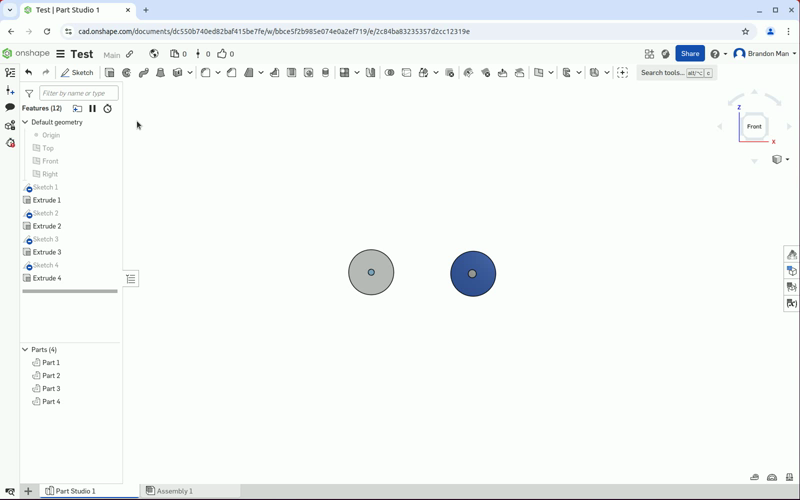
key(shift+h)
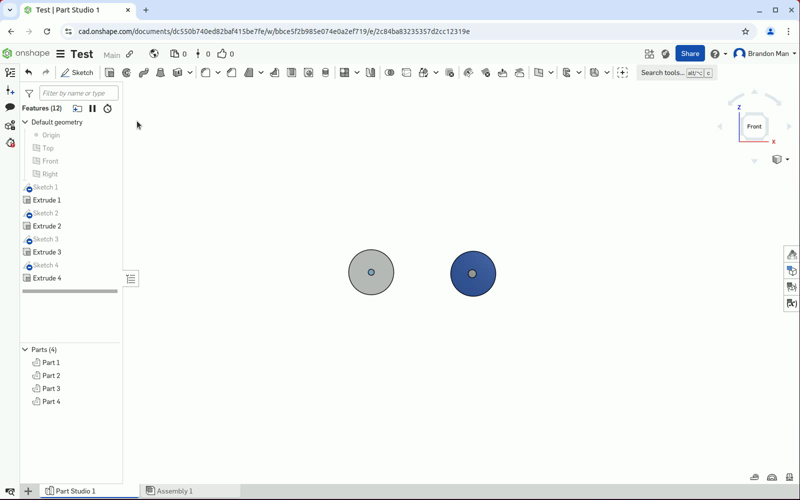
key(shift+h)
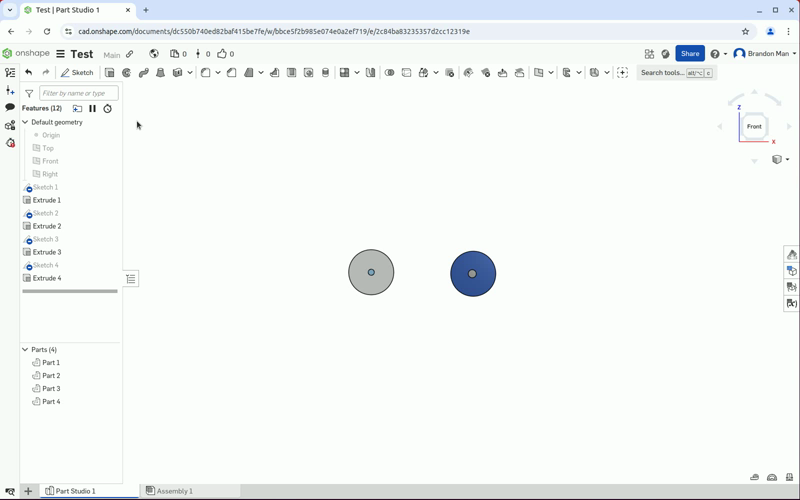
mouse_move(73, 189)
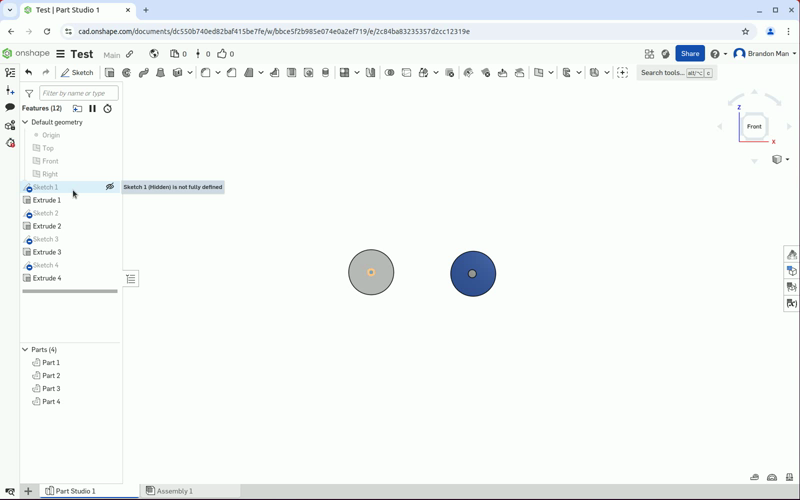
click(73, 189)
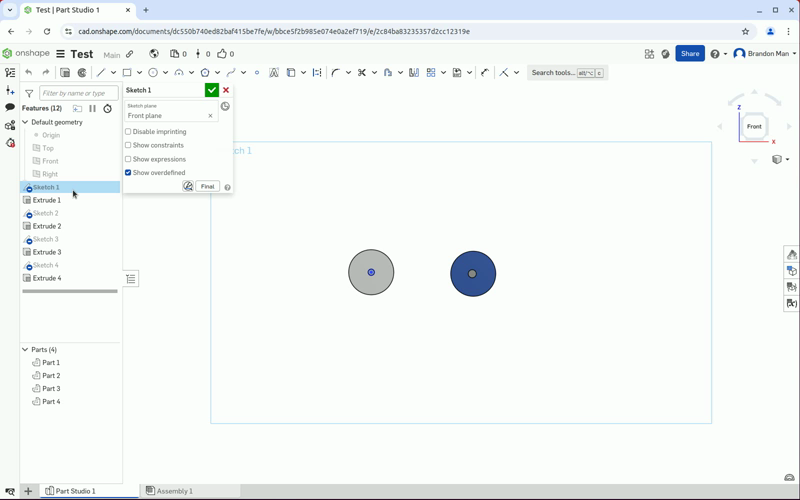
mouse_move(229, 92)
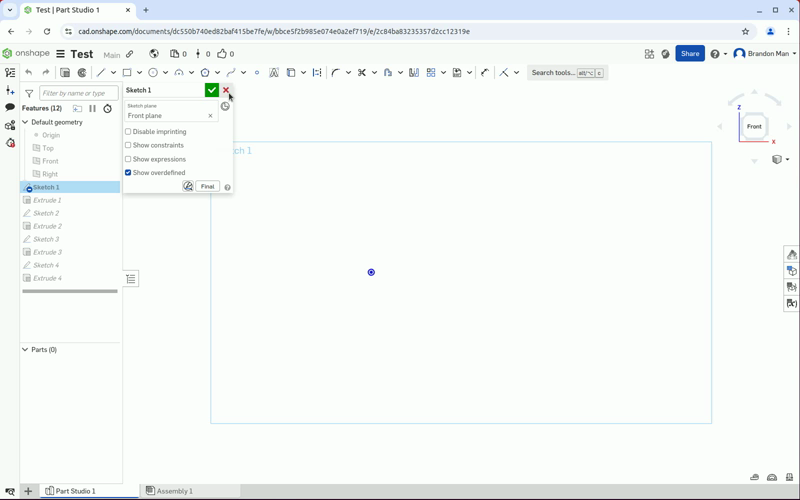
click(229, 92)
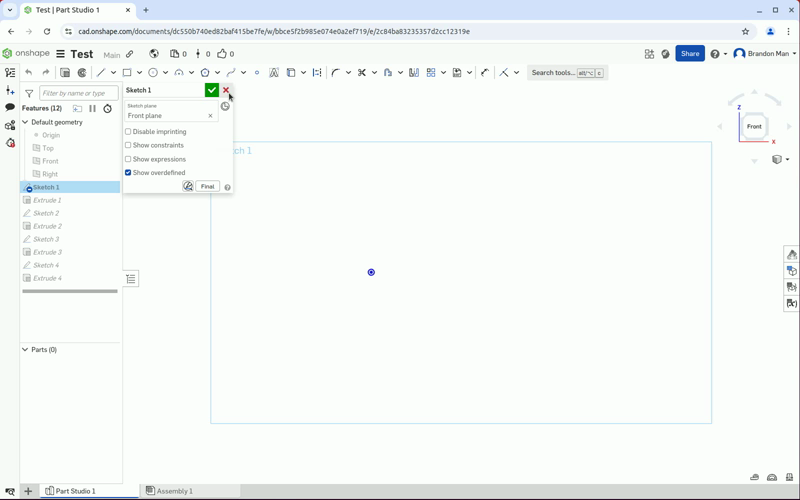
key(shift+s)
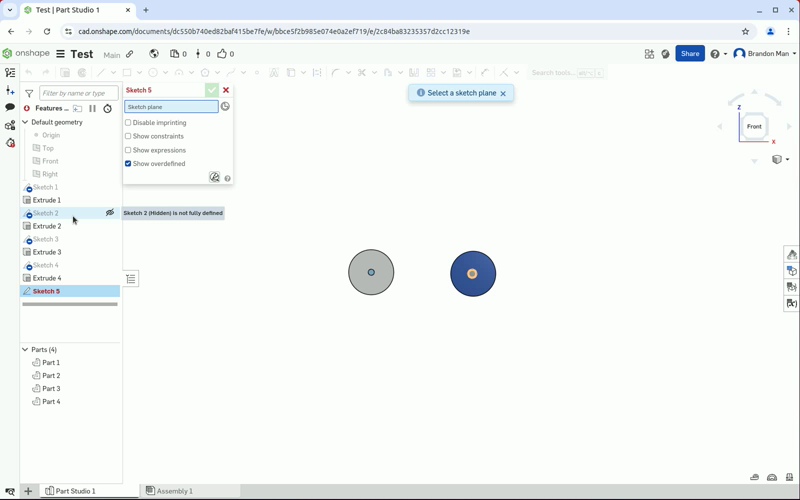
scroll(3)
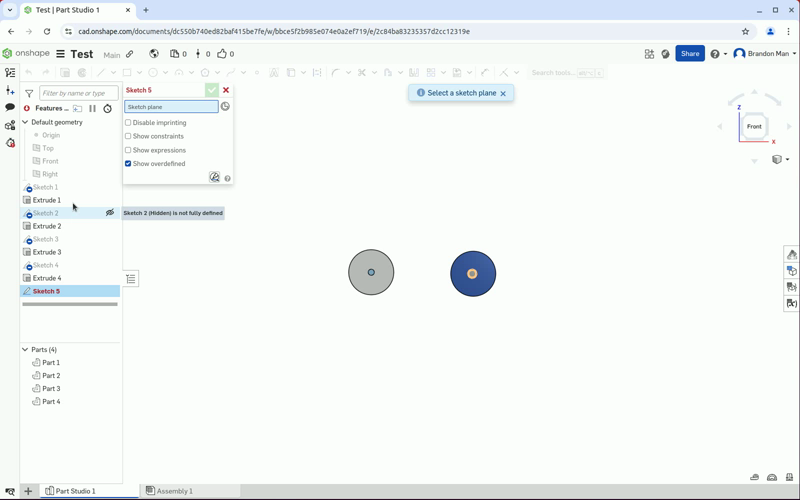
mouse_move(73, 163)
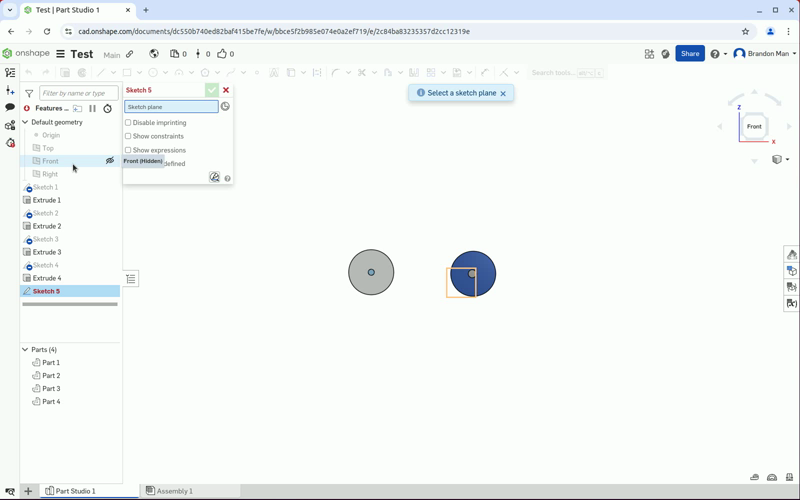
click(73, 163)
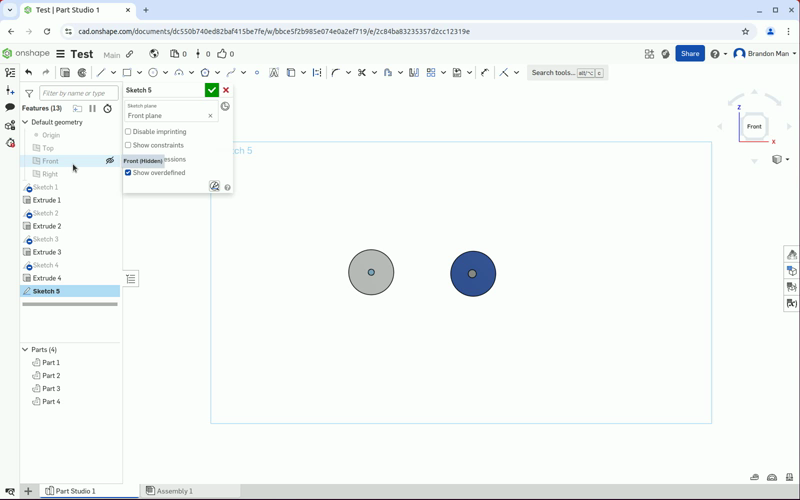
mouse_move(73, 352)
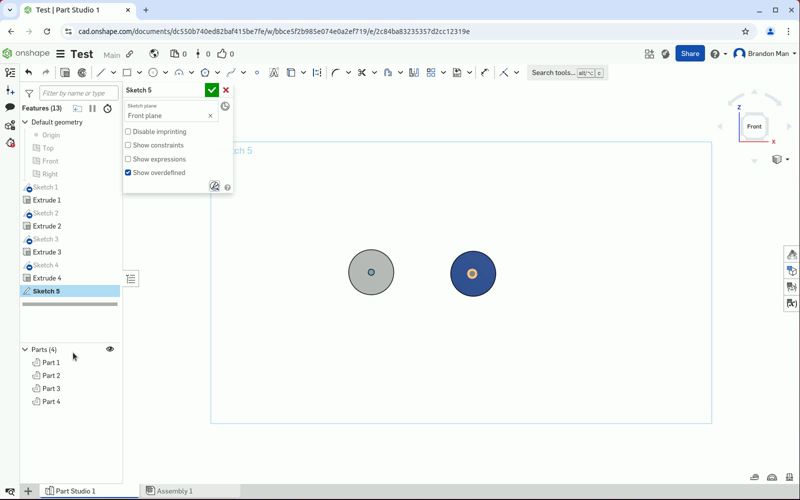
key(y)
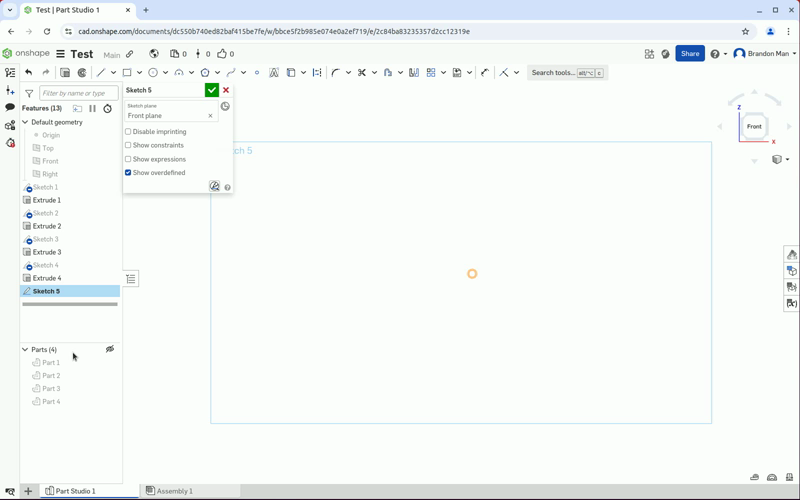
key(c)
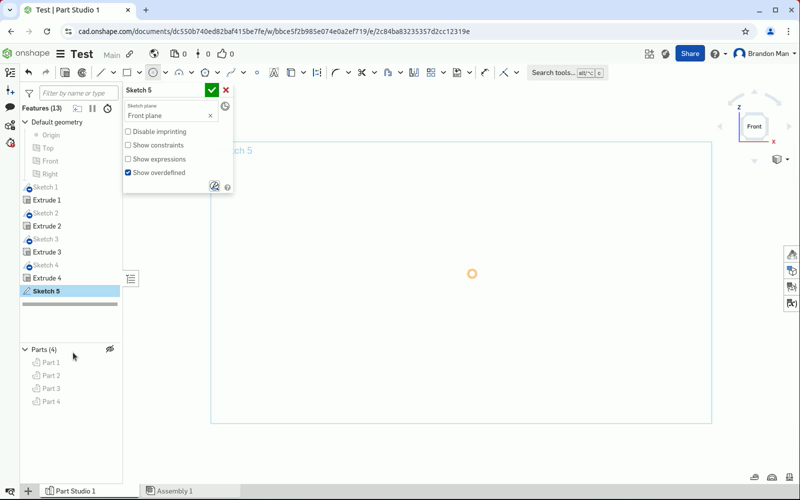
key_down(shift)
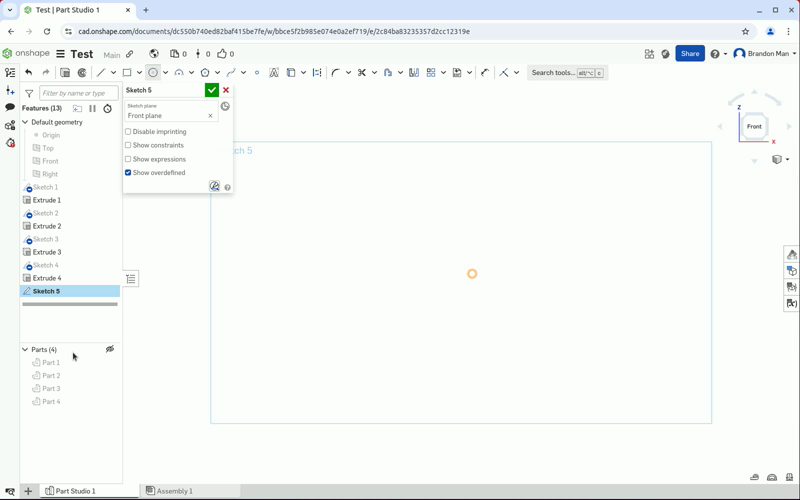
mouse_move(371, 272)
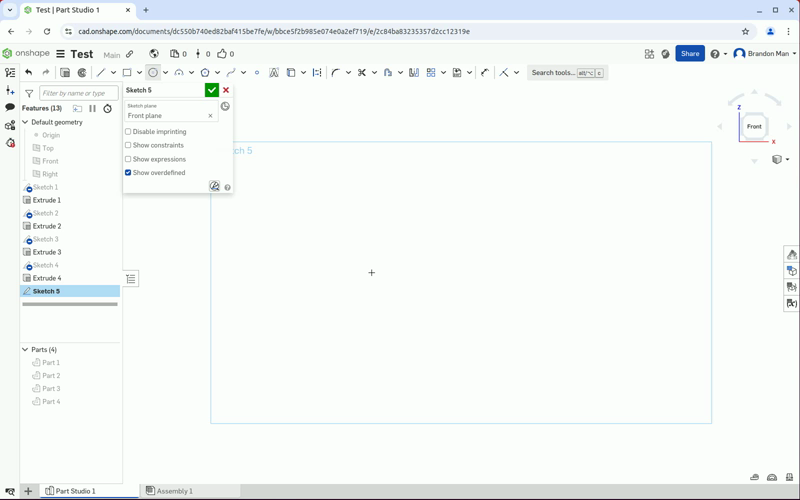
click(371, 272)
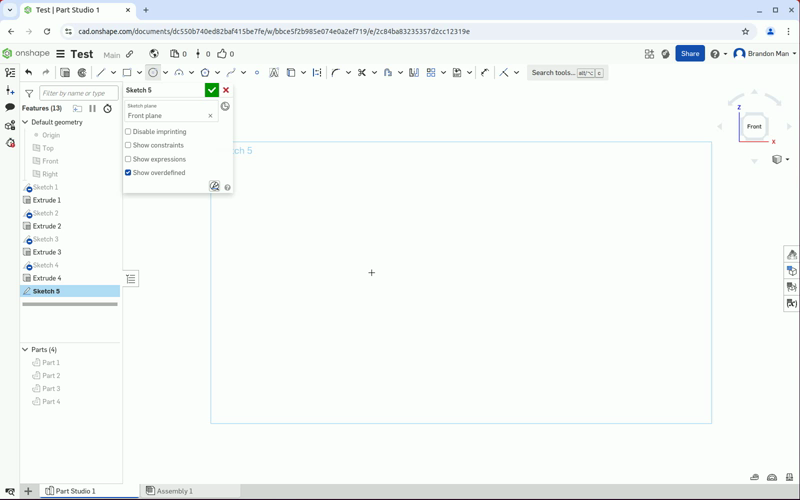
key_up(shift)
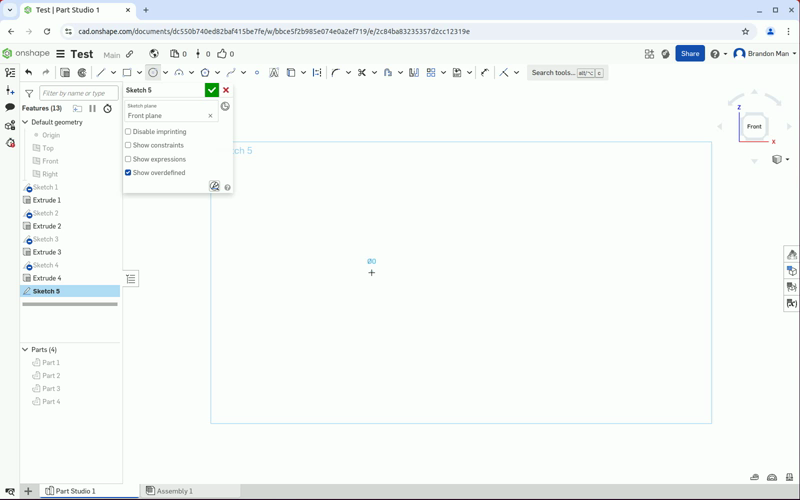
mouse_move(374, 272)
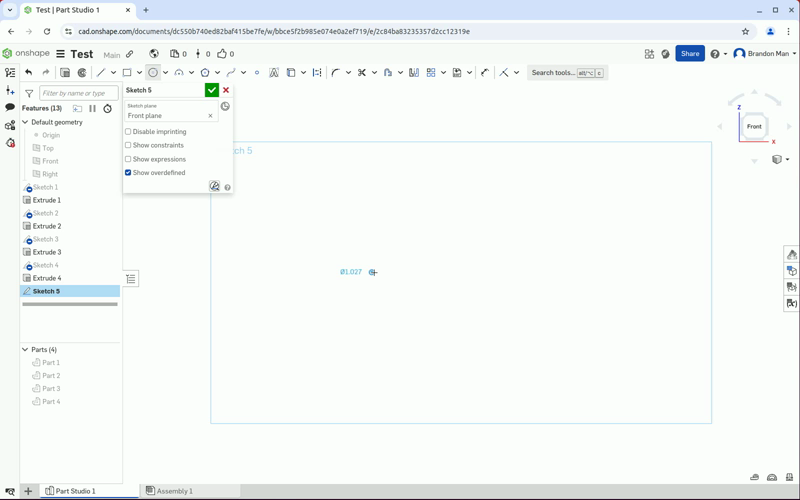
scroll(6)
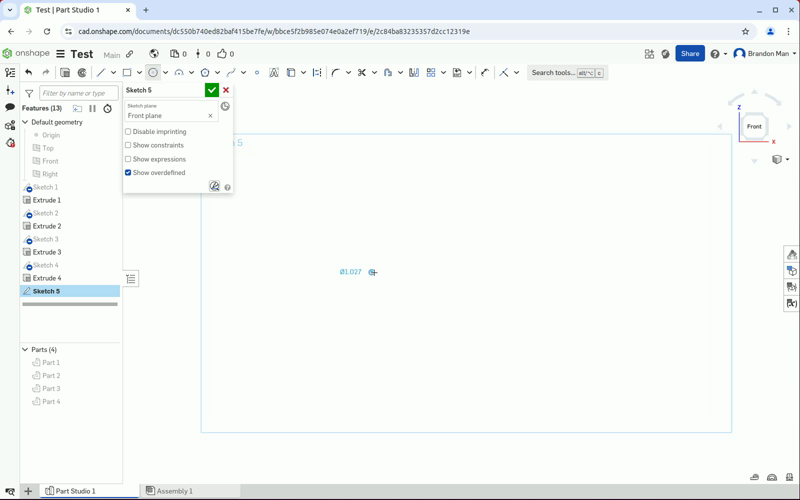
scroll(6)
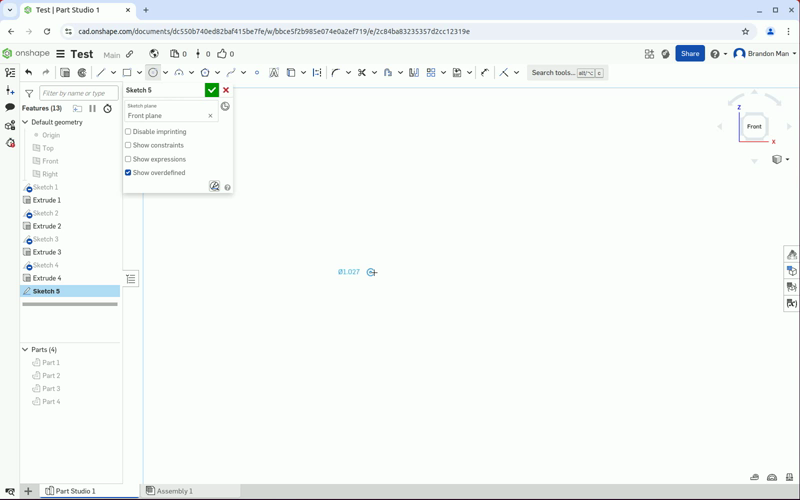
scroll(6)
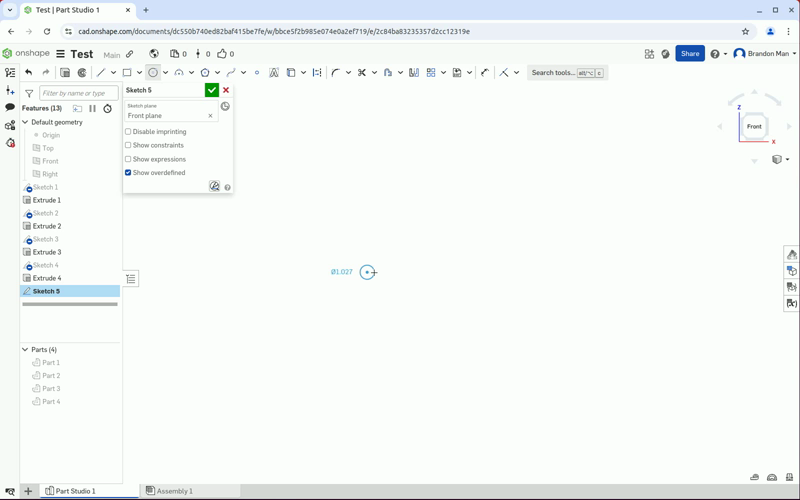
scroll(6)
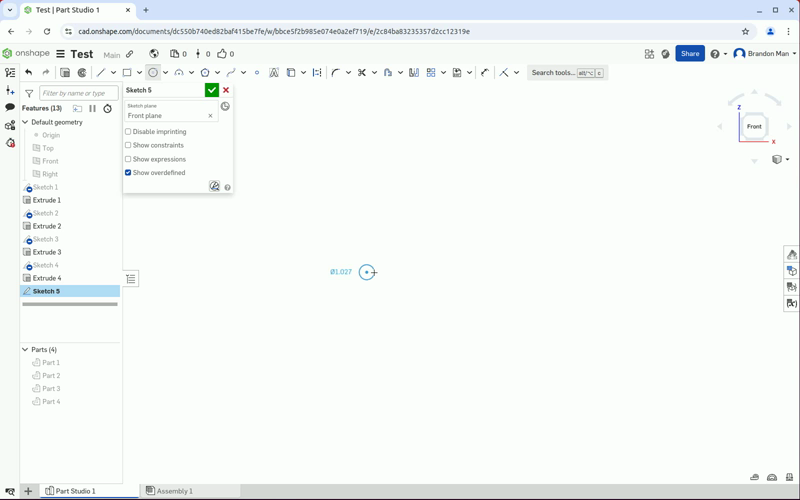
scroll(6)
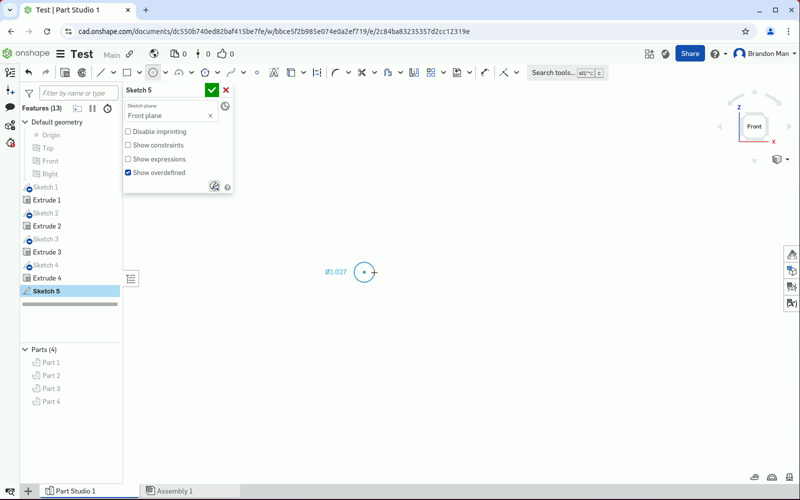
scroll(6)
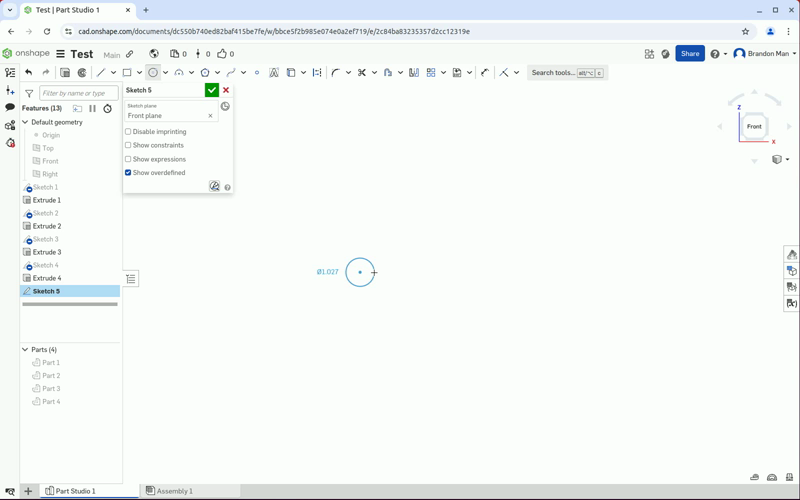
scroll(6)
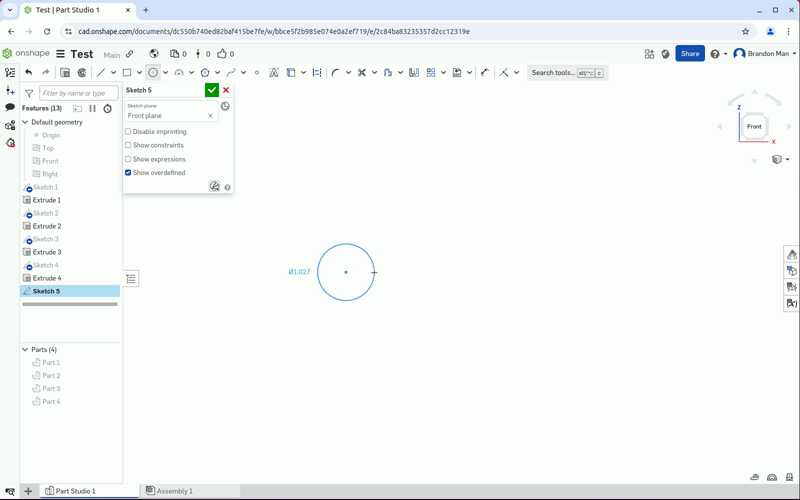
click(374, 272)
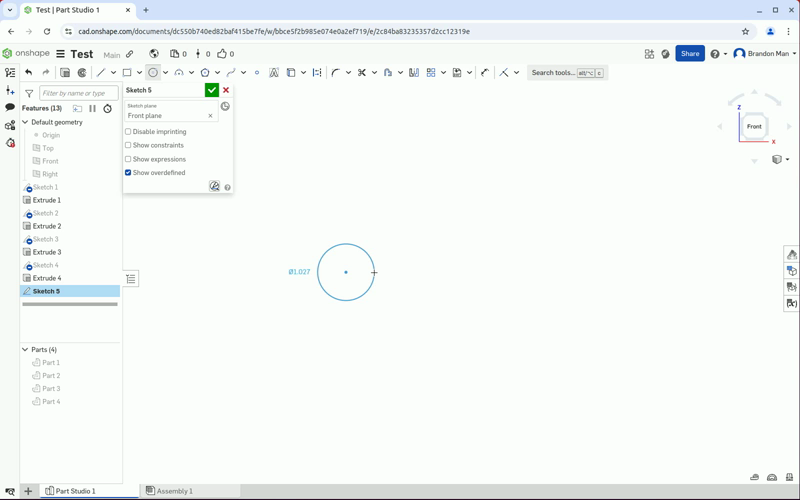
scroll(-6)
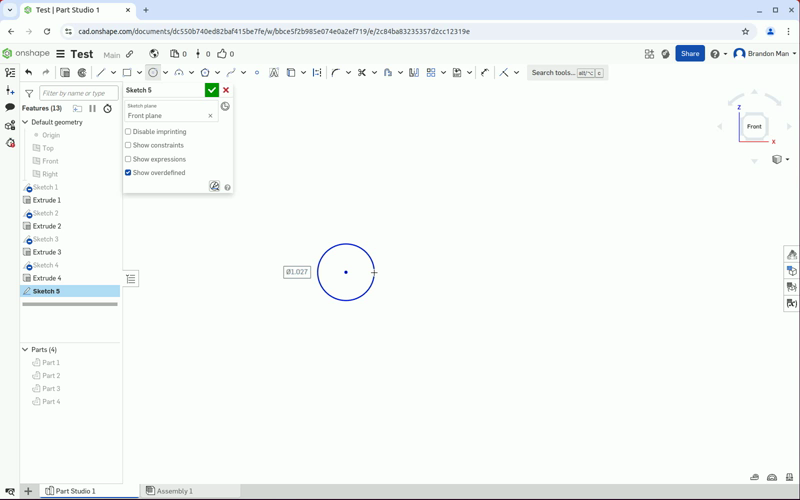
scroll(-6)
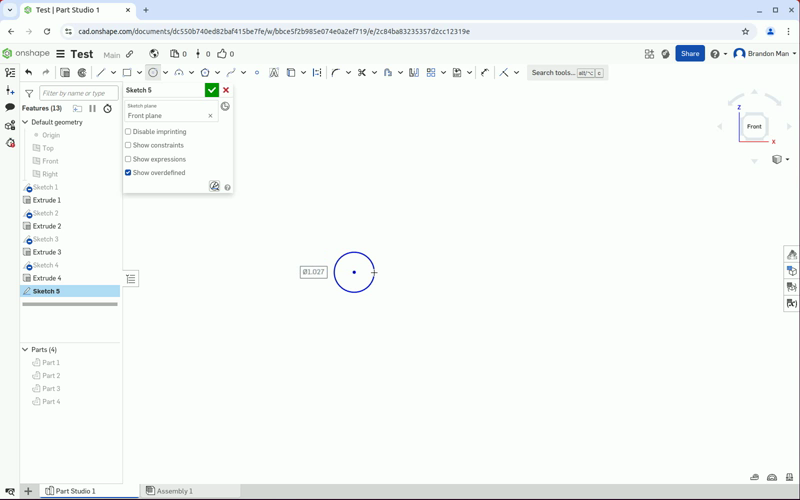
scroll(-6)
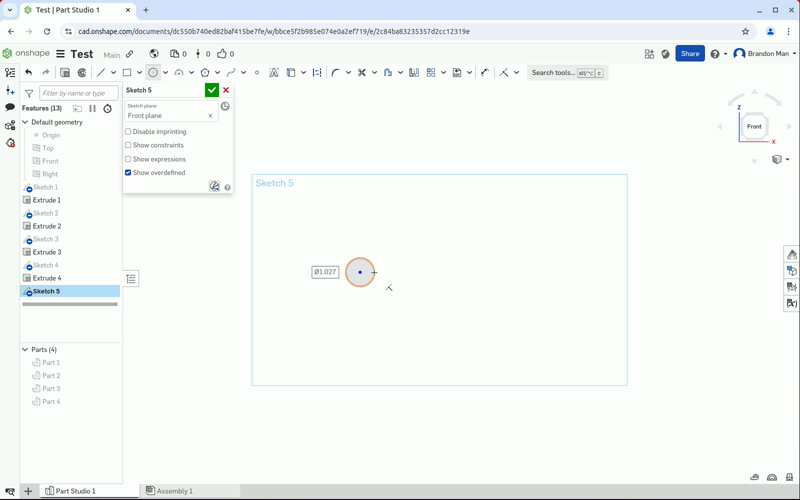
scroll(-6)
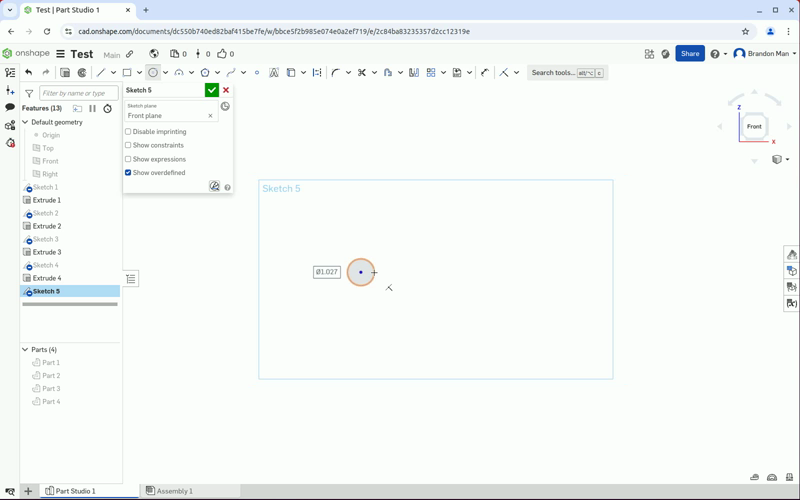
scroll(-6)
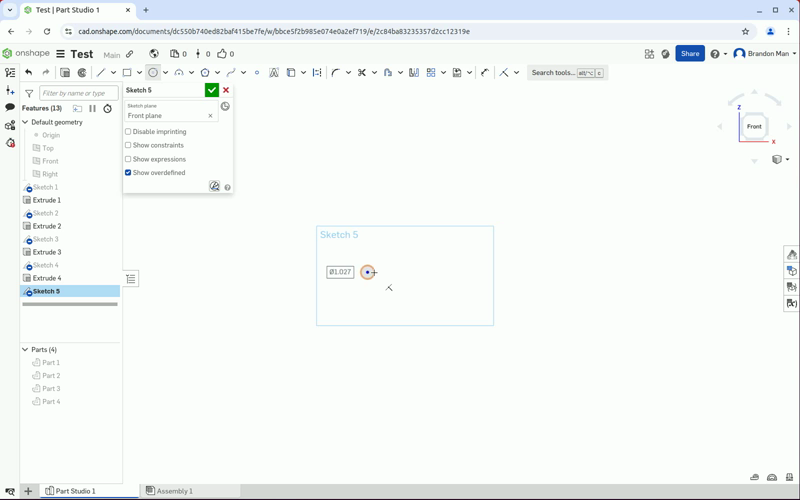
scroll(-6)
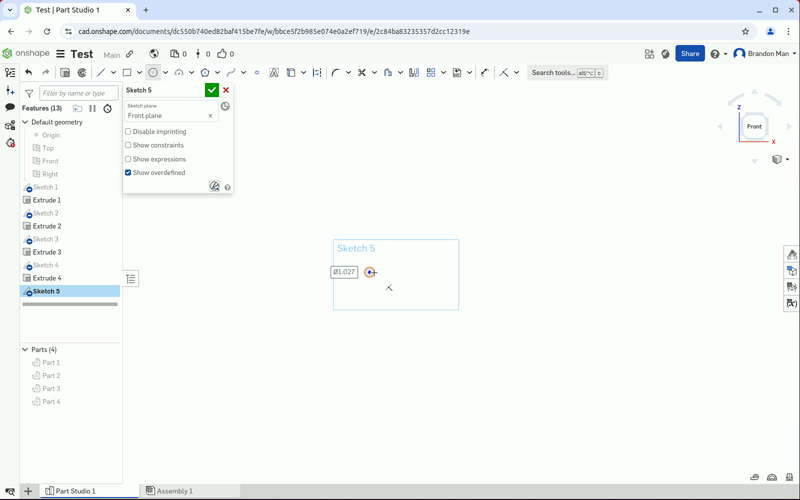
scroll(-6)
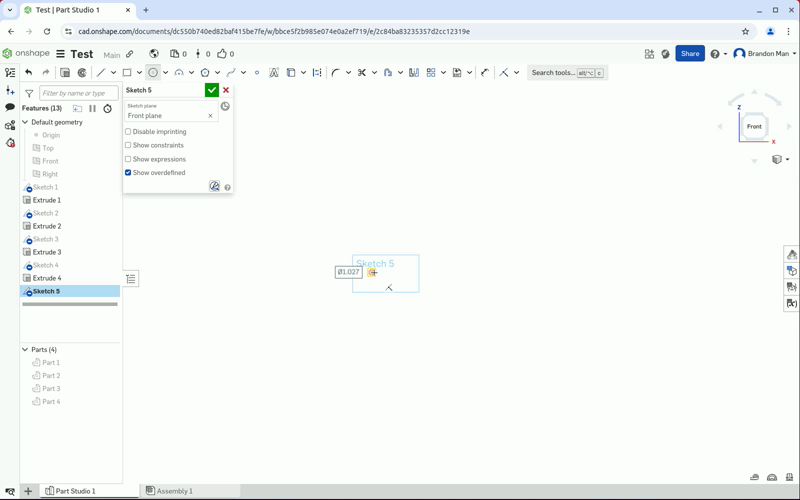
key(esc)
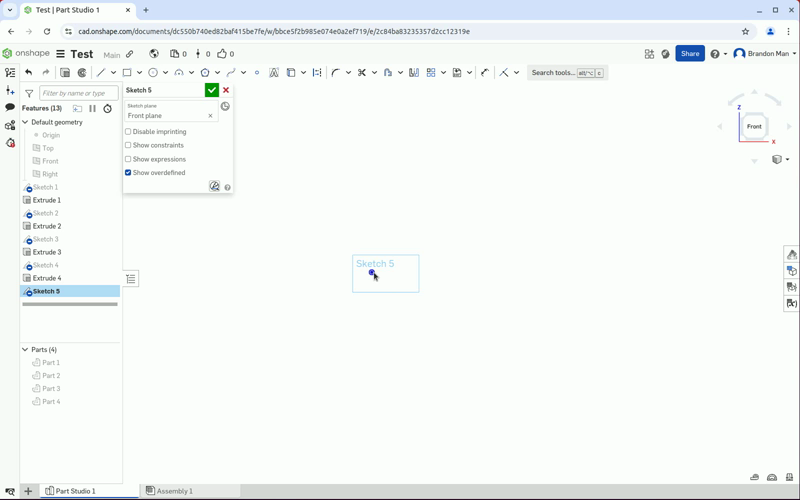
mouse_move(372, 271)
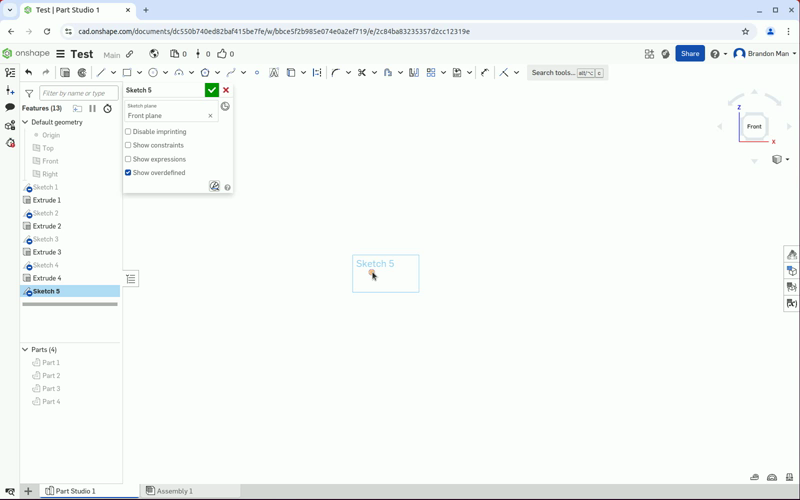
scroll(6)
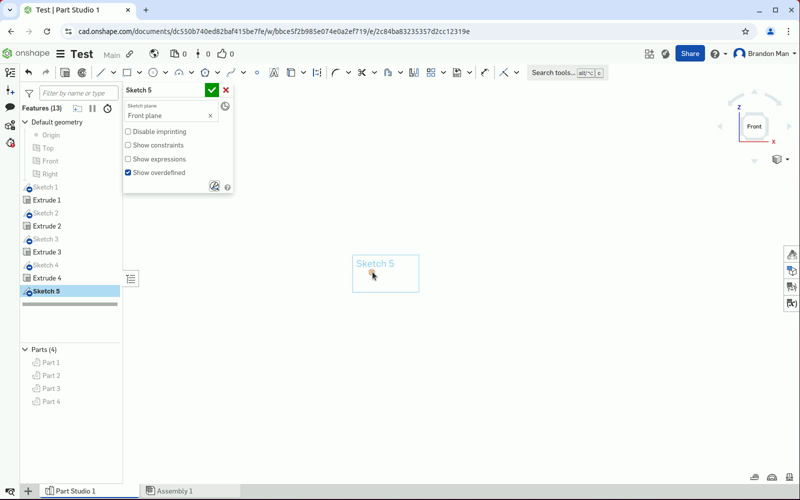
scroll(6)
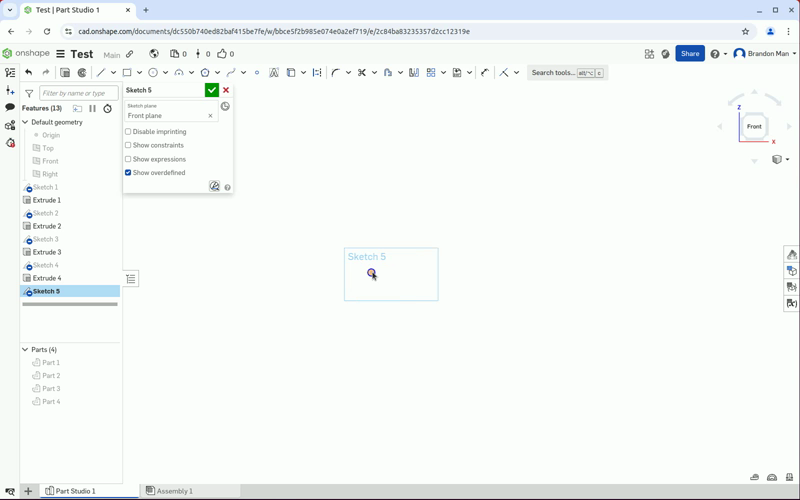
scroll(6)
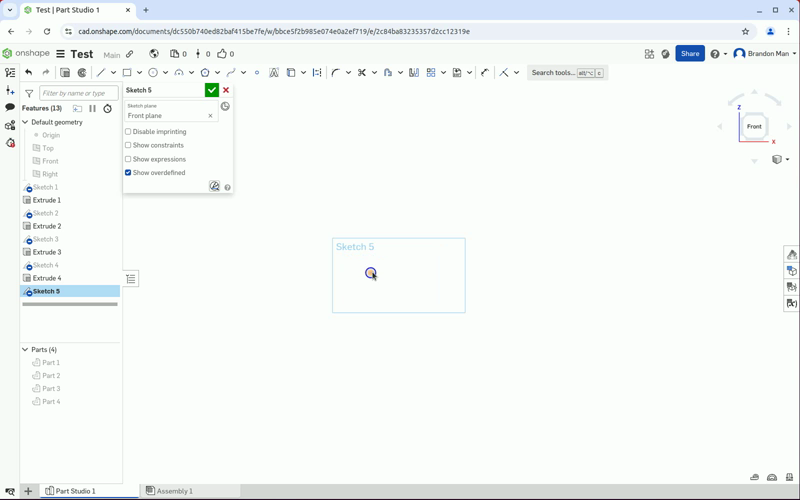
scroll(6)
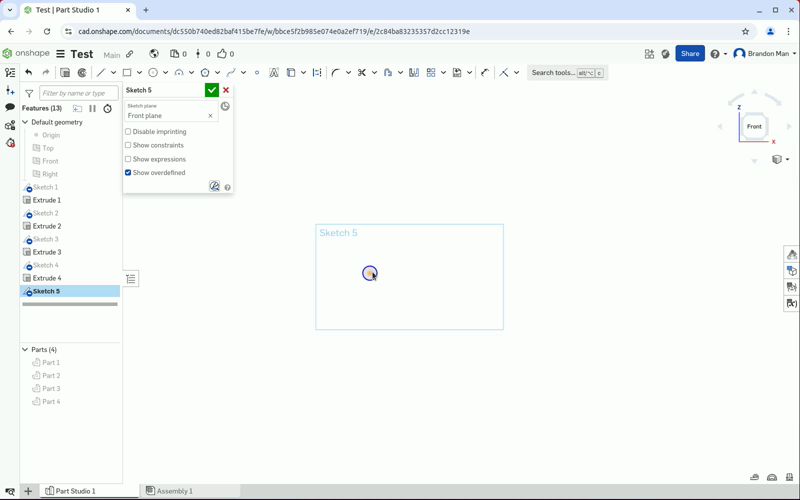
scroll(6)
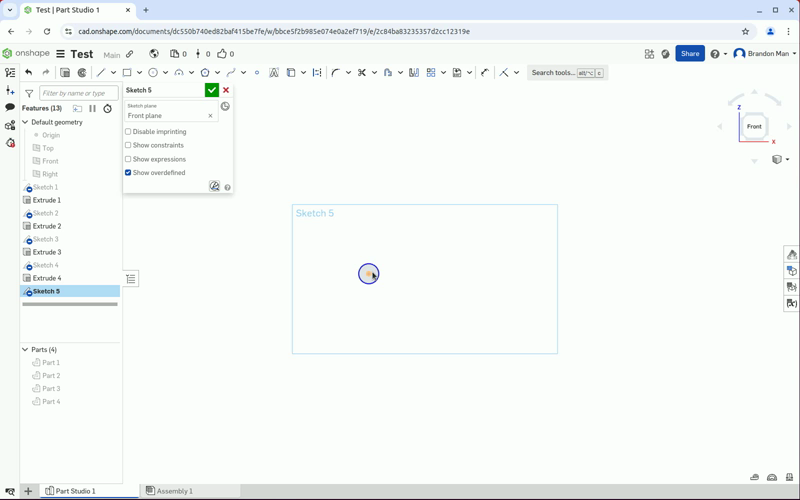
scroll(6)
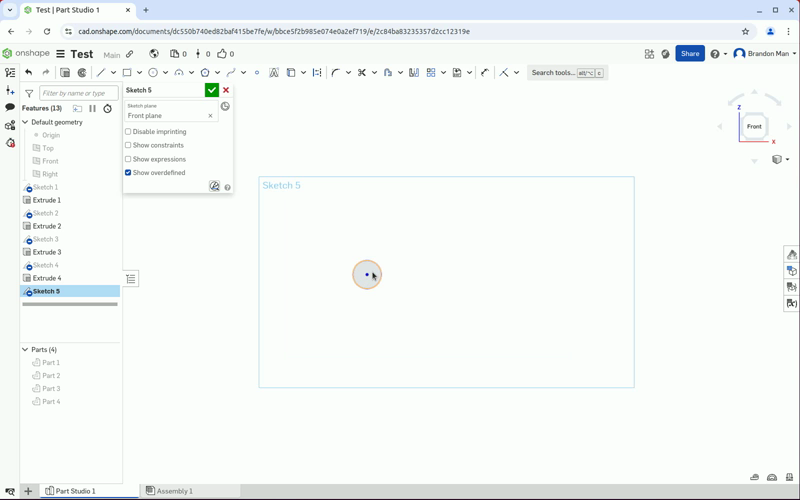
scroll(6)
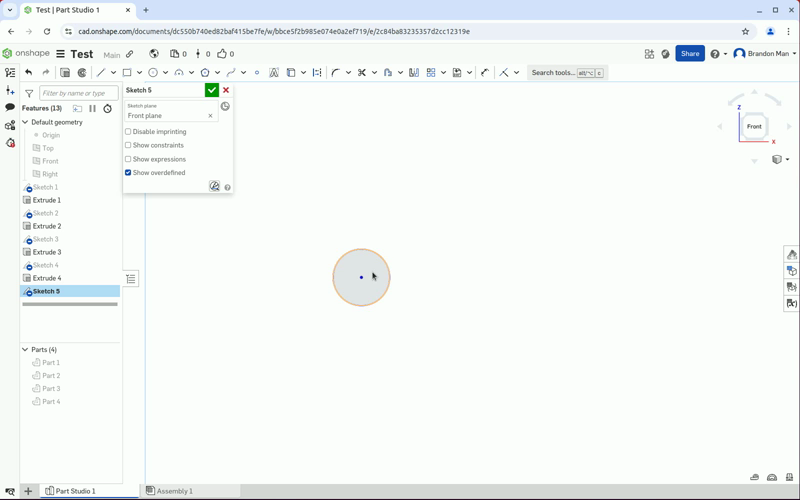
click(372, 271)
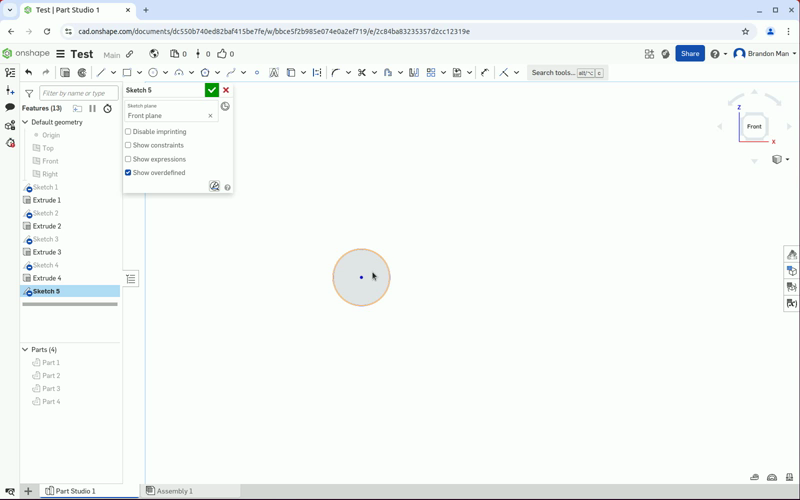
scroll(-6)
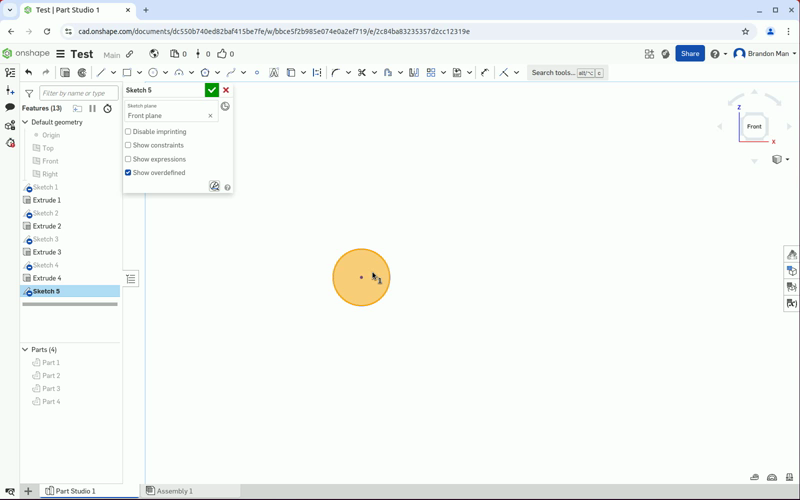
scroll(-6)
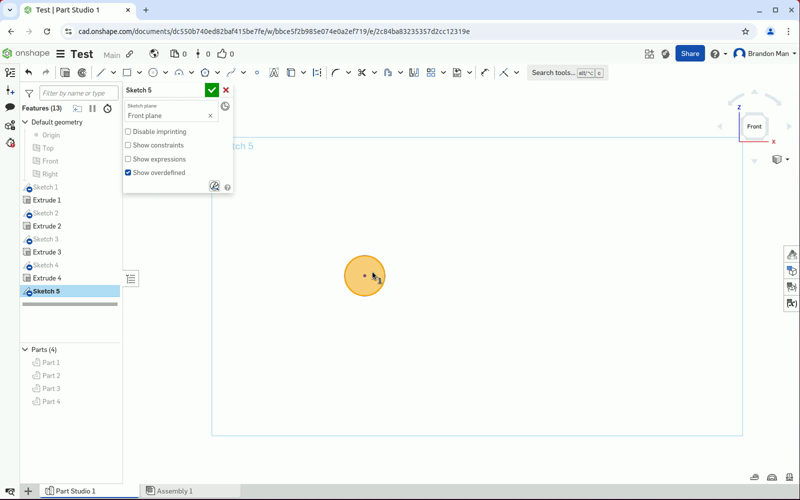
scroll(-6)
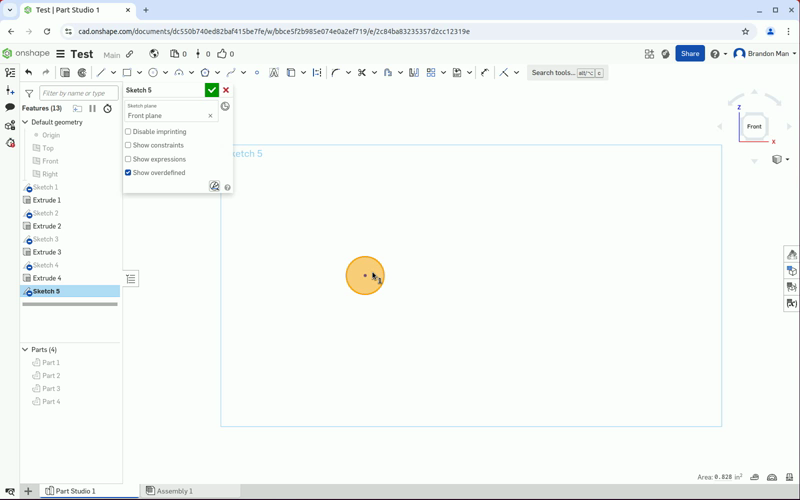
scroll(-6)
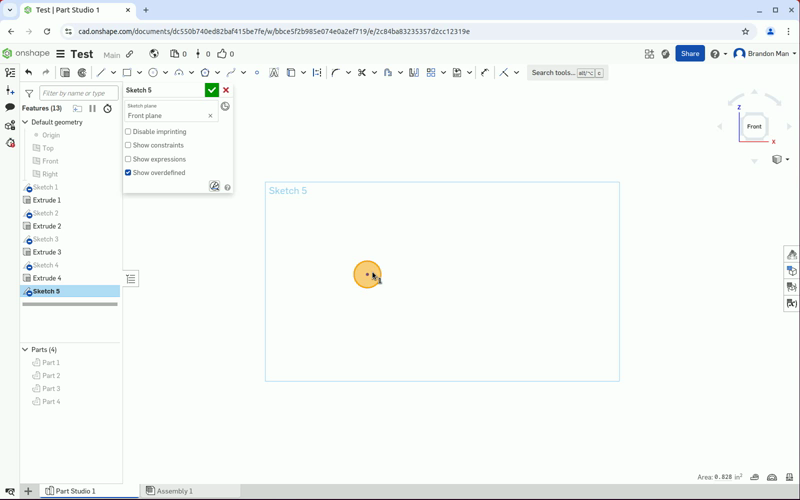
scroll(-6)
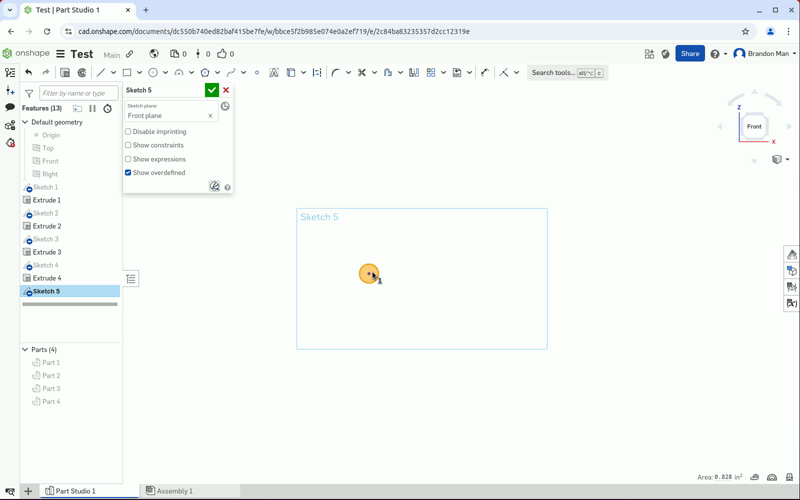
scroll(-6)
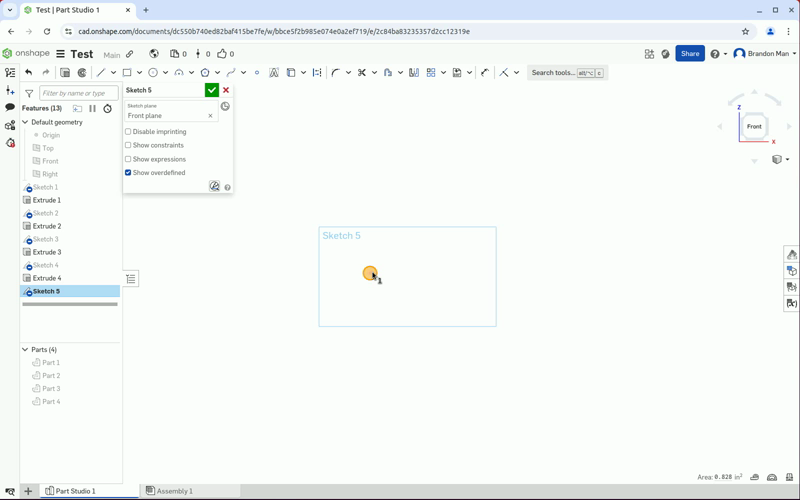
scroll(-6)
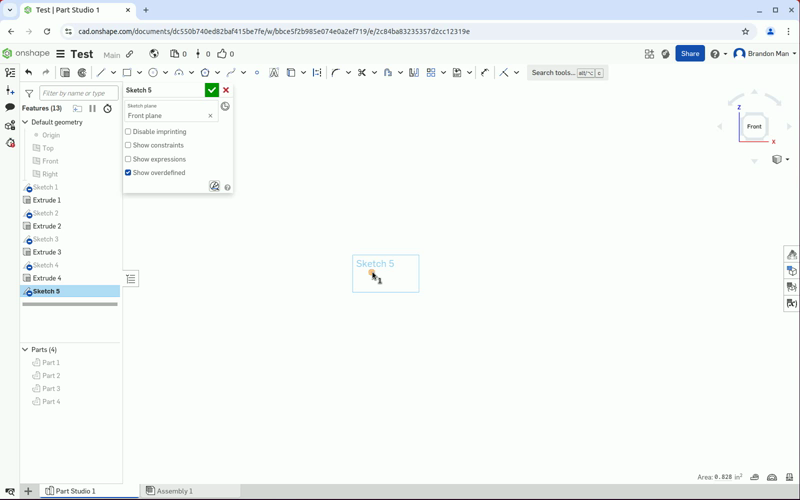
mouse_move(73, 352)
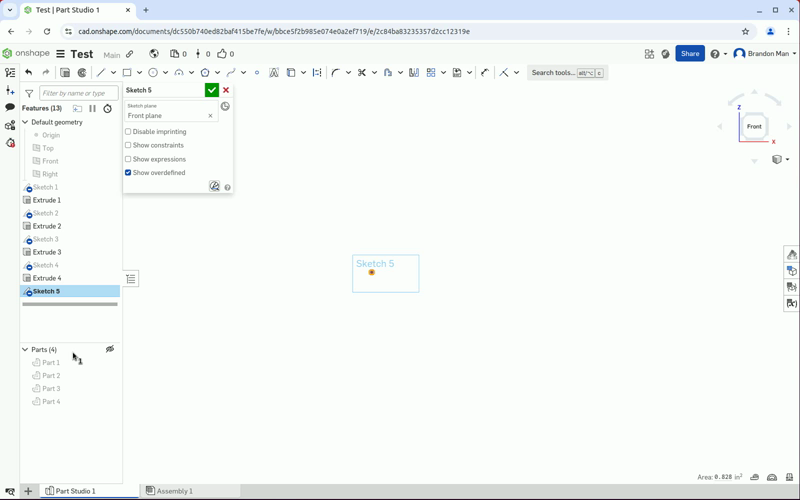
key(shift+y)
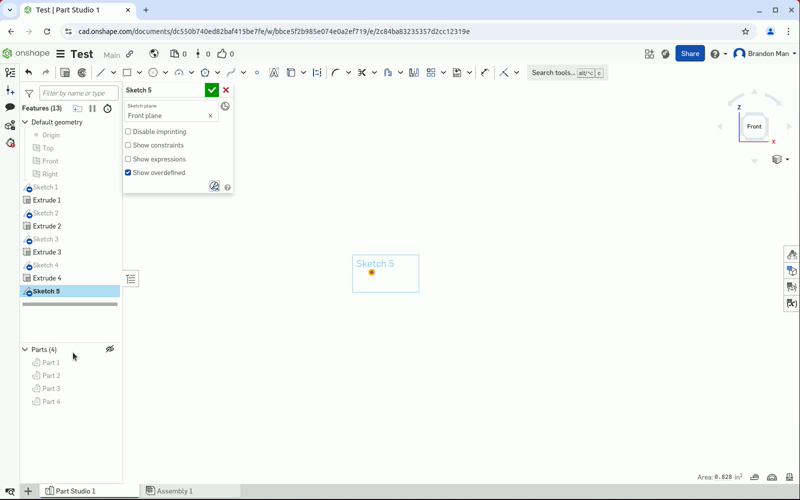
key(shift+e)
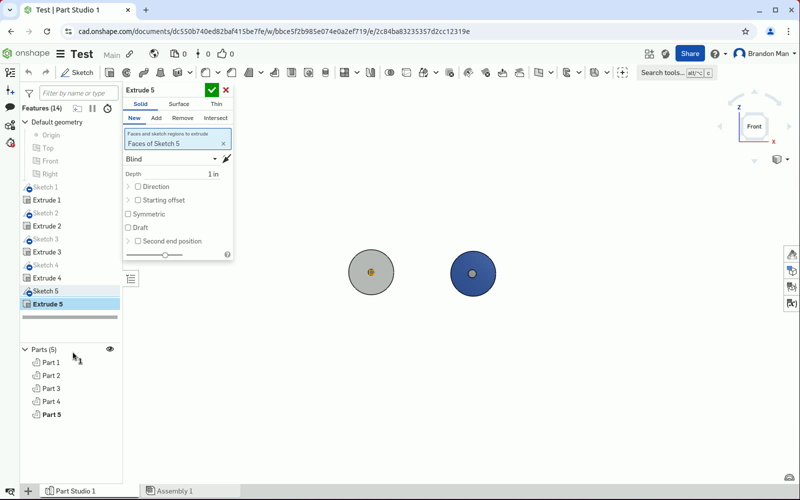
mouse_move(143, 106)
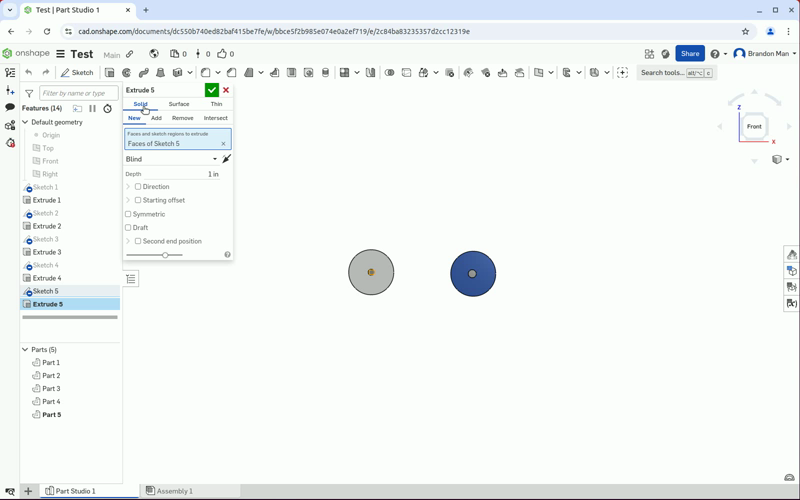
click(143, 106)
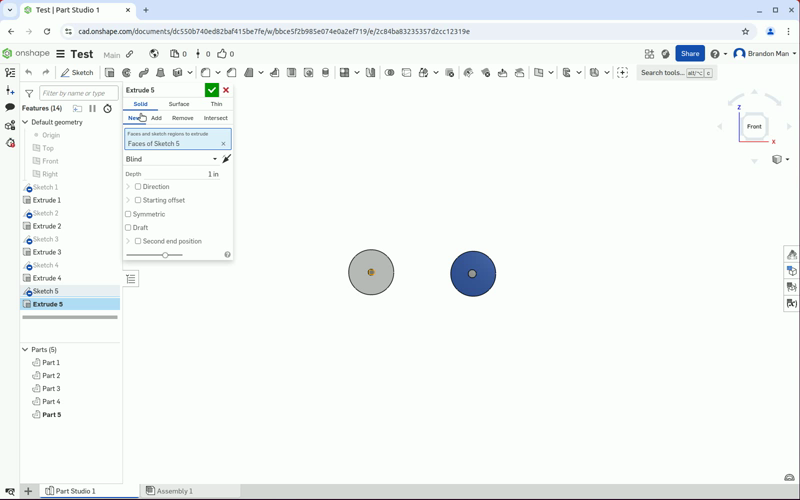
mouse_move(137, 120)
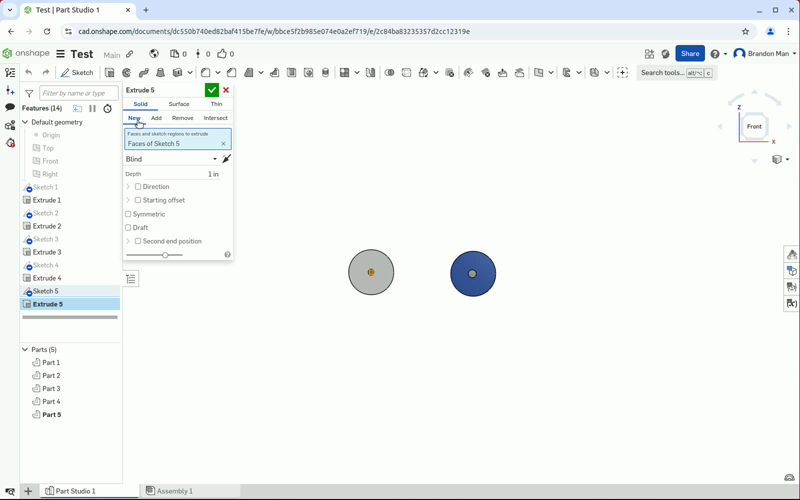
click(137, 120)
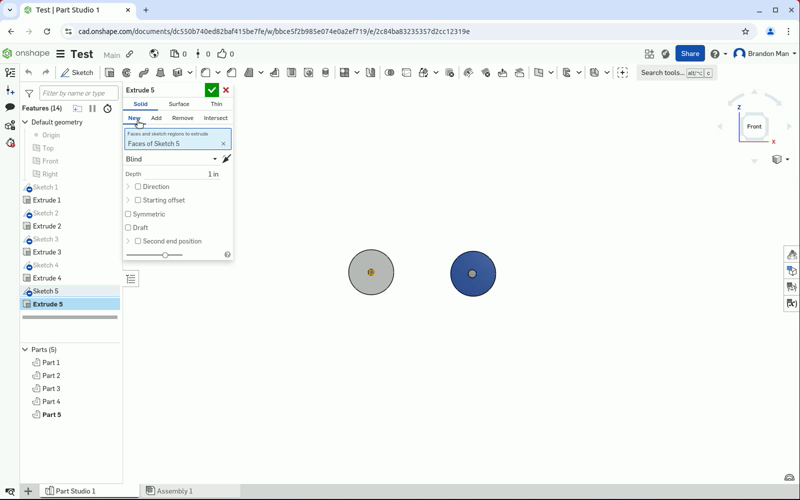
key(tab, 4)
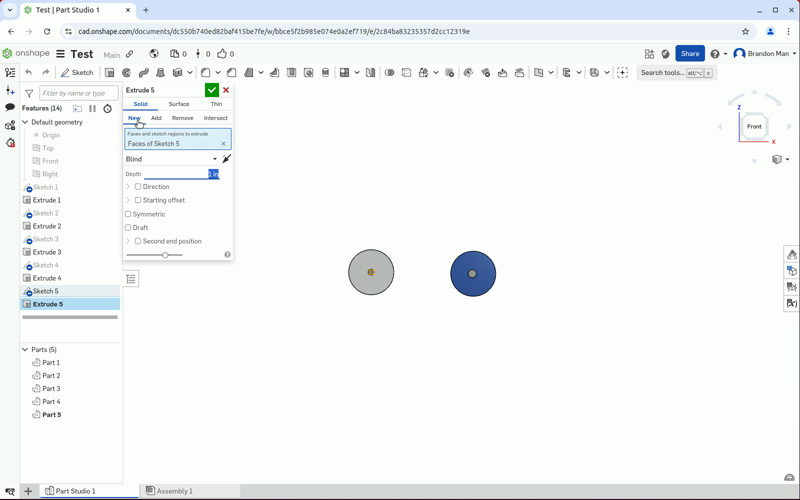
text(17.331)
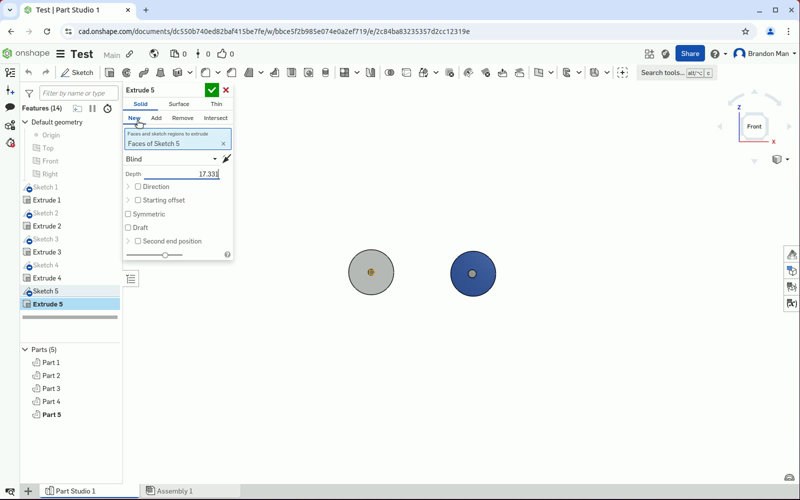
key(enter)
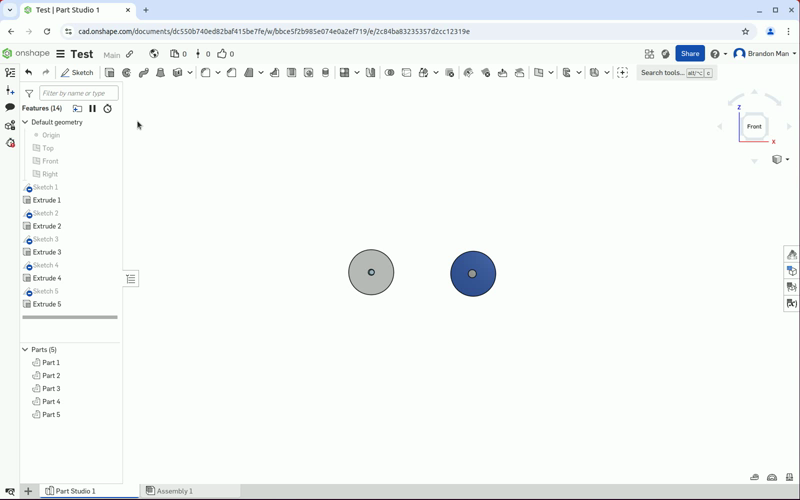
key(shift+h)
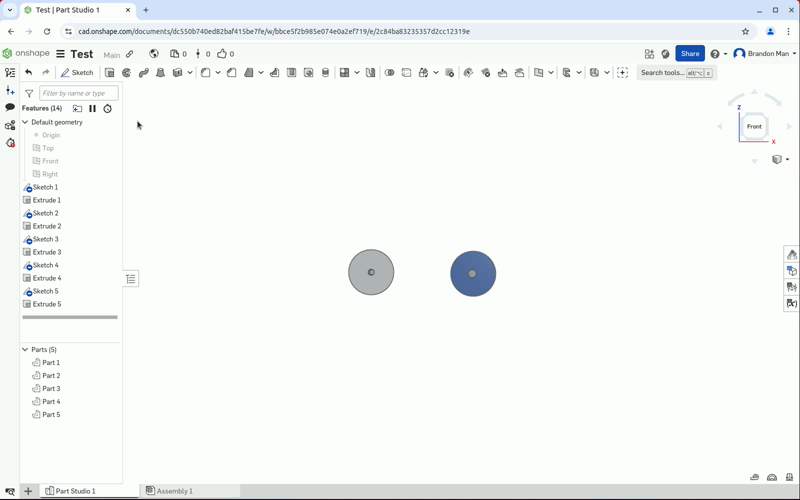
key(shift+h)
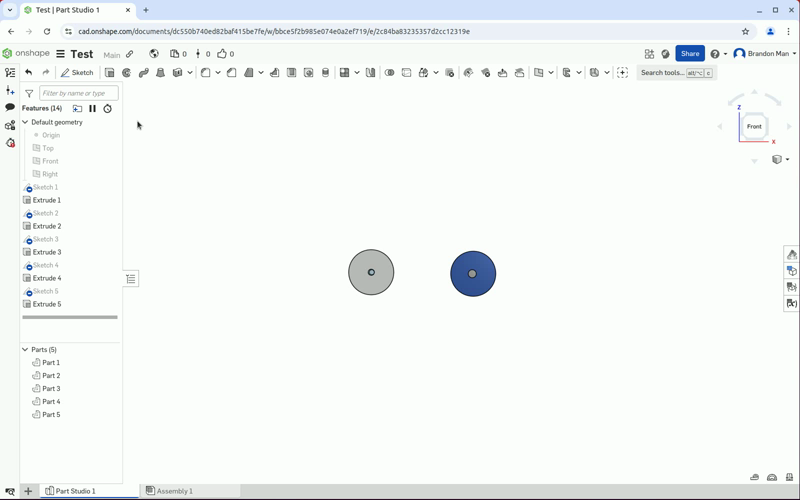
mouse_move(73, 189)
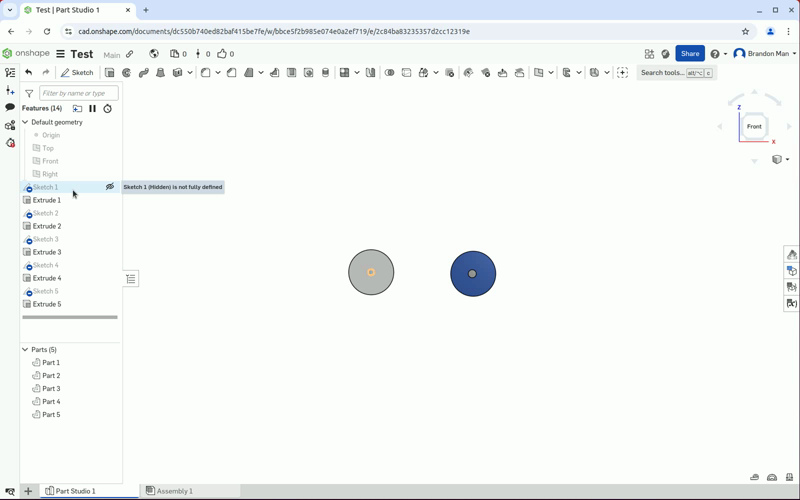
click(73, 189)
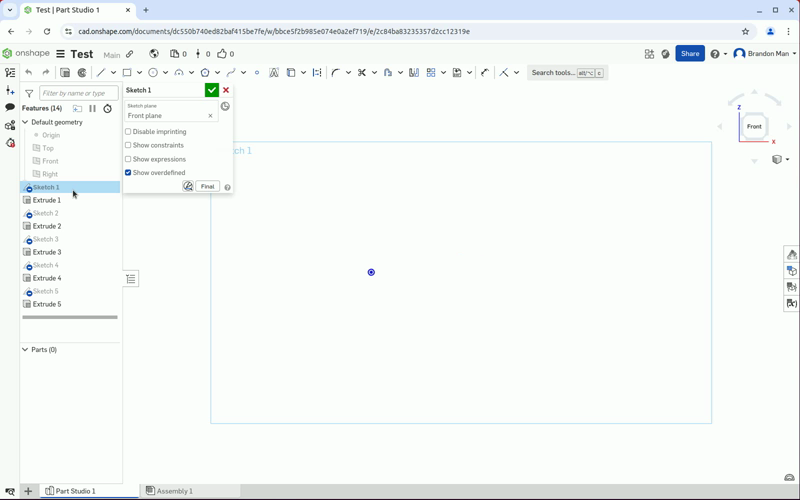
mouse_move(229, 92)
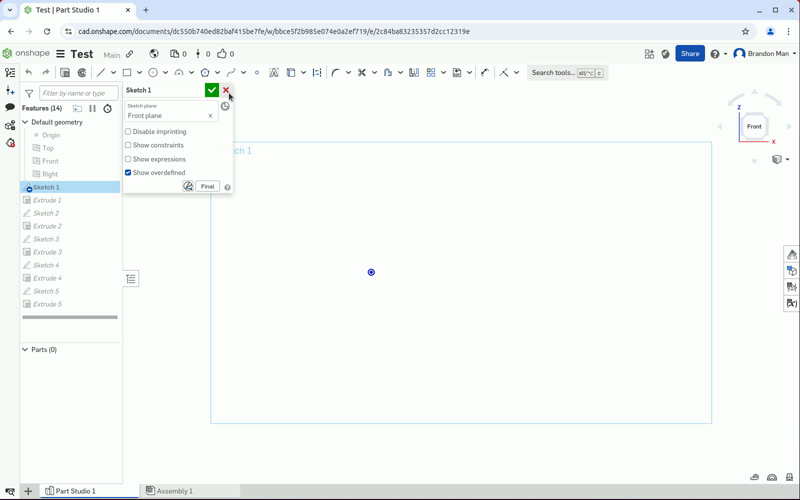
click(229, 92)
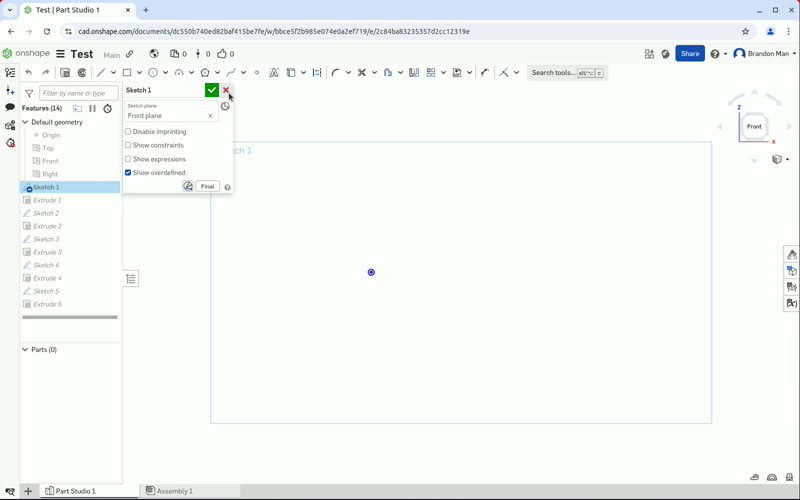
key(shift+s)
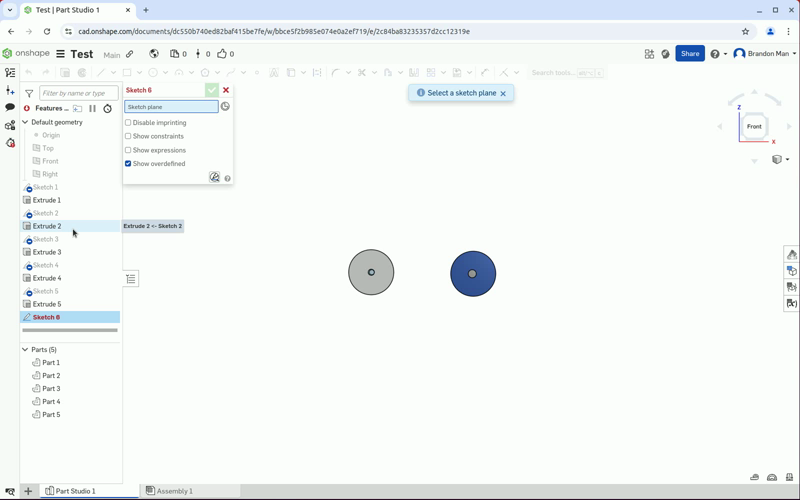
scroll(3)
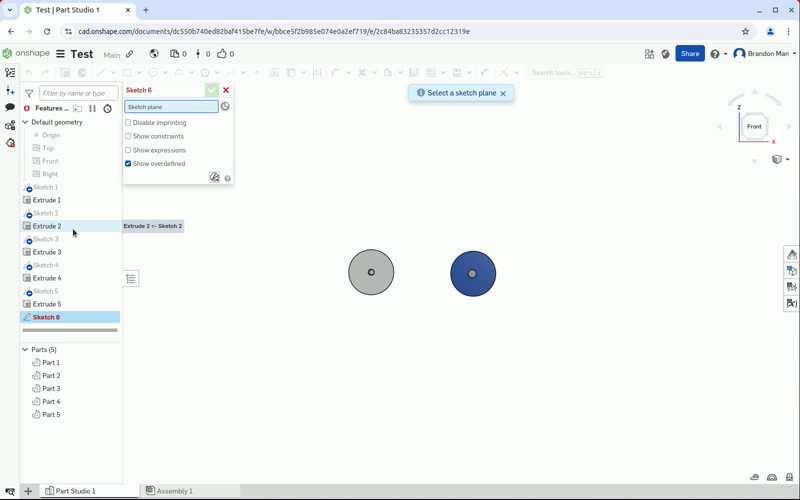
mouse_move(73, 163)
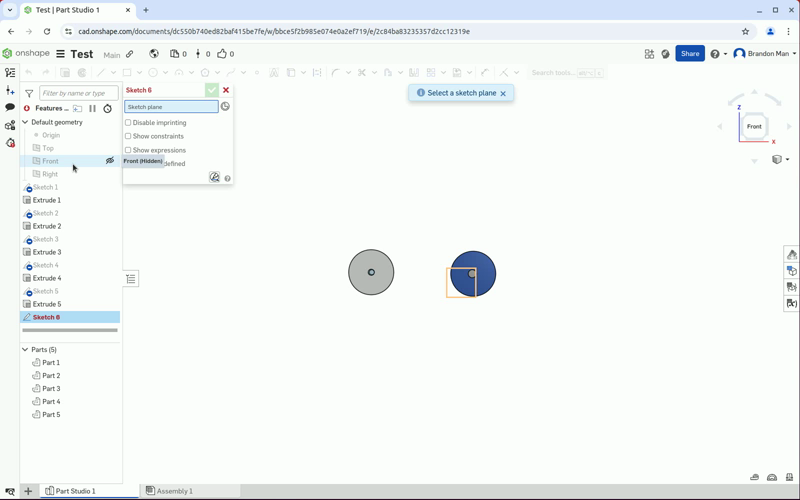
click(73, 163)
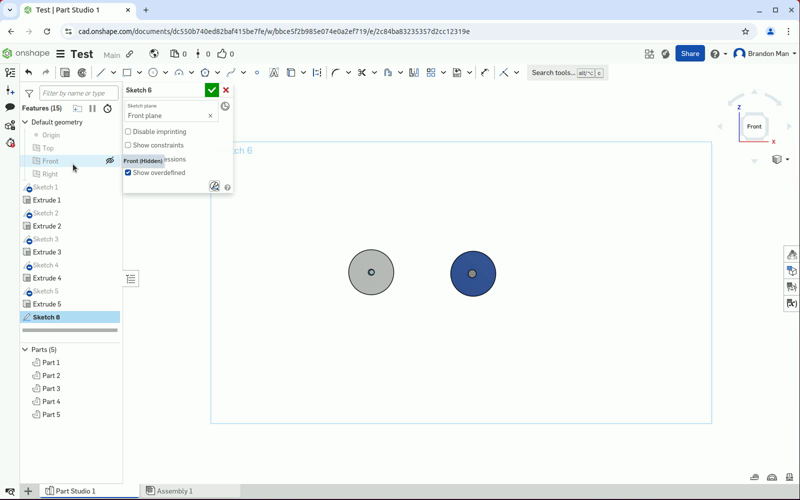
mouse_move(73, 352)
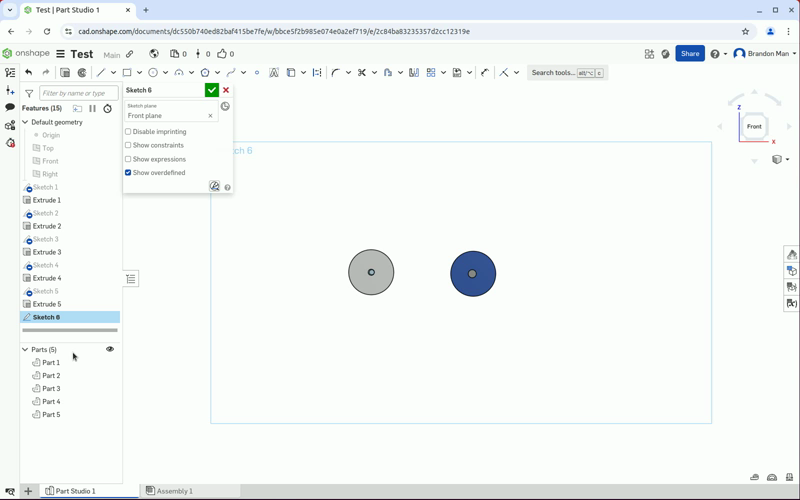
key(y)
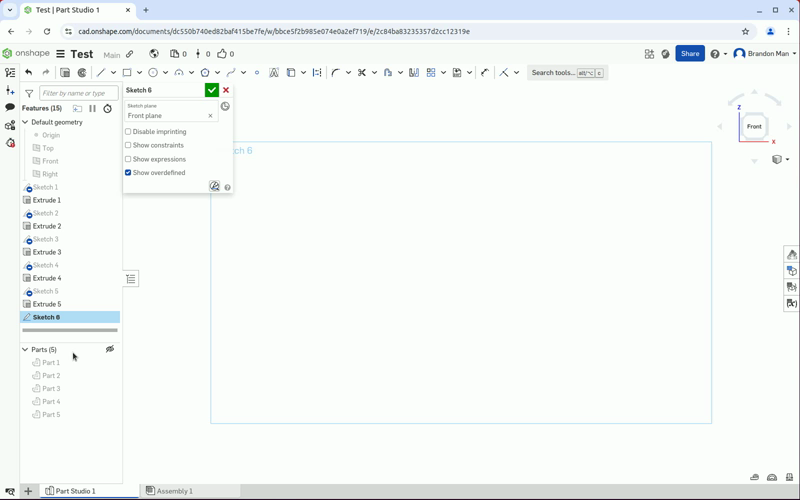
key(c)
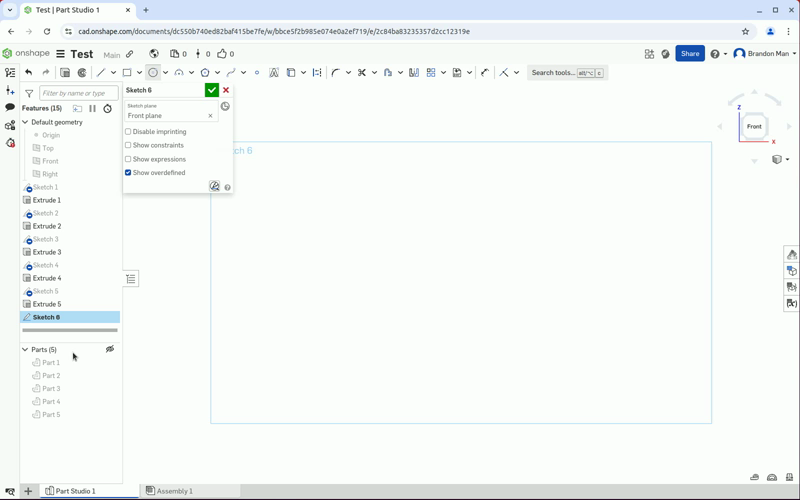
key_down(shift)
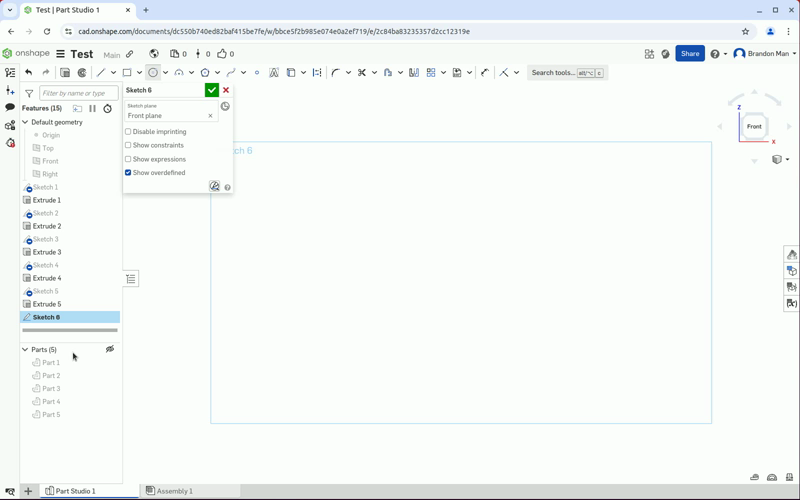
mouse_move(472, 273)
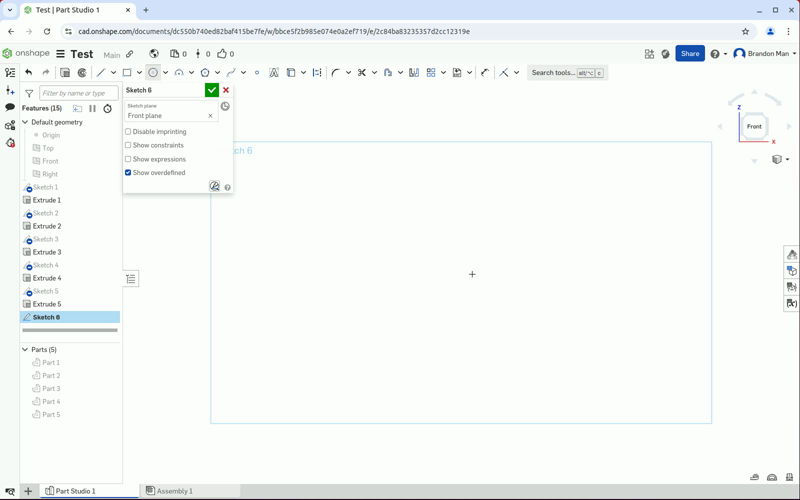
click(472, 273)
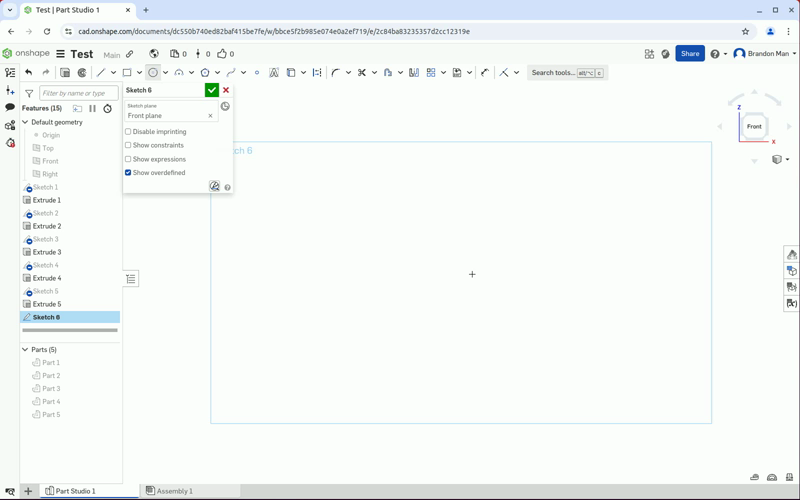
key_up(shift)
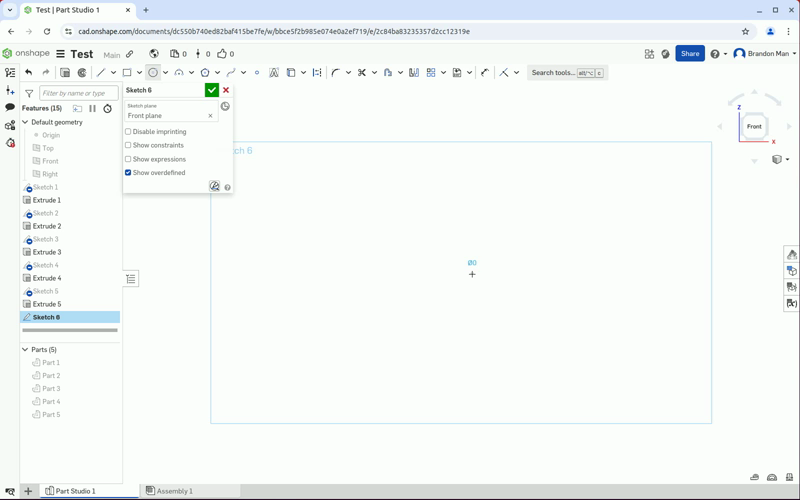
mouse_move(474, 273)
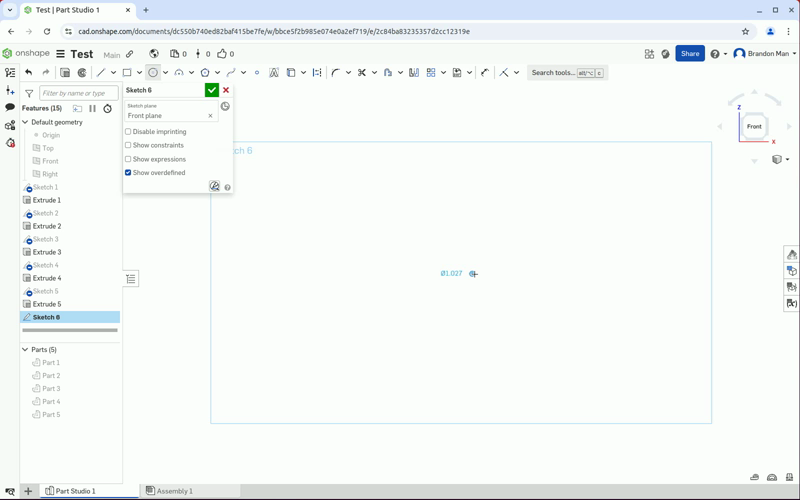
scroll(6)
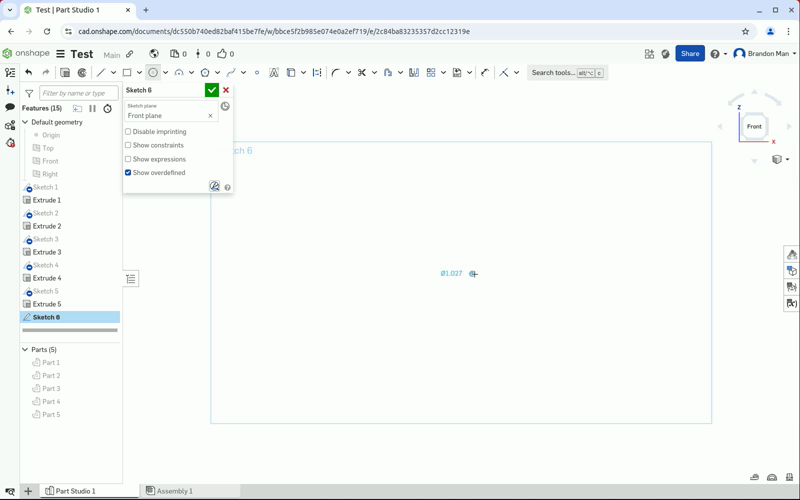
scroll(6)
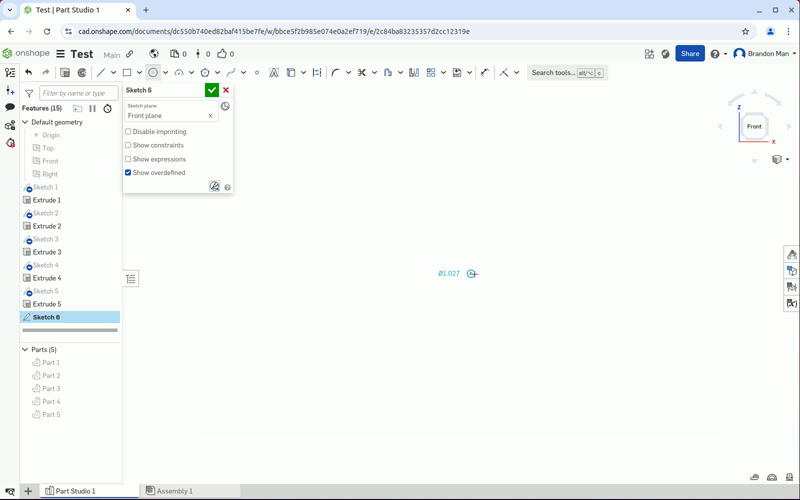
scroll(6)
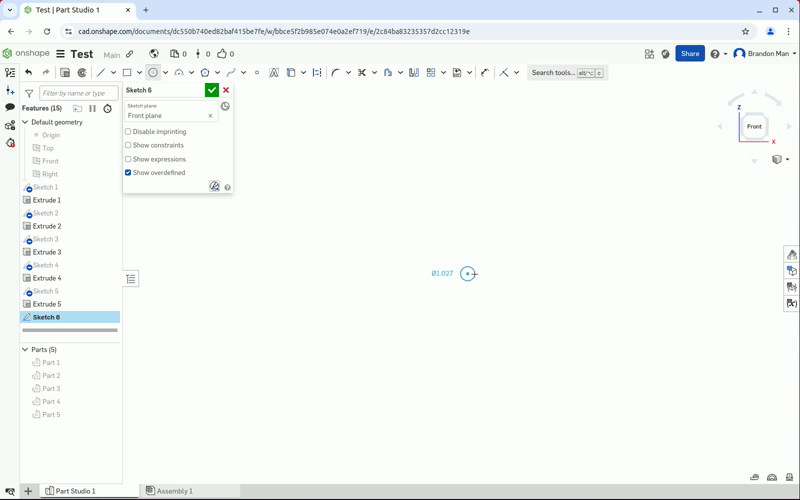
scroll(6)
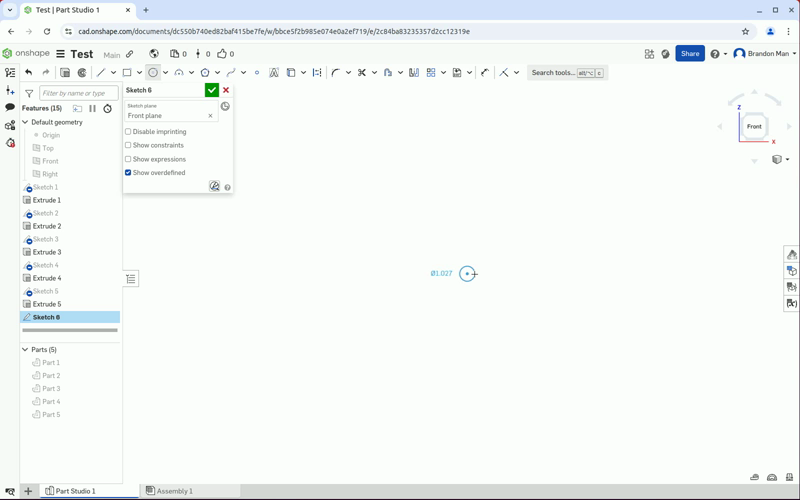
scroll(6)
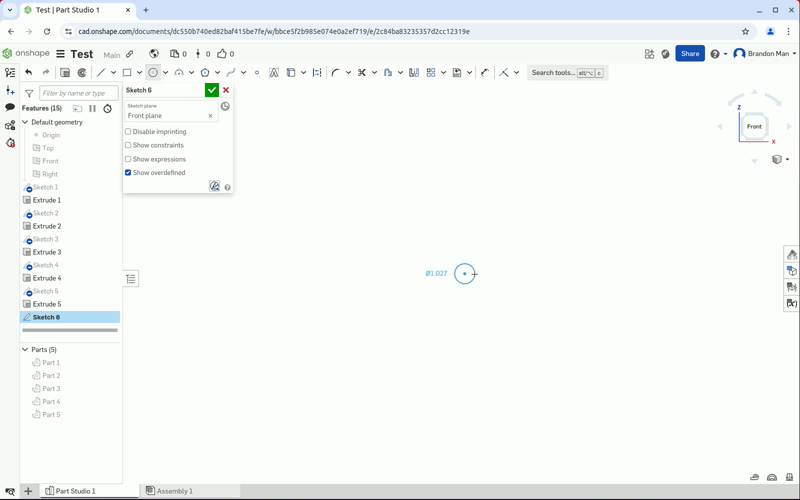
scroll(6)
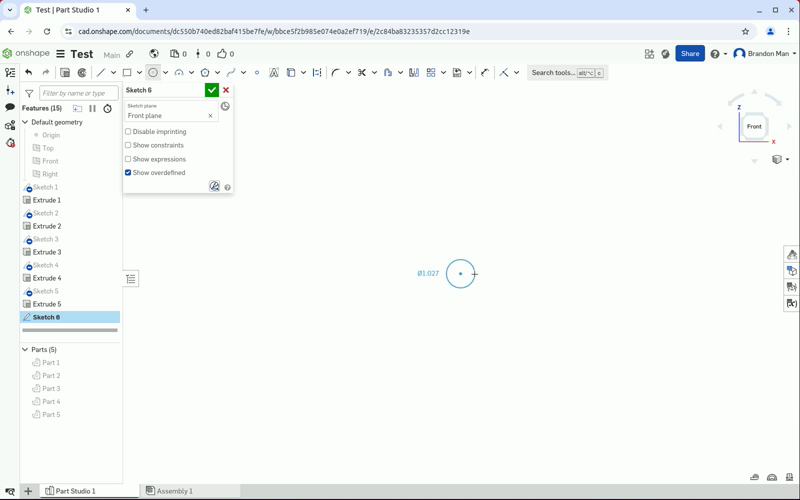
scroll(6)
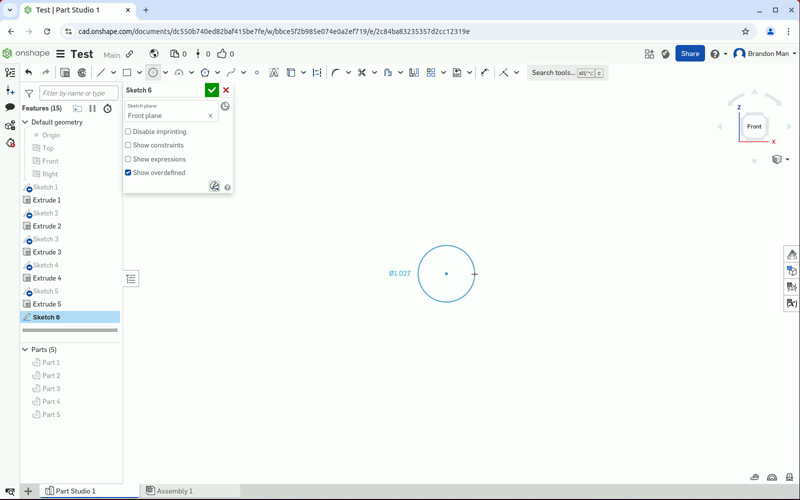
click(474, 273)
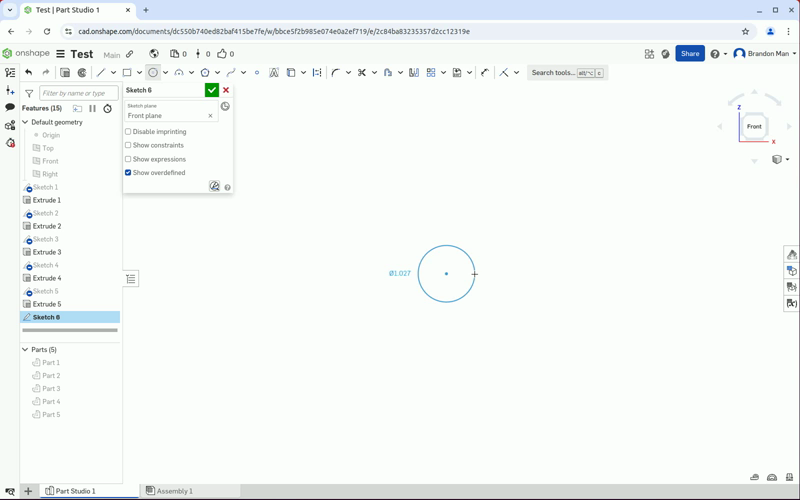
scroll(-6)
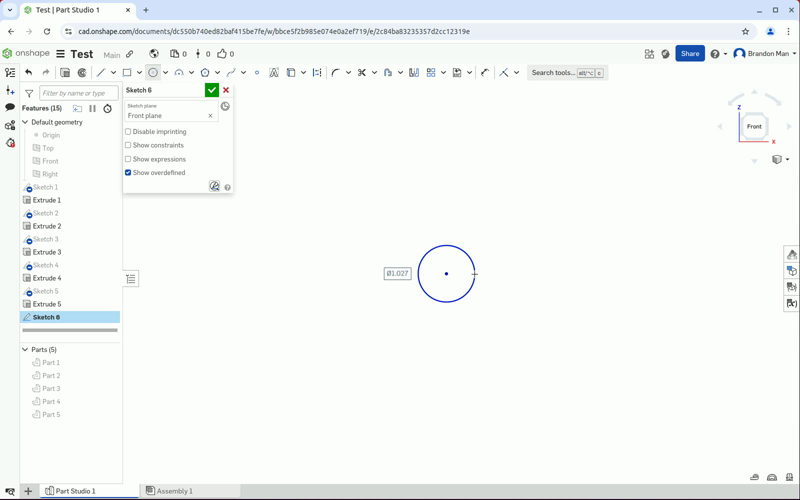
scroll(-6)
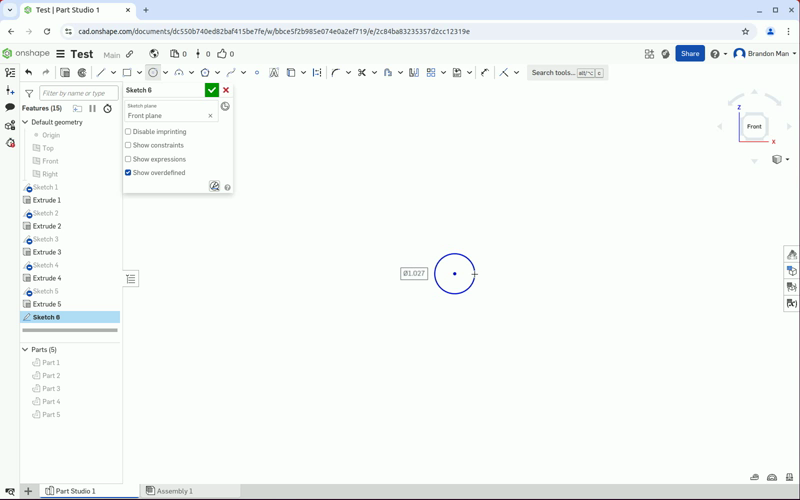
scroll(-6)
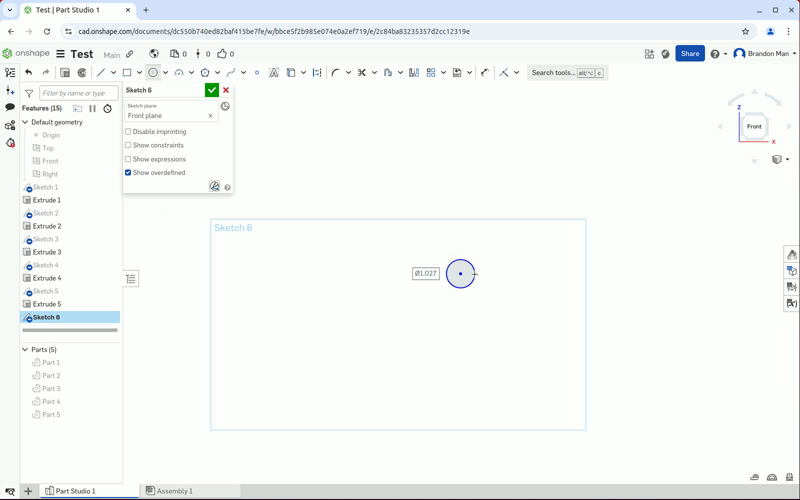
scroll(-6)
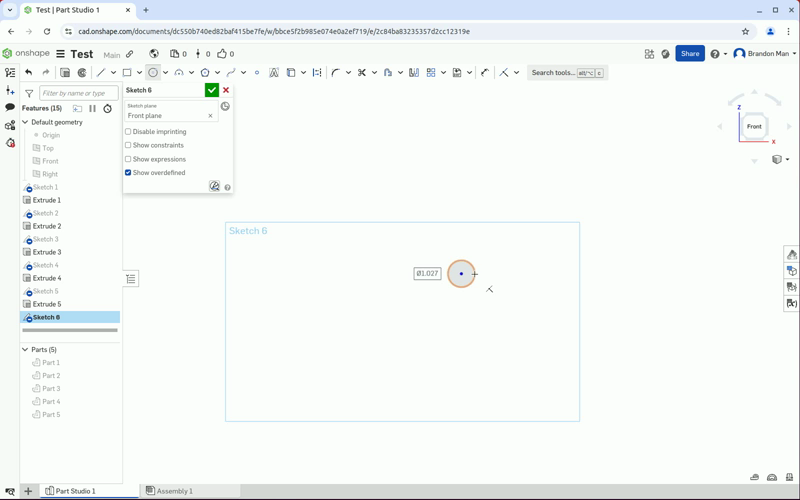
scroll(-6)
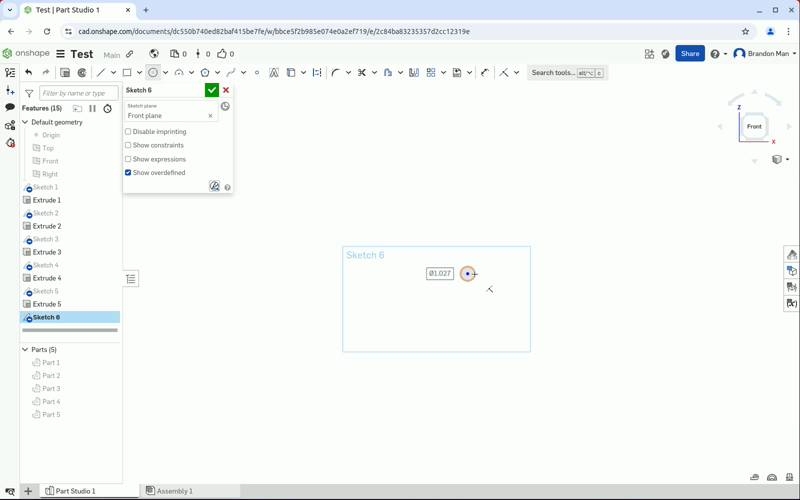
scroll(-6)
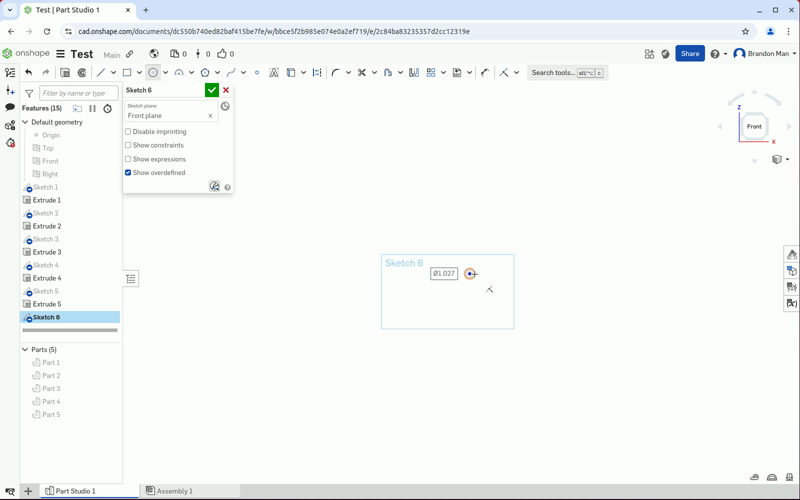
scroll(-6)
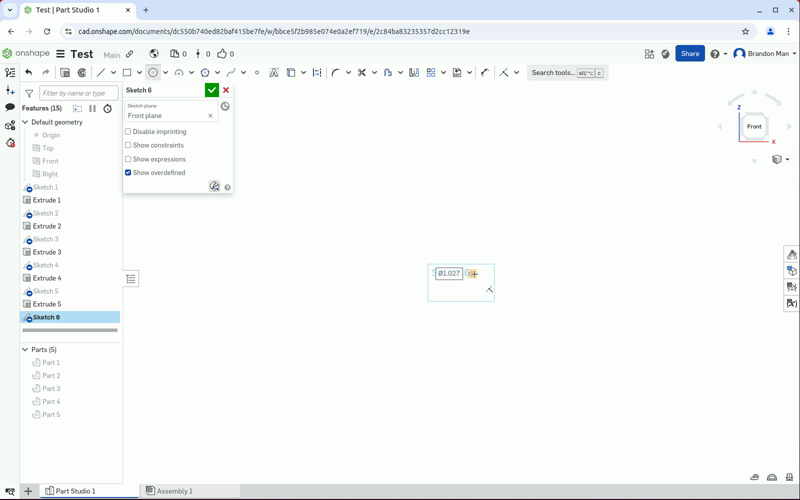
key(esc)
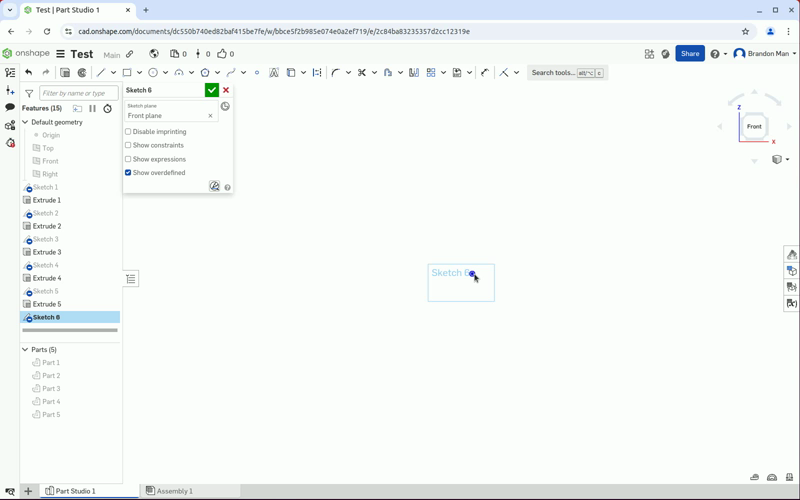
mouse_move(471, 272)
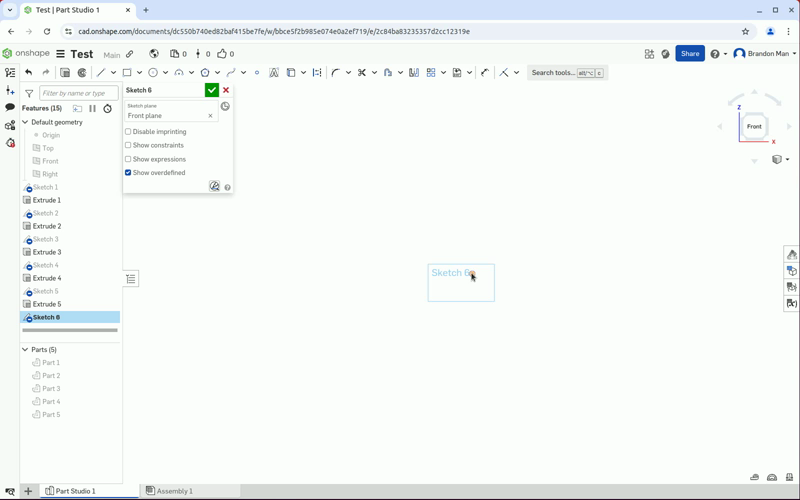
scroll(6)
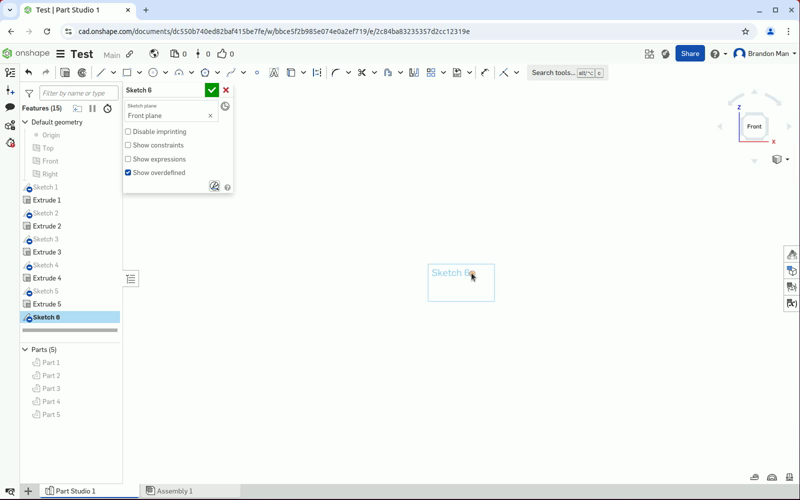
scroll(6)
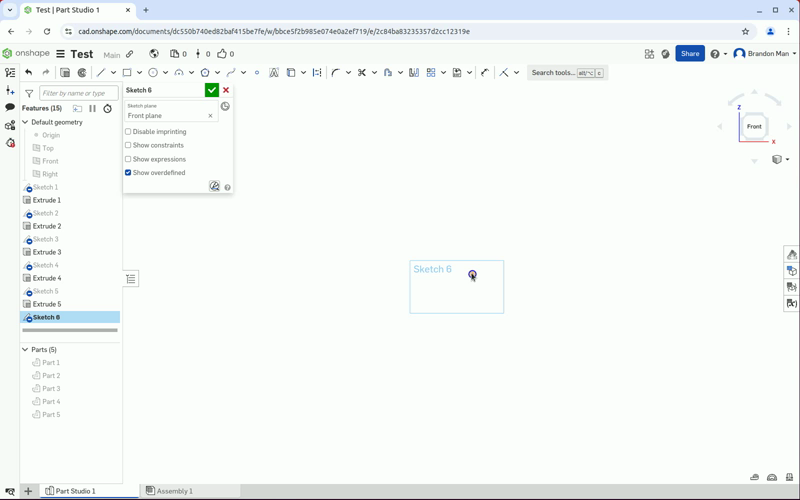
scroll(6)
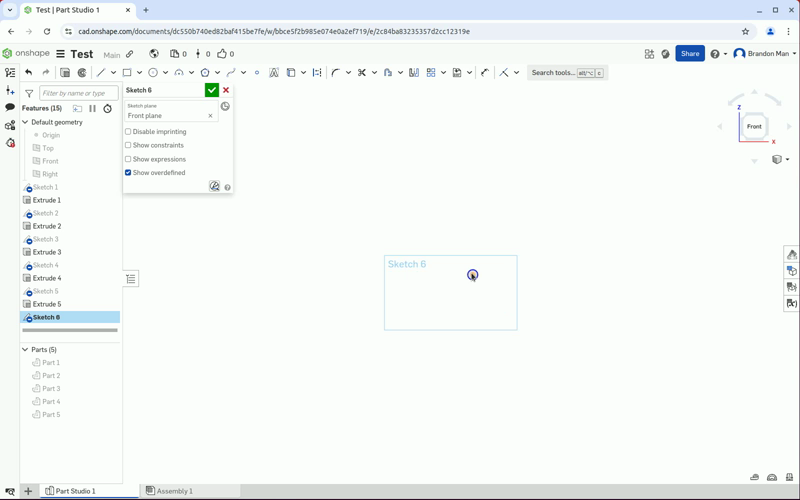
scroll(6)
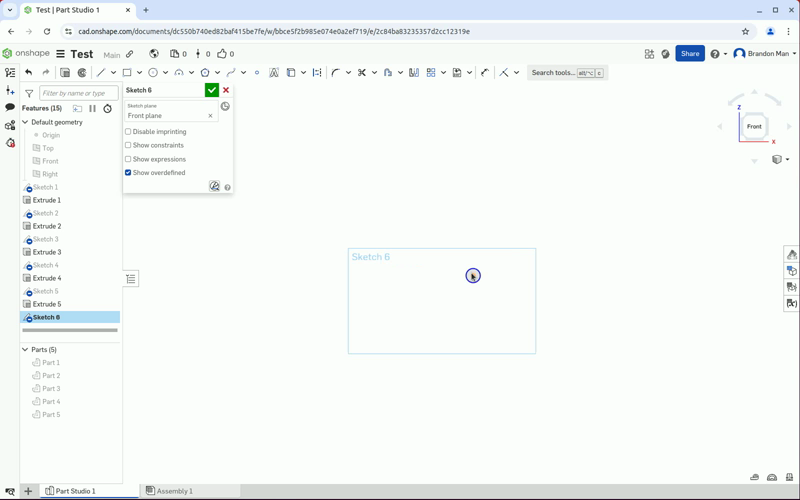
scroll(6)
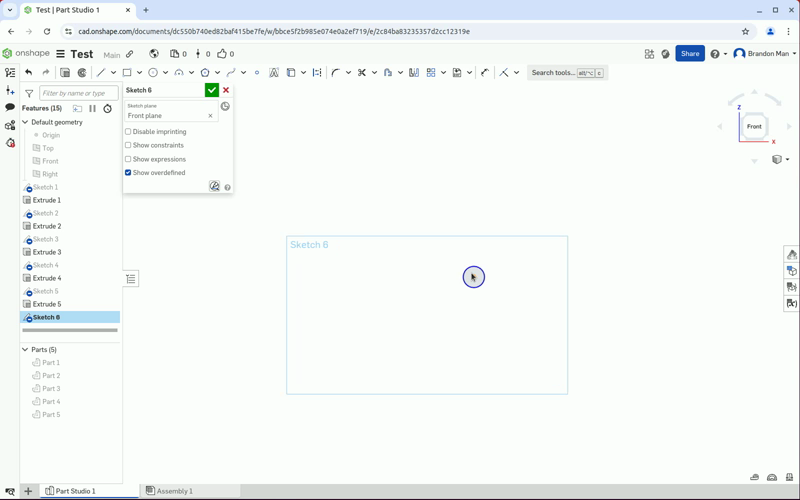
scroll(6)
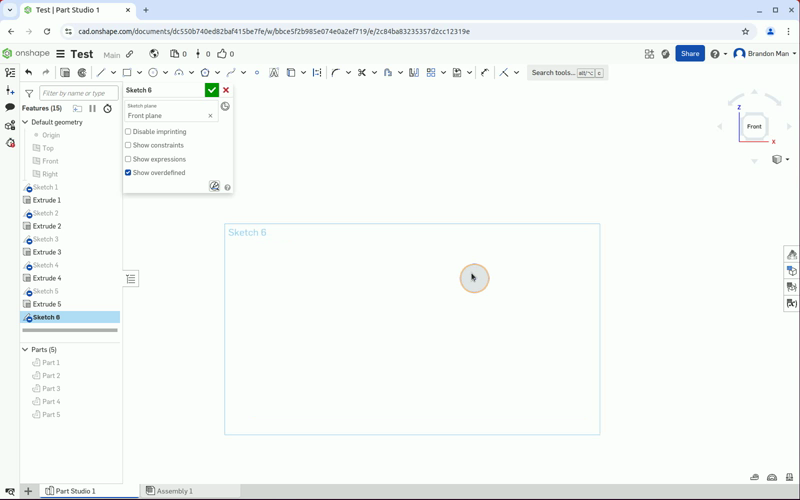
scroll(6)
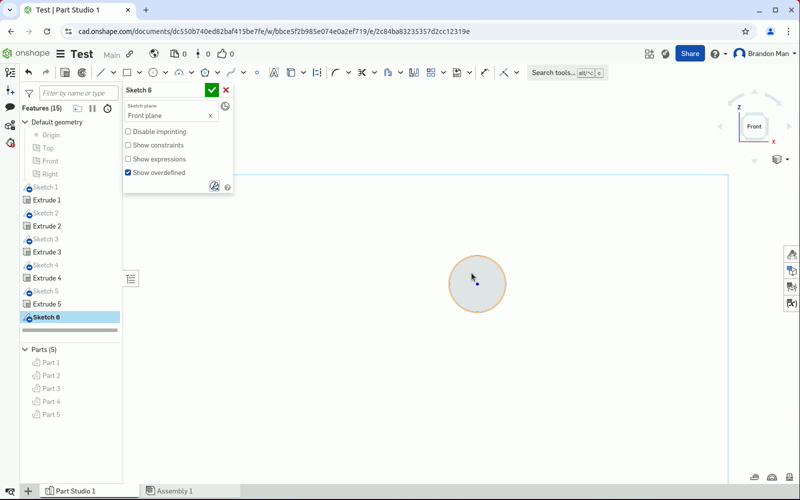
click(471, 272)
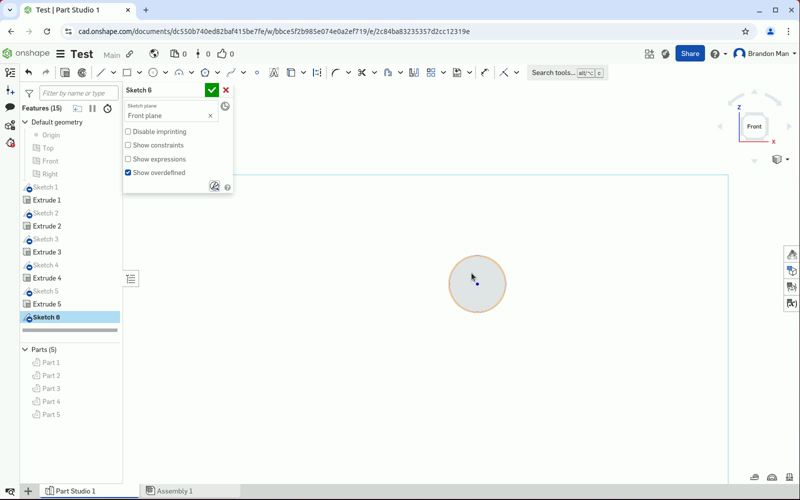
scroll(-6)
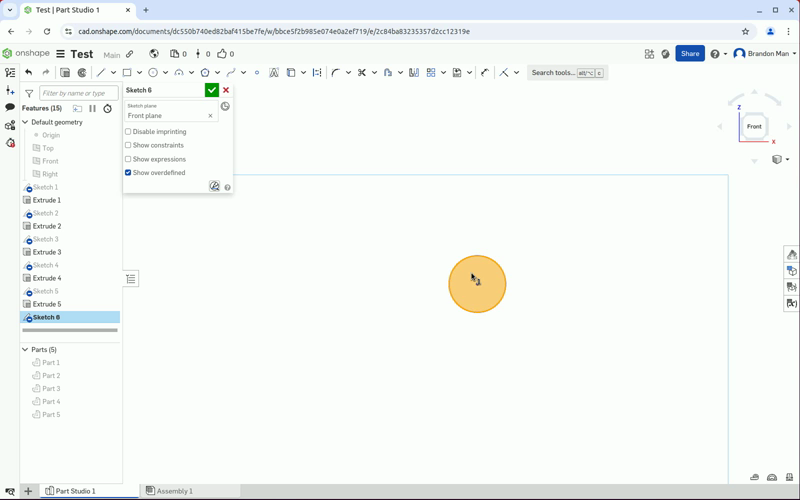
scroll(-6)
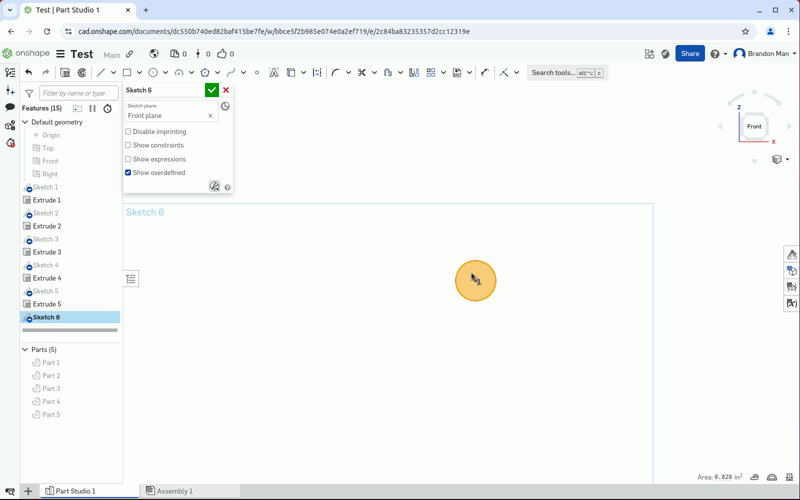
scroll(-6)
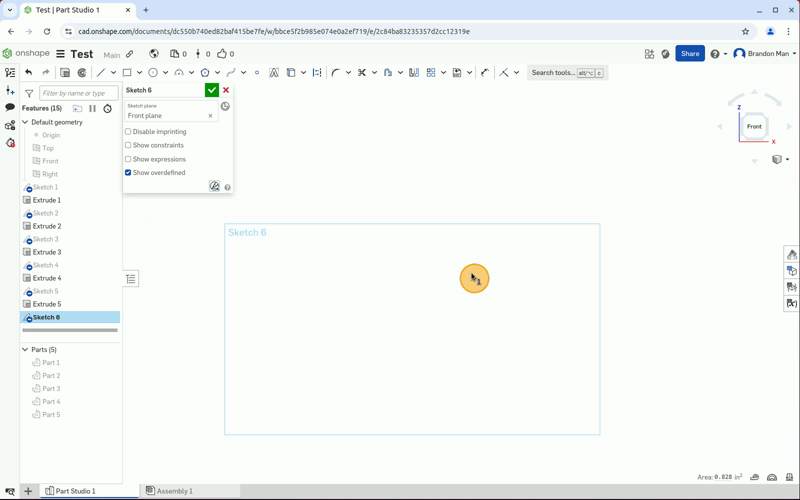
scroll(-6)
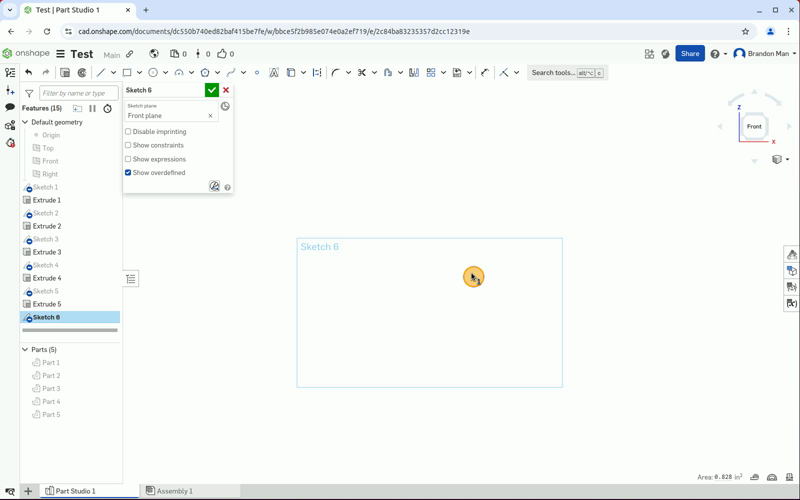
scroll(-6)
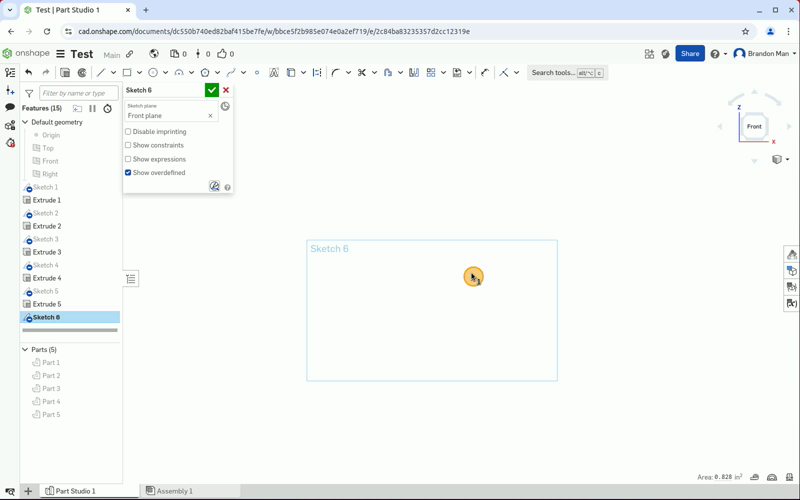
scroll(-6)
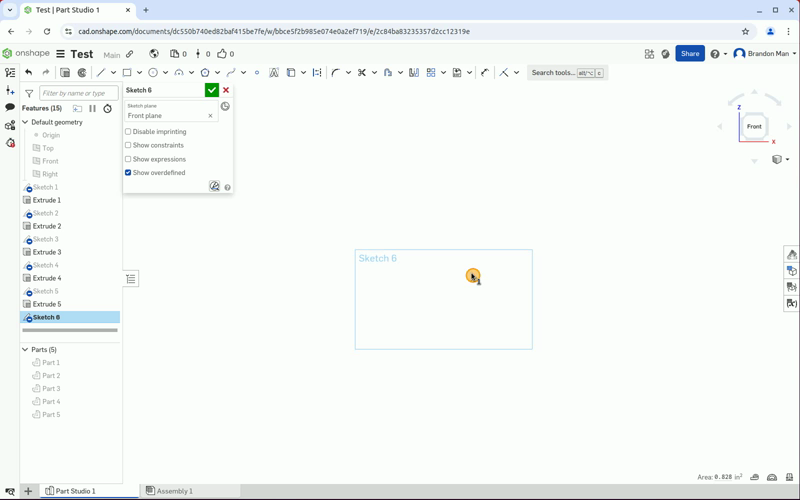
scroll(-6)
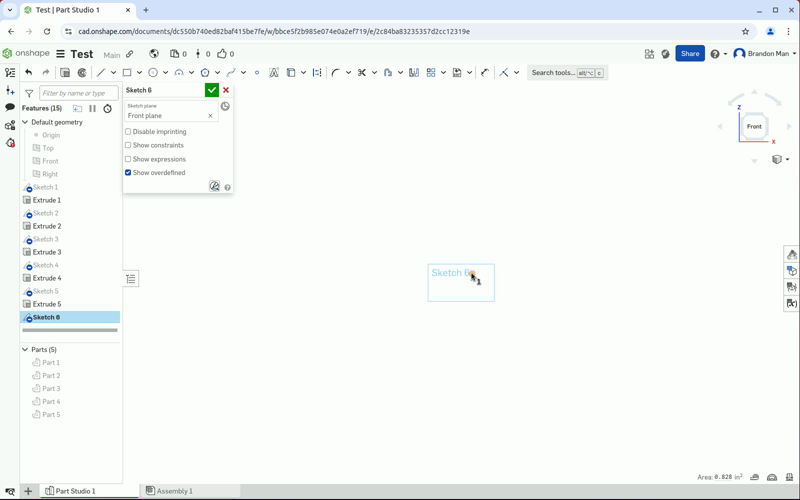
mouse_move(73, 352)
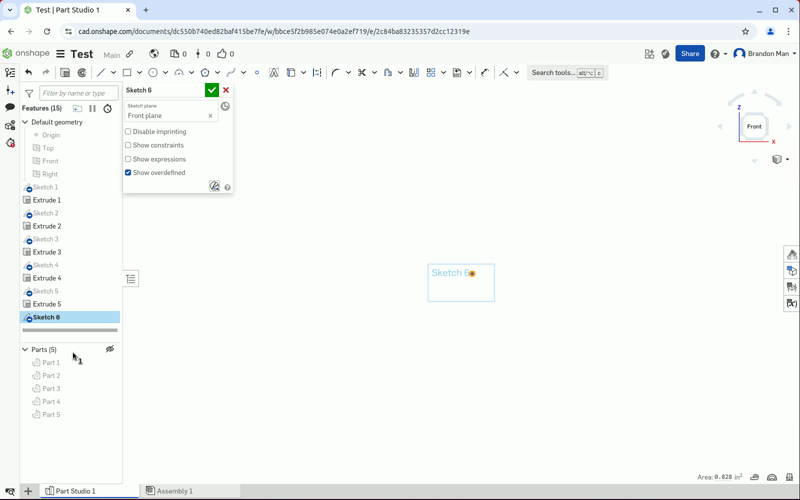
key(shift+y)
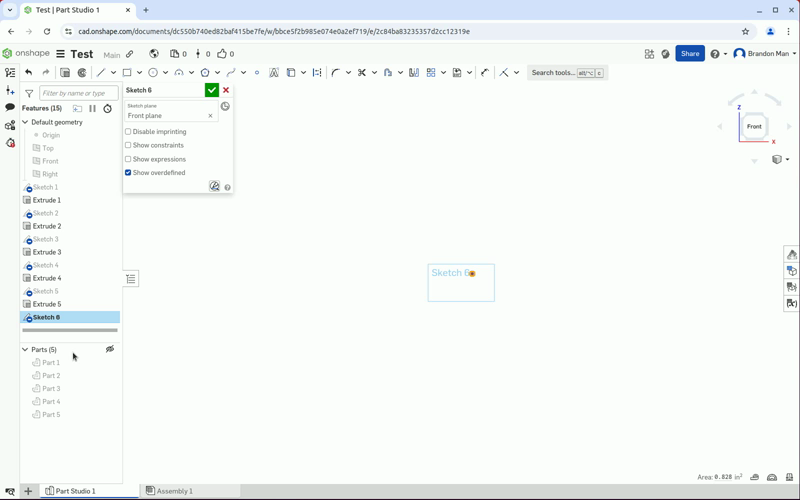
key(shift+e)
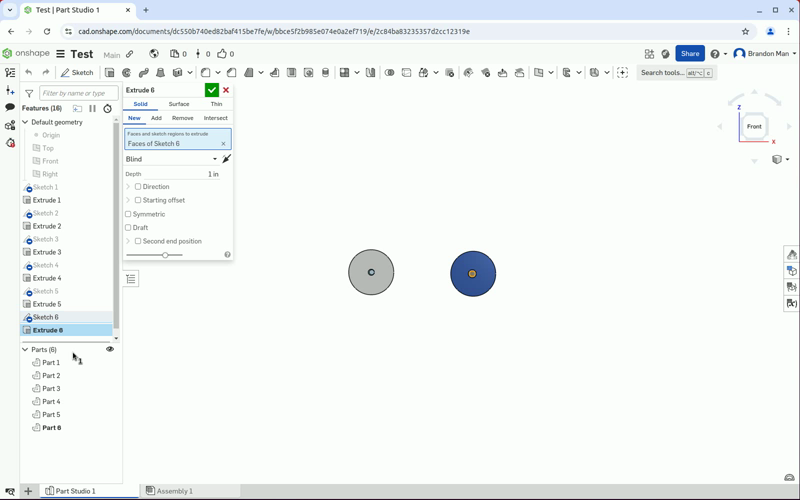
mouse_move(143, 106)
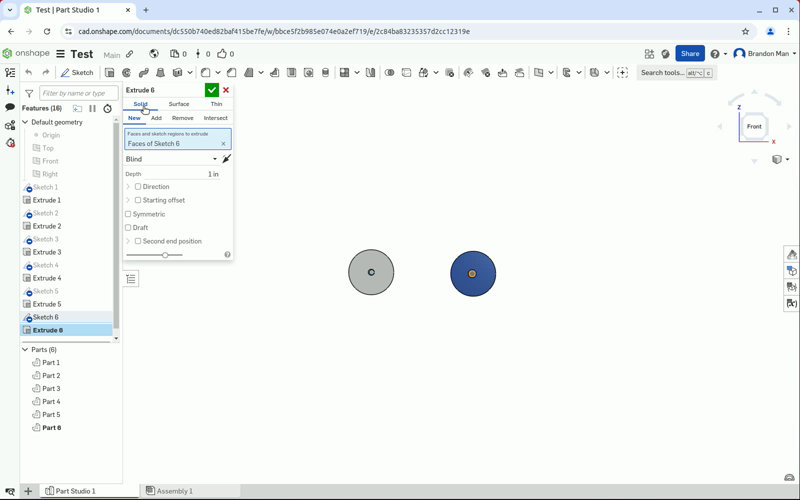
click(143, 106)
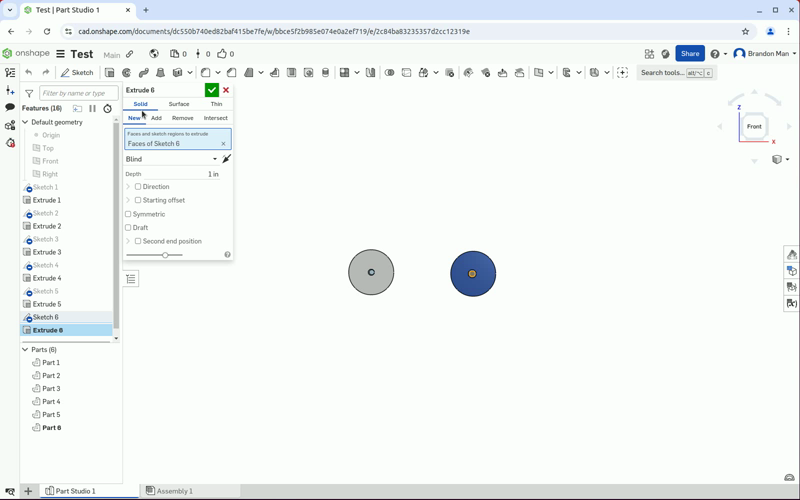
mouse_move(137, 120)
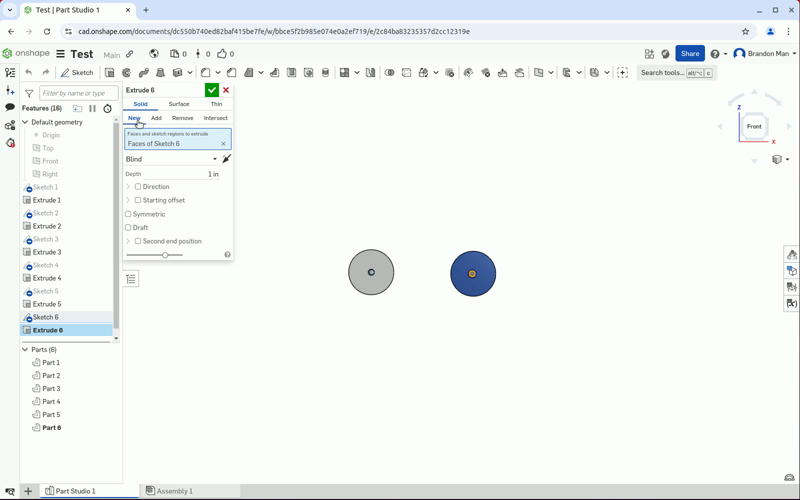
click(137, 120)
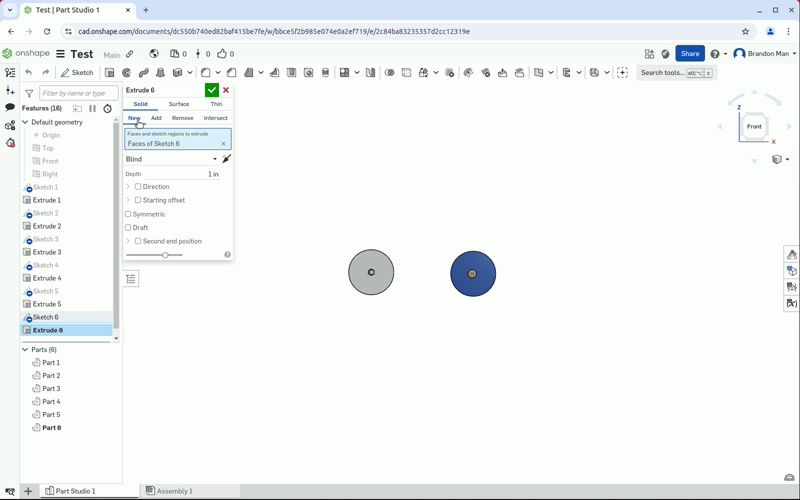
key(tab, 4)
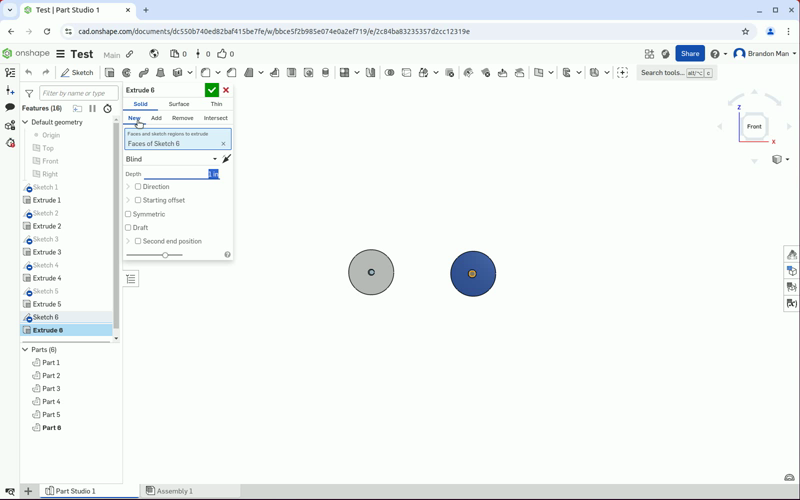
text(17.331)
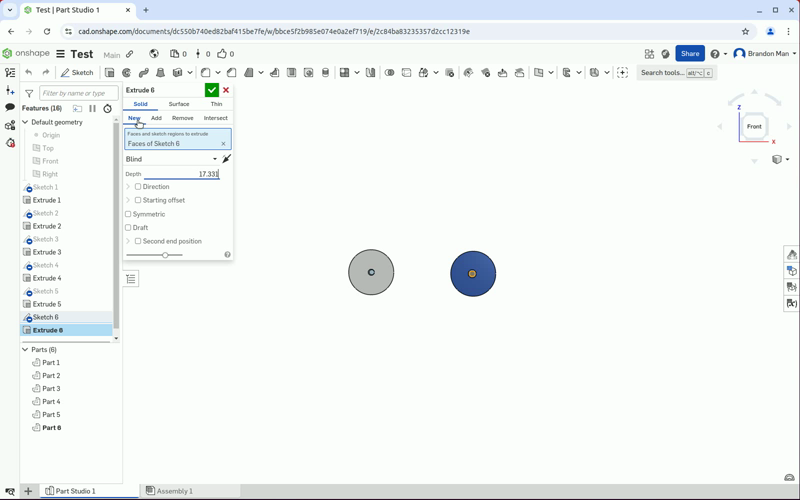
key(enter)
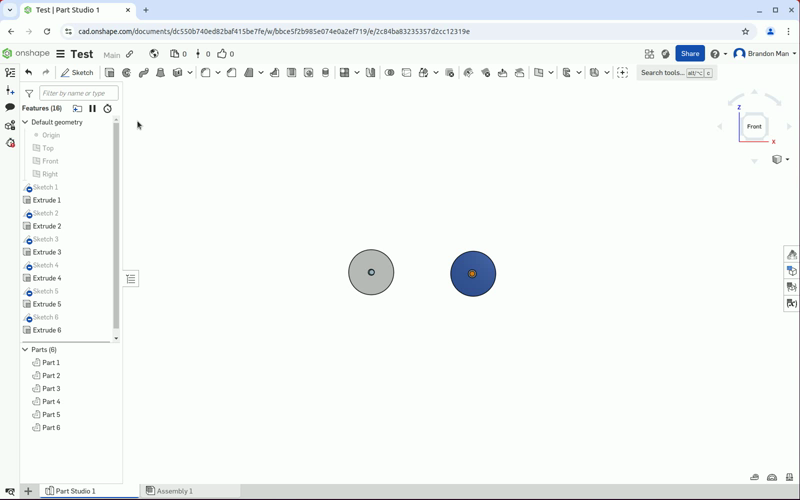
key(shift+h)
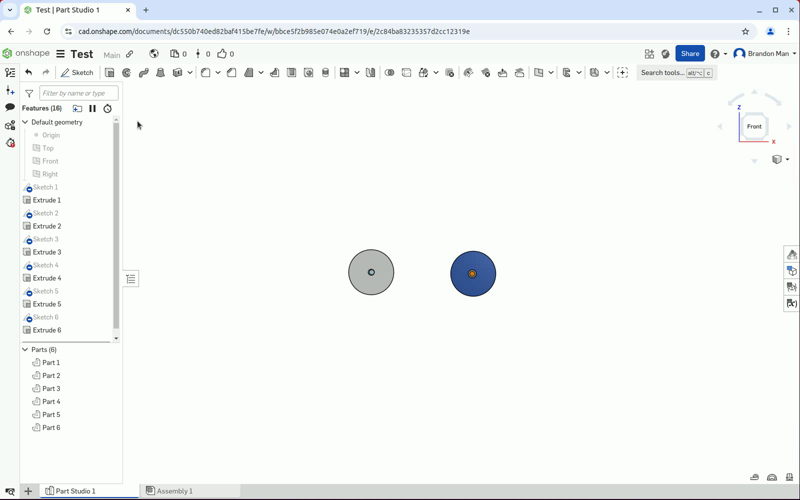
key(shift+h)
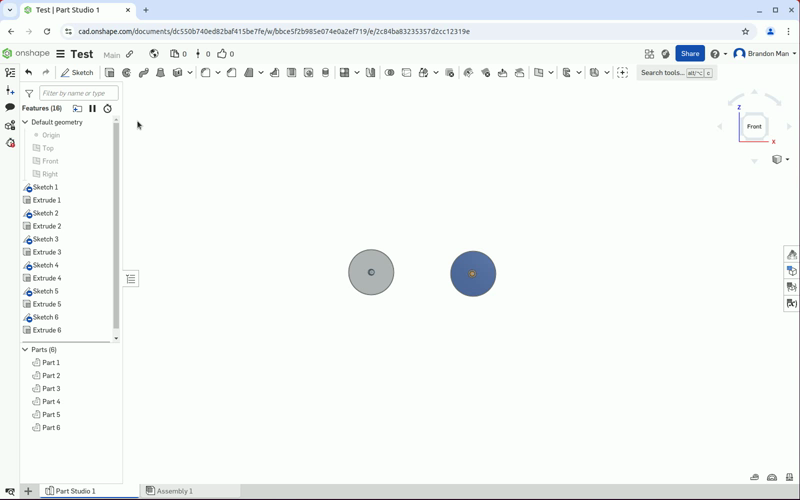
key(shift+7)
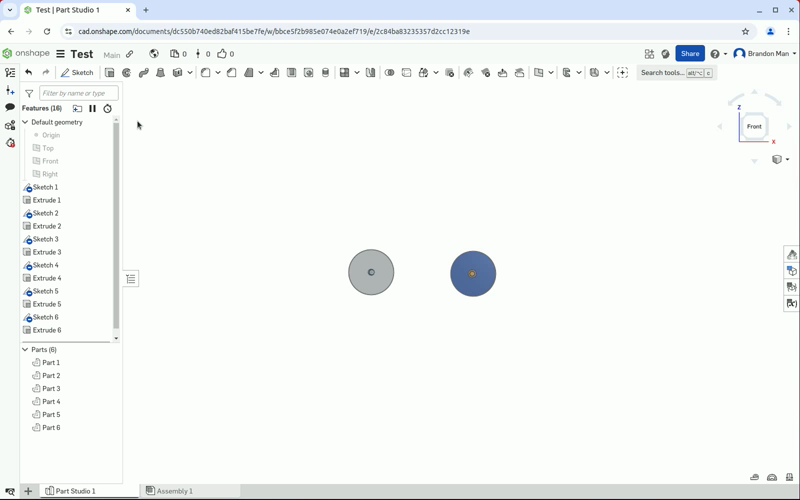
key(left, 2)
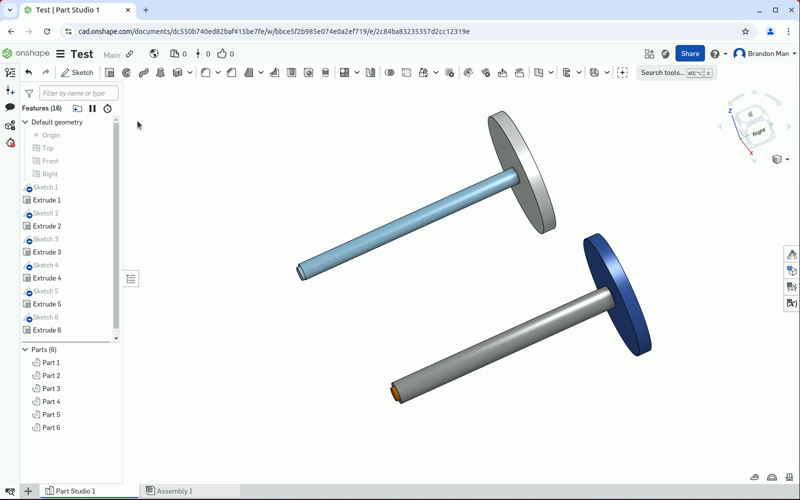
key(down, 2)
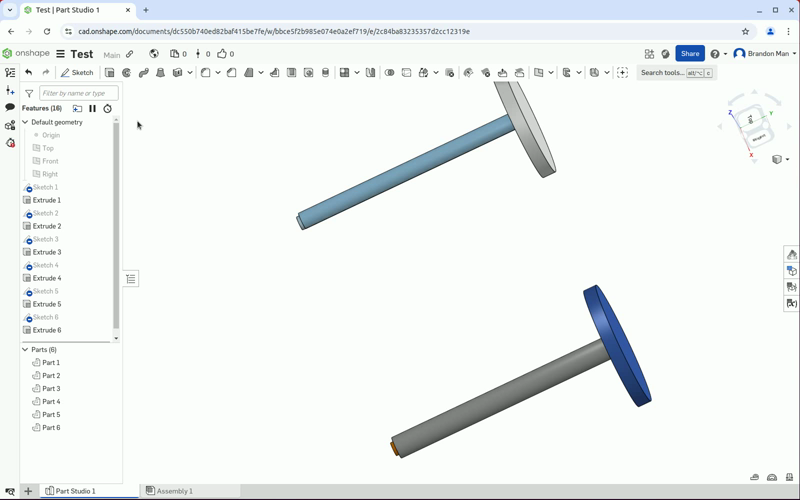
key(up, 2)
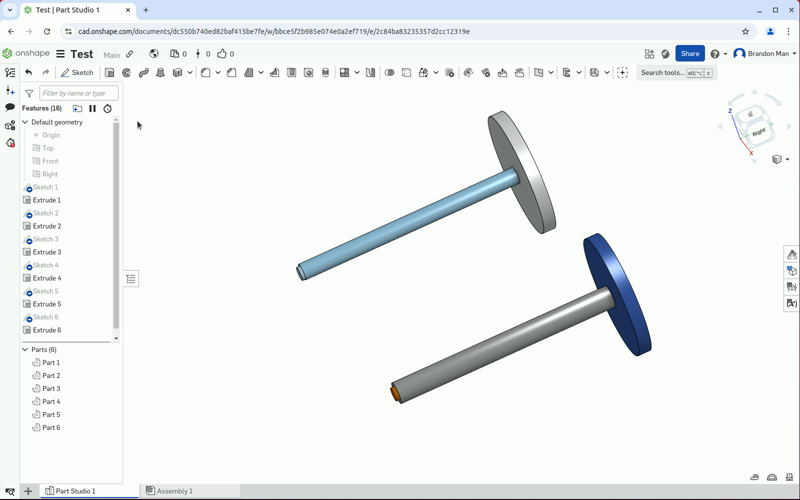
key(right, 2)
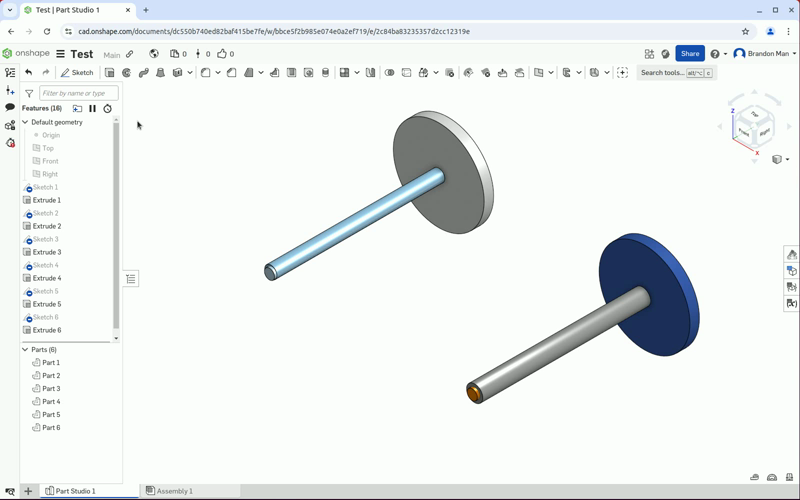
mouse_move(69, 189)
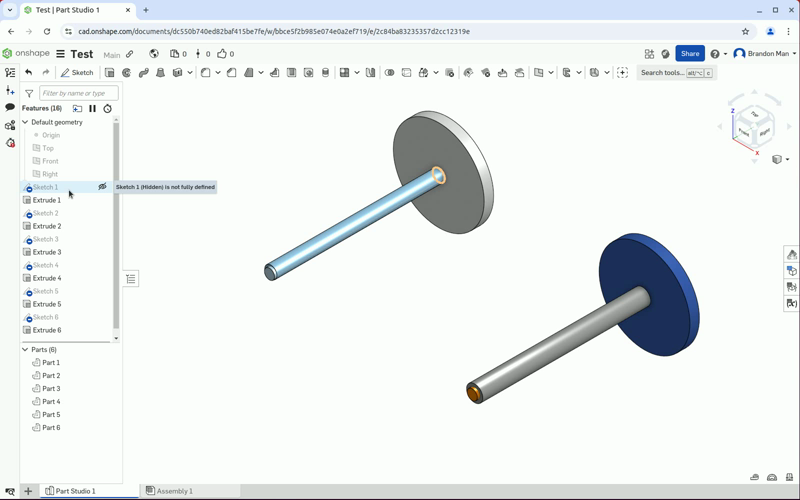
click(69, 189)